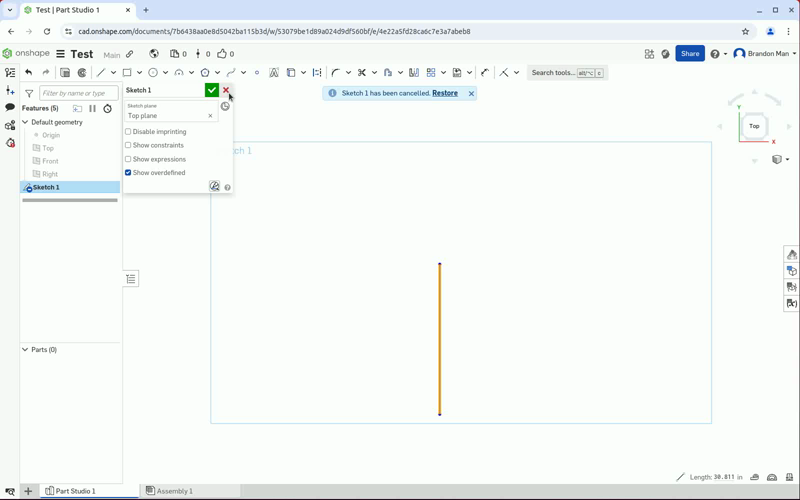
key(shift+h)
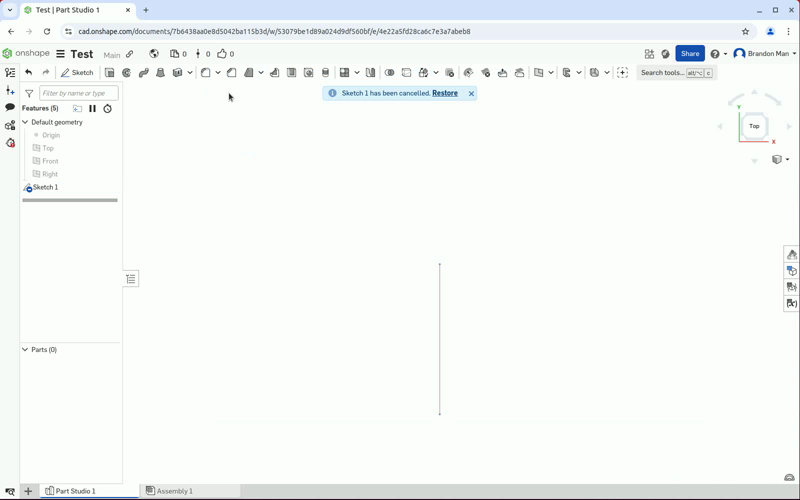
key(shift+s)
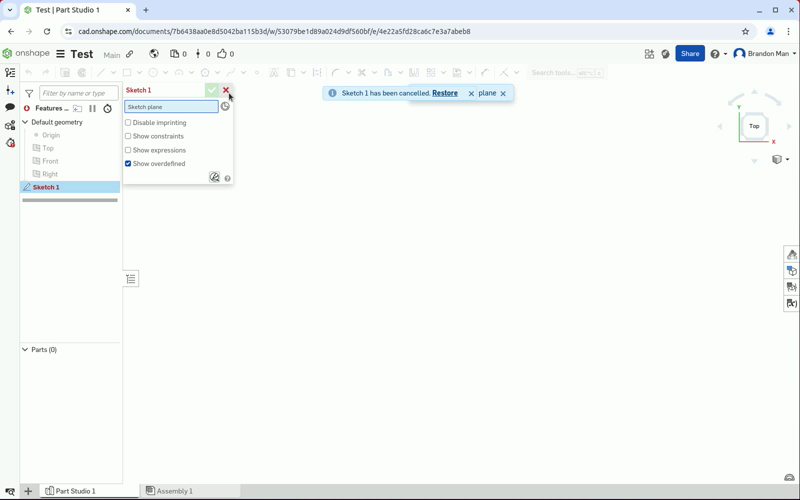
mouse_move(73, 150)
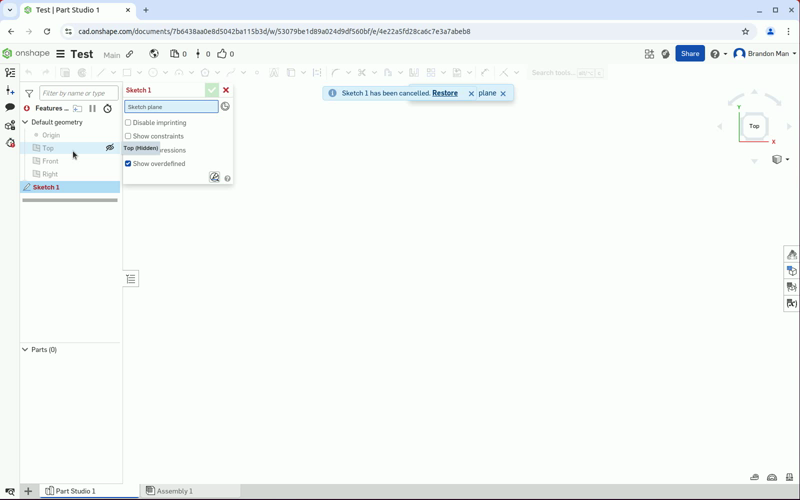
click(73, 150)
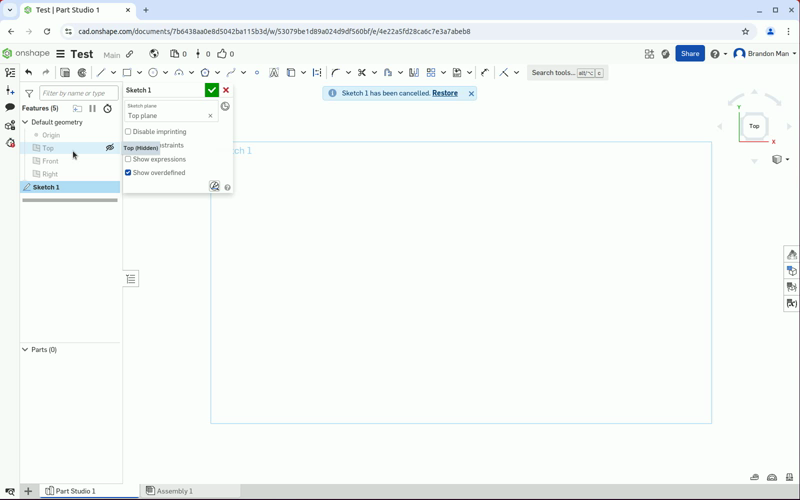
mouse_move(73, 352)
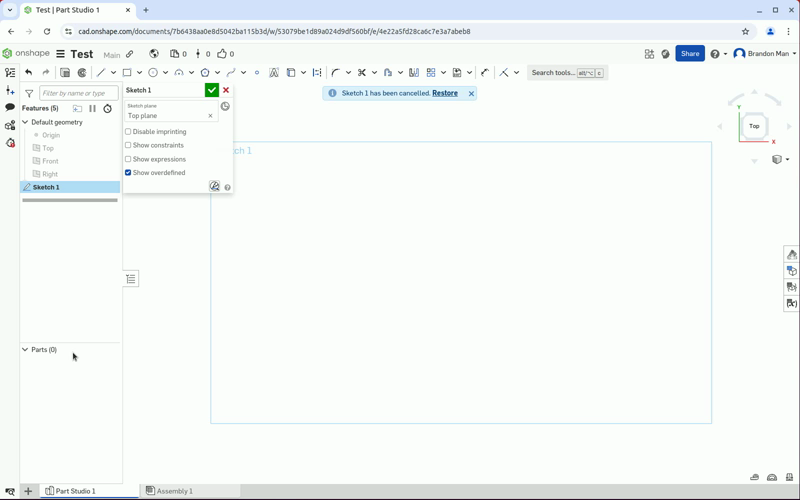
key(y)
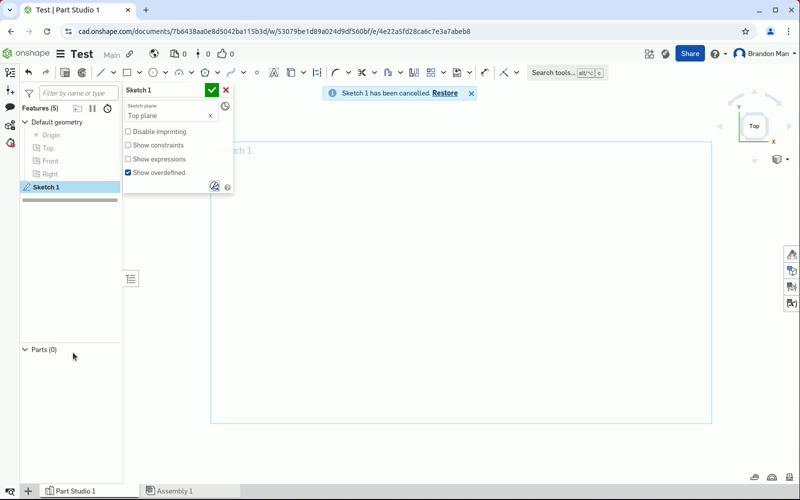
key(l)
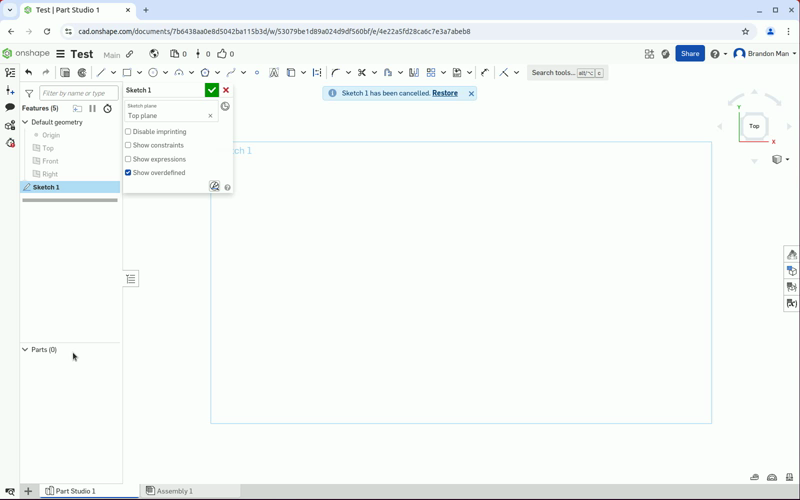
key_down(shift)
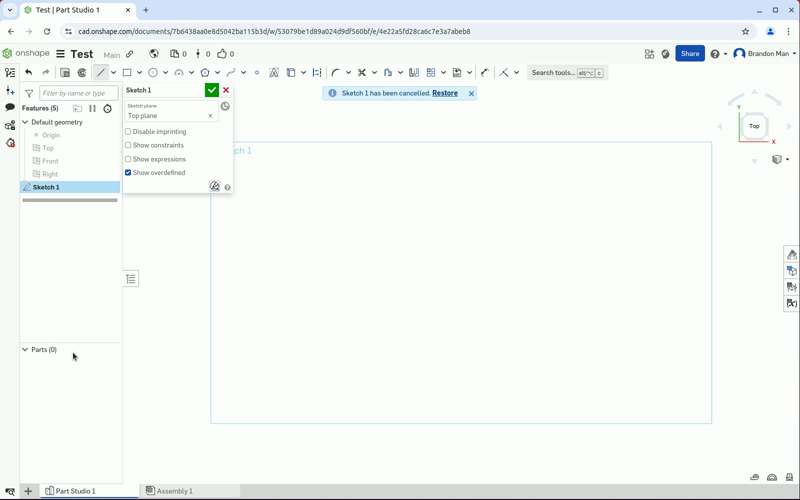
mouse_move(353, 222)
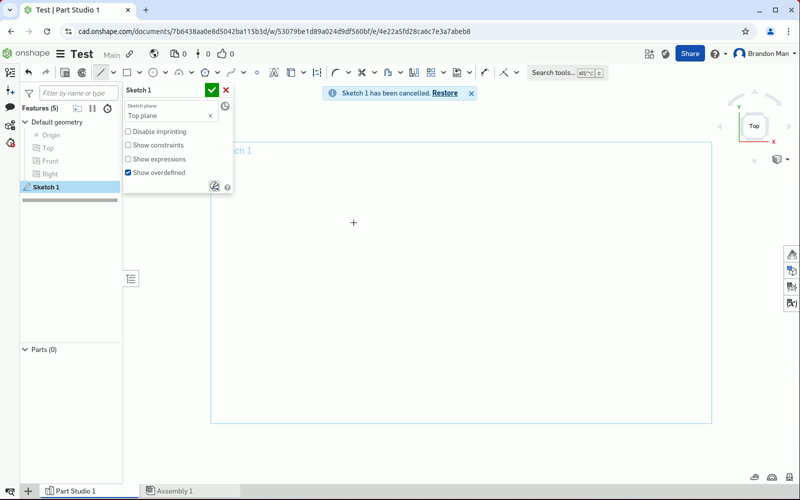
click(353, 222)
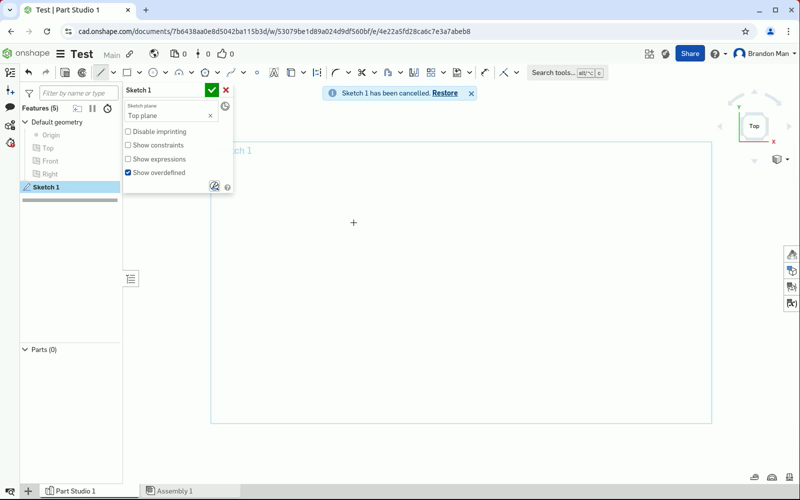
key_up(shift)
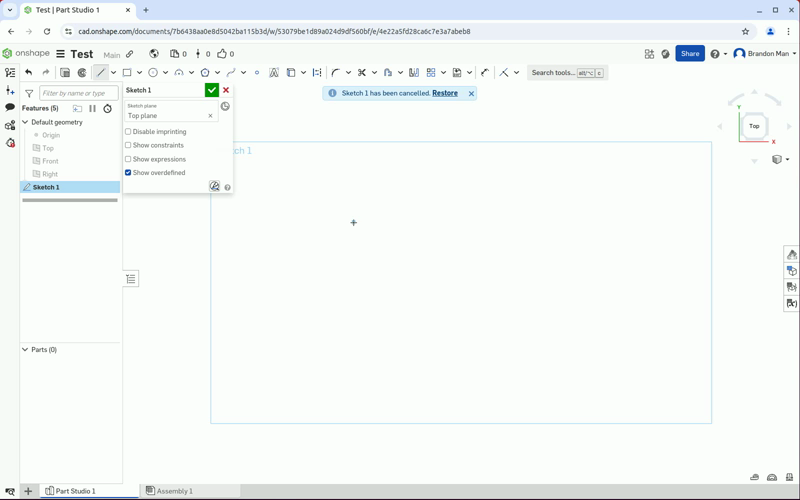
key_down(shift)
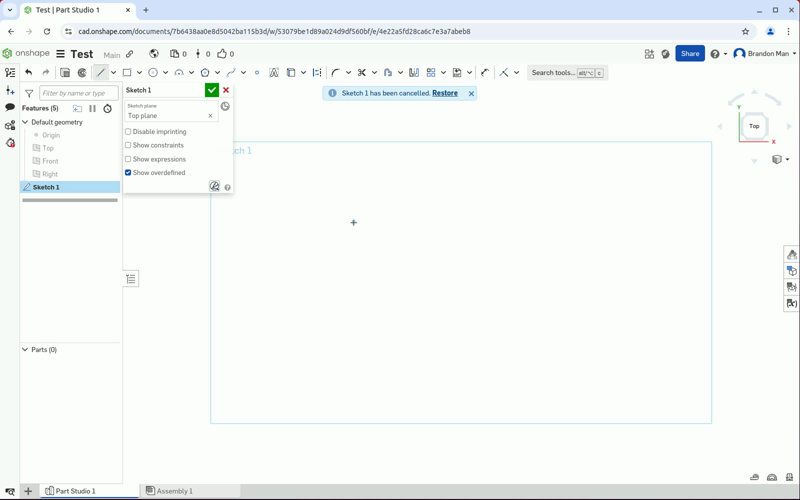
mouse_move(383, 222)
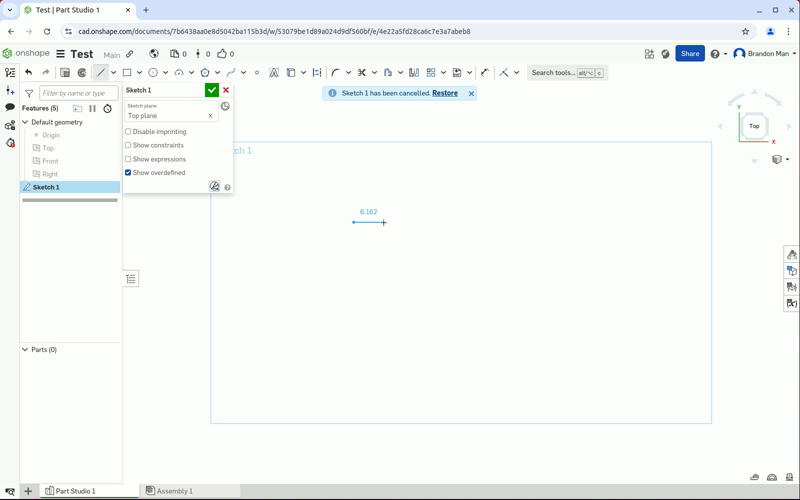
mouse_move(366, 222)
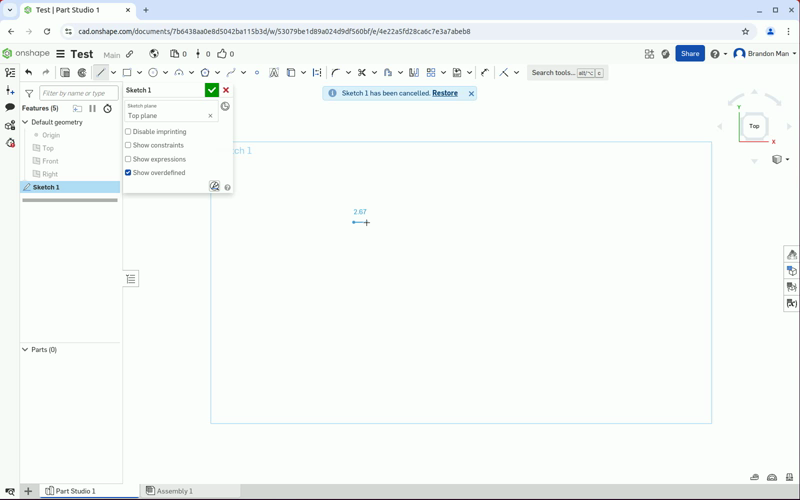
click(366, 222)
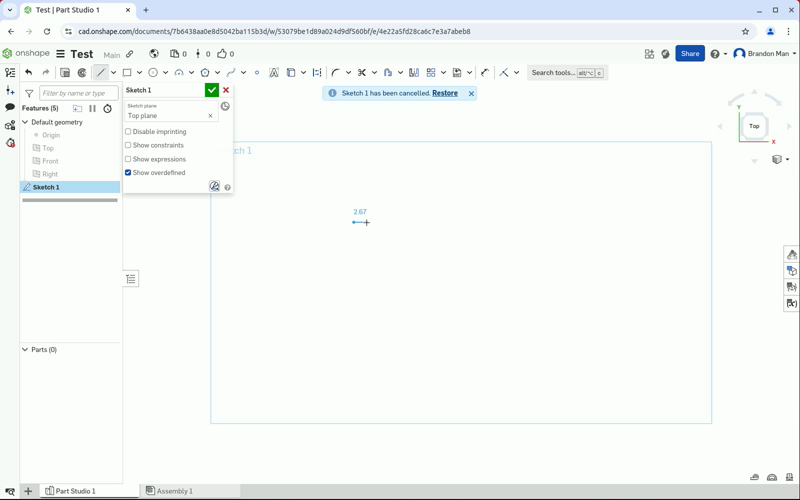
key_up(shift)
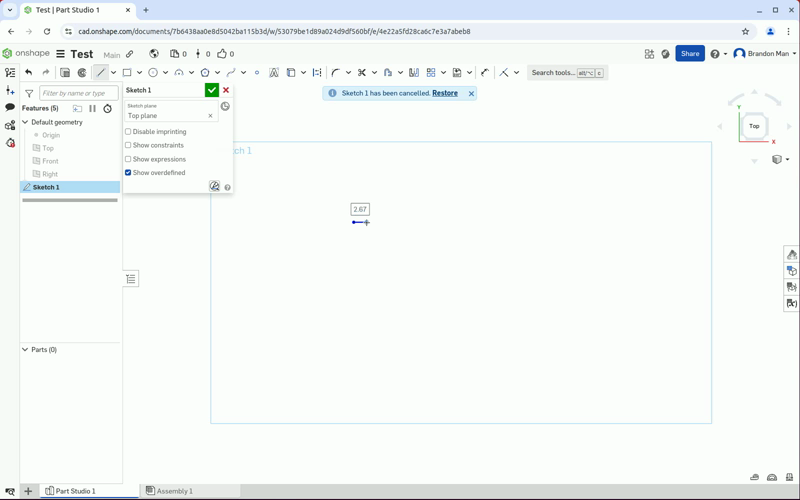
key_down(shift)
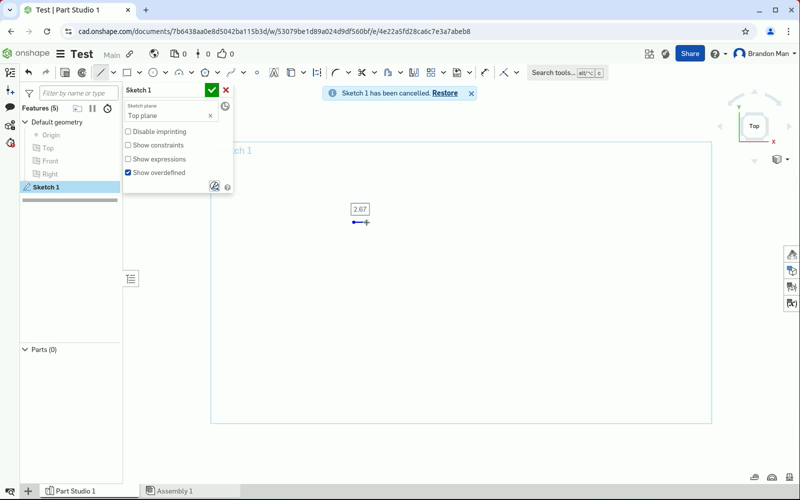
mouse_move(396, 222)
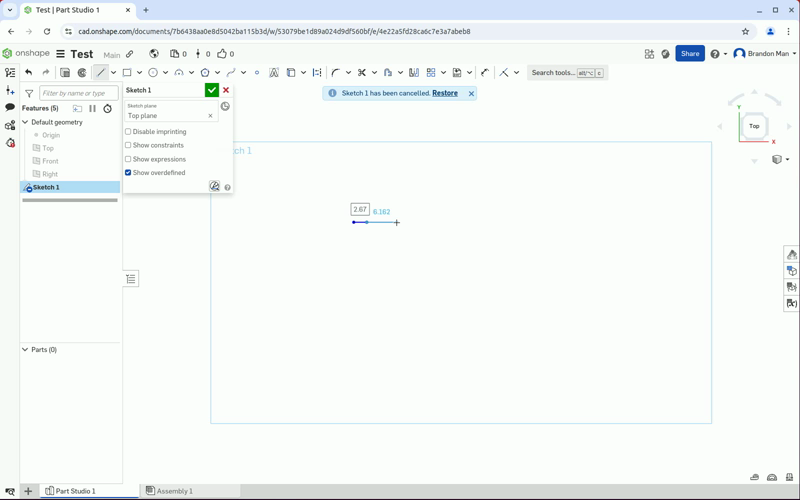
mouse_move(366, 215)
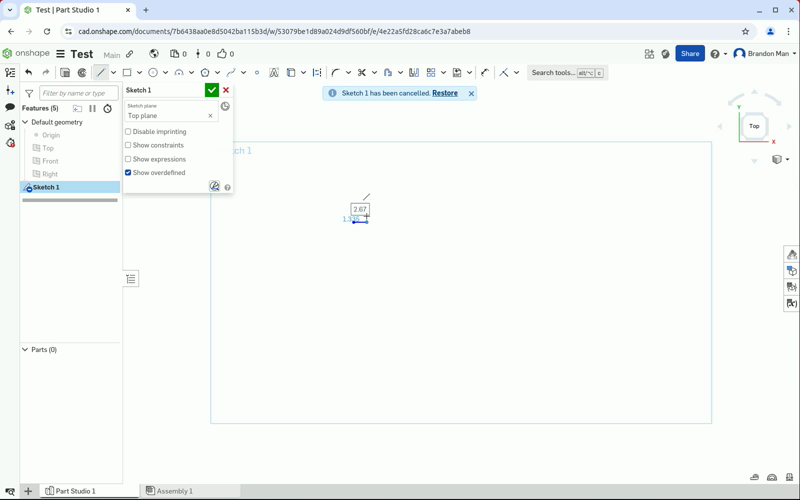
scroll(6)
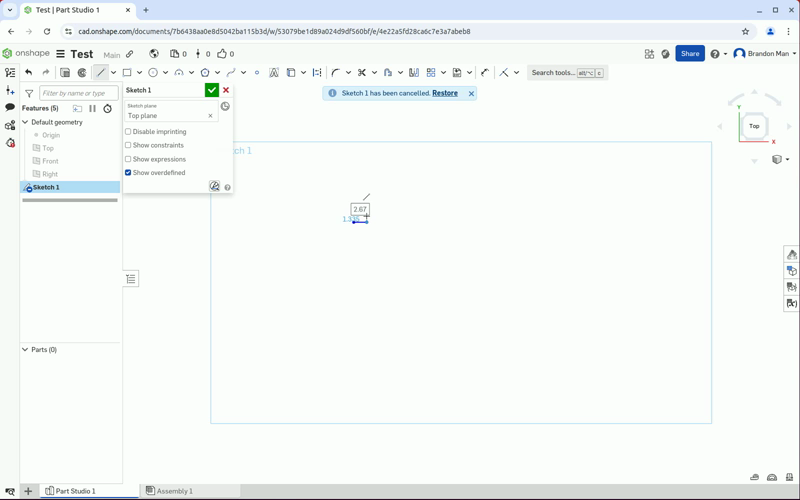
scroll(6)
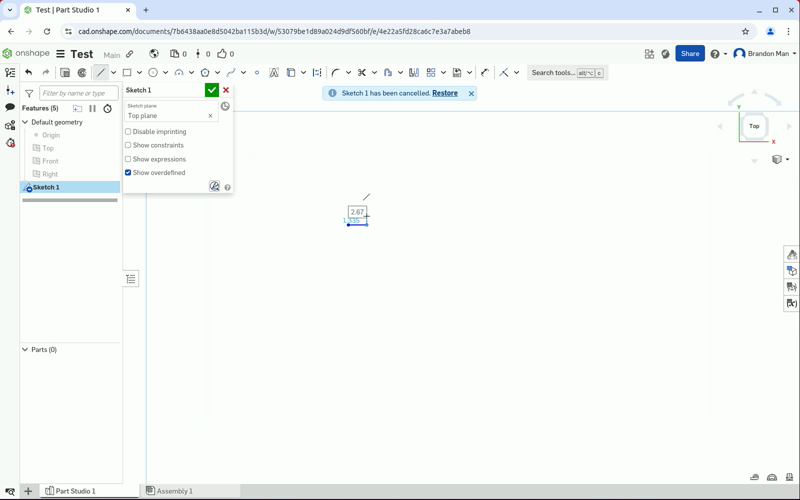
scroll(6)
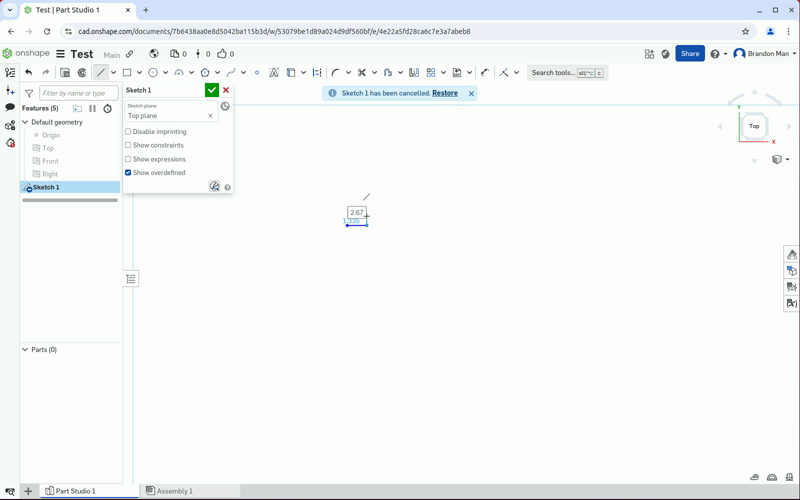
scroll(6)
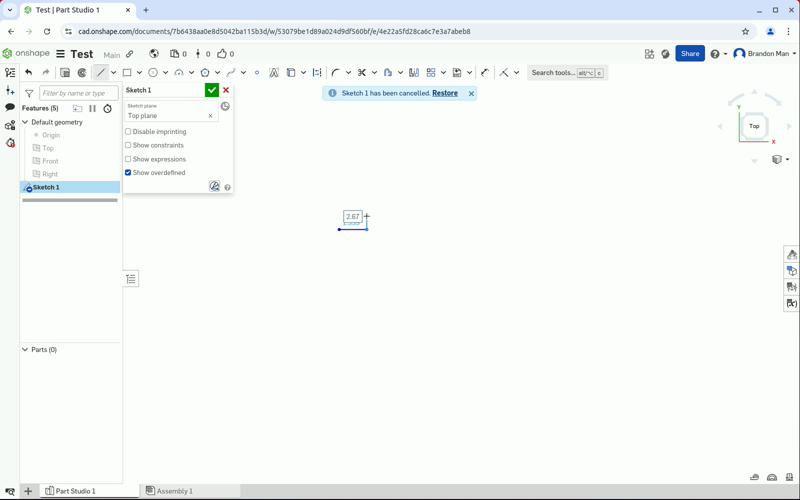
scroll(6)
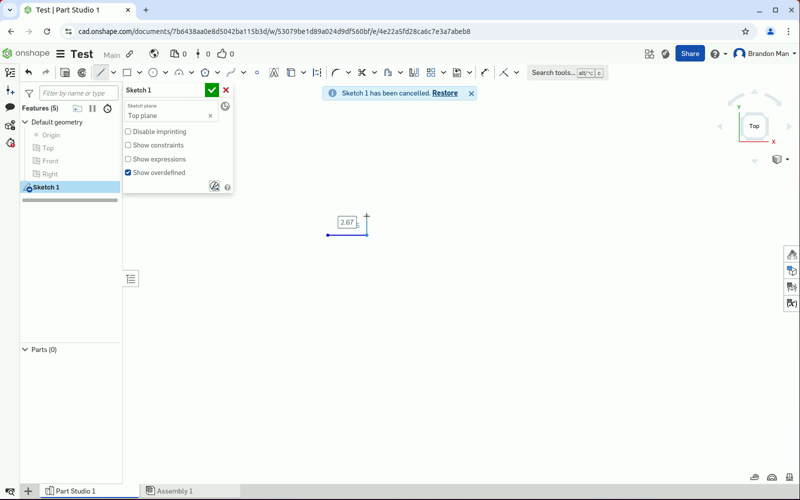
scroll(6)
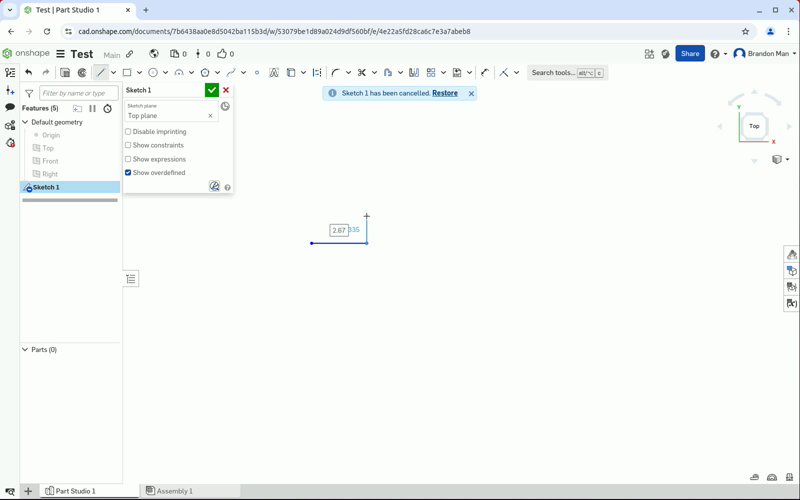
scroll(6)
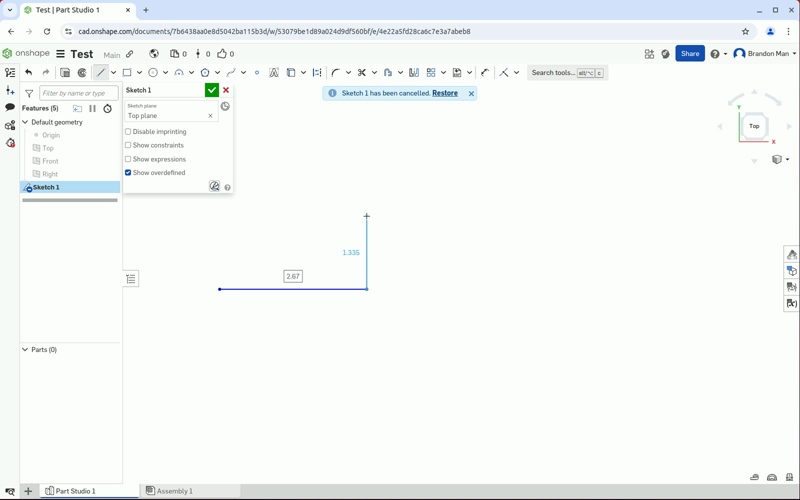
click(366, 215)
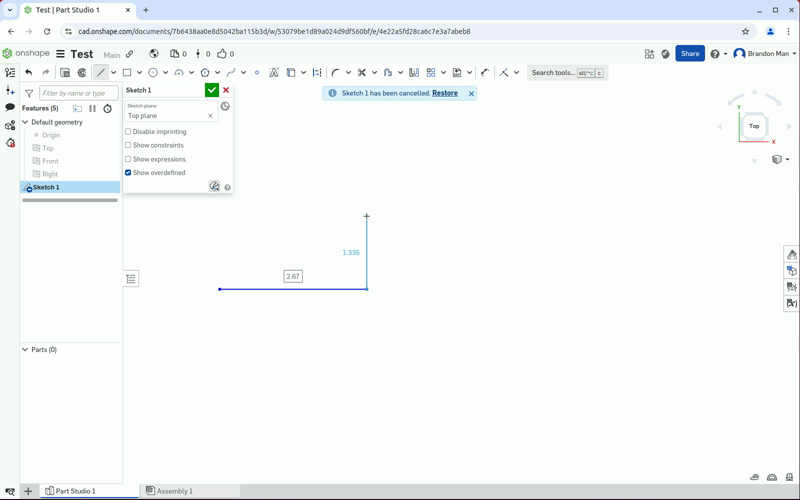
scroll(-6)
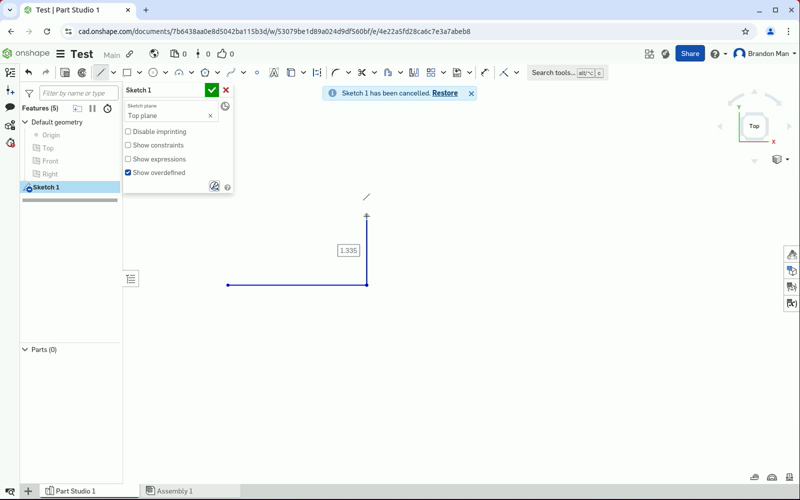
scroll(-6)
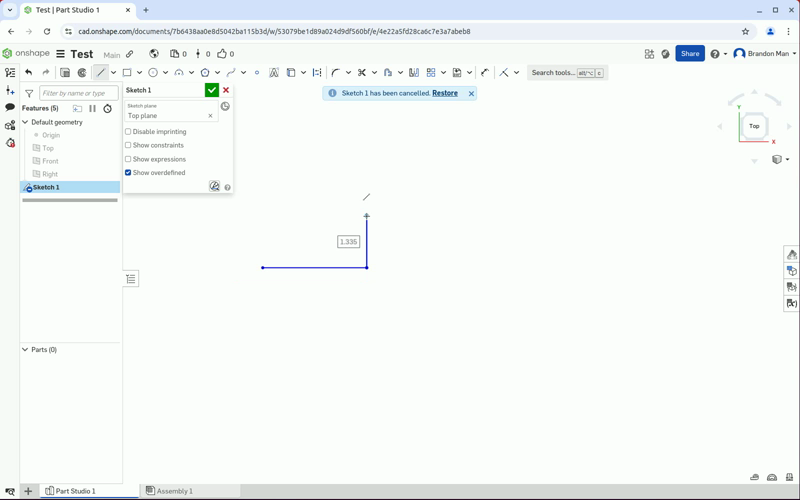
scroll(-6)
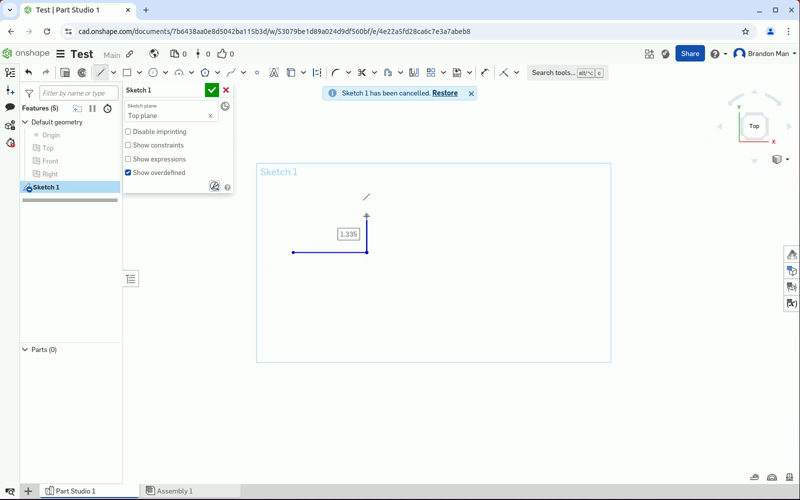
scroll(-6)
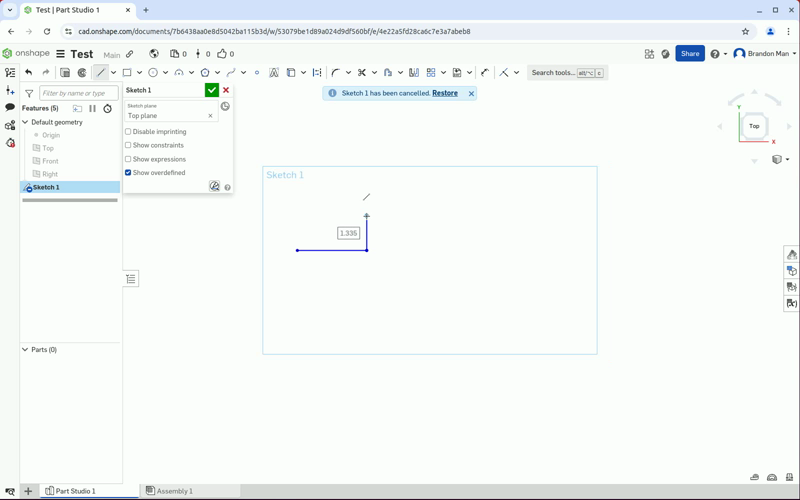
scroll(-6)
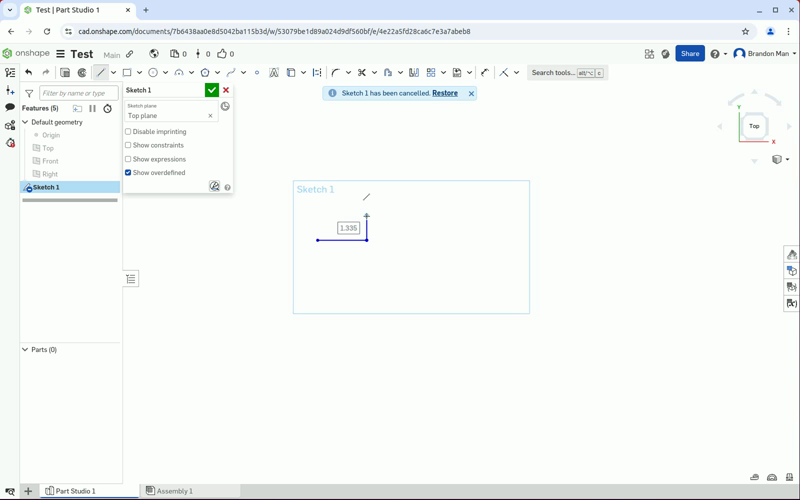
scroll(-6)
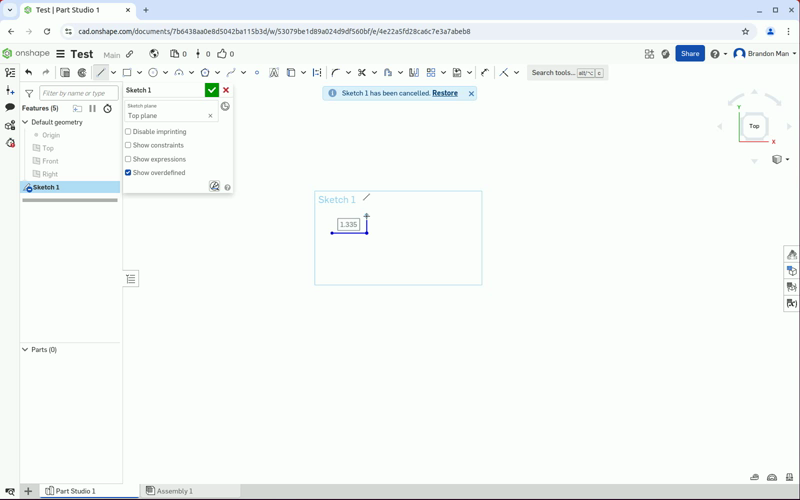
scroll(-6)
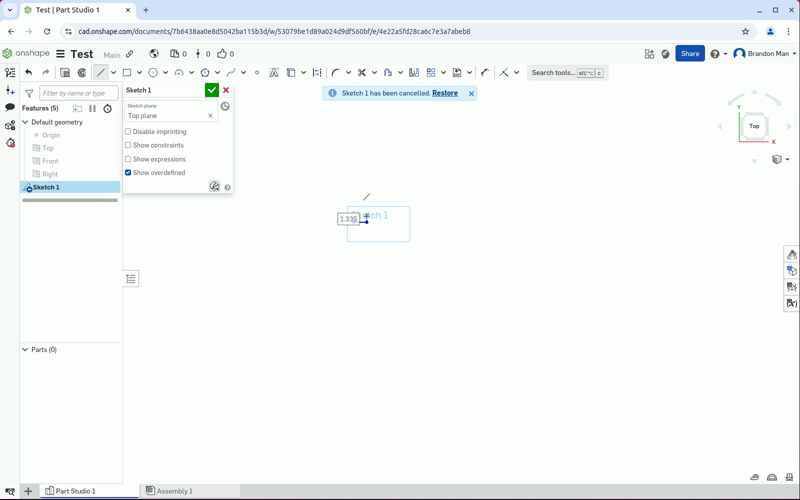
key_up(shift)
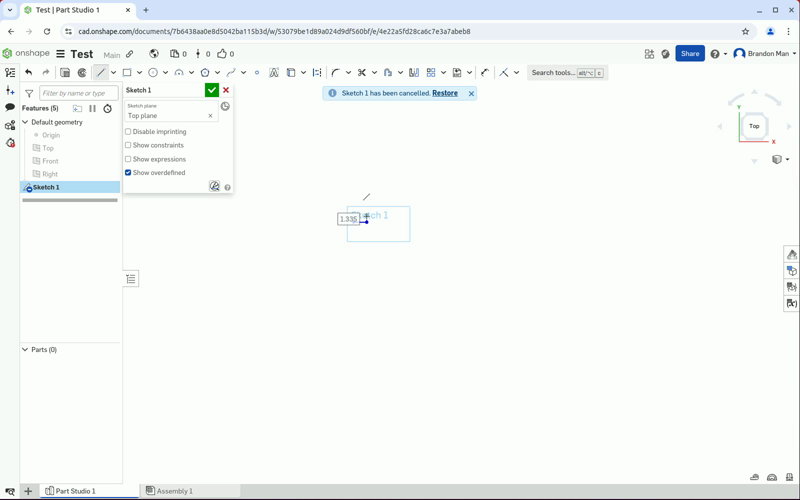
key_down(shift)
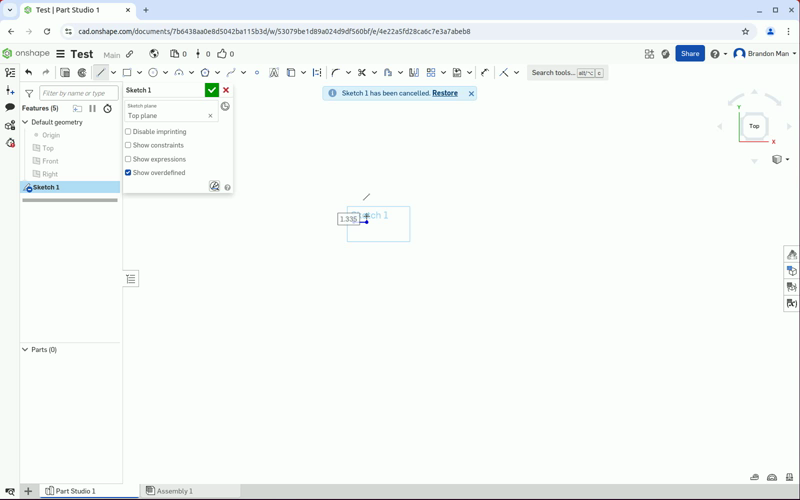
mouse_move(396, 215)
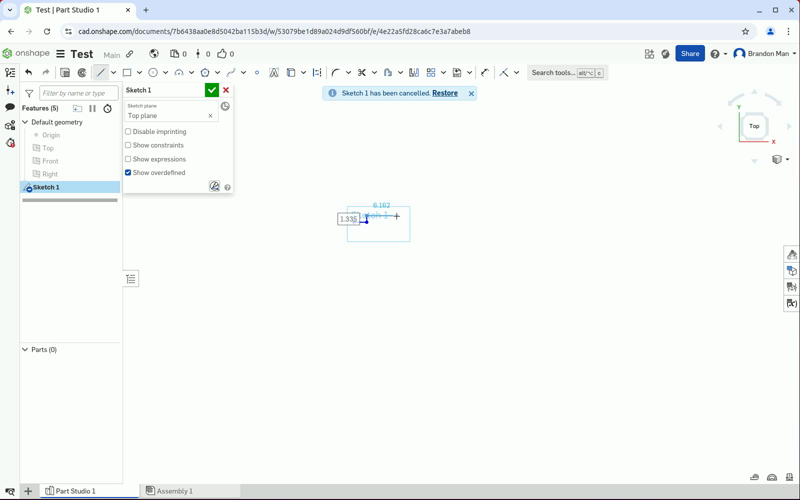
mouse_move(353, 215)
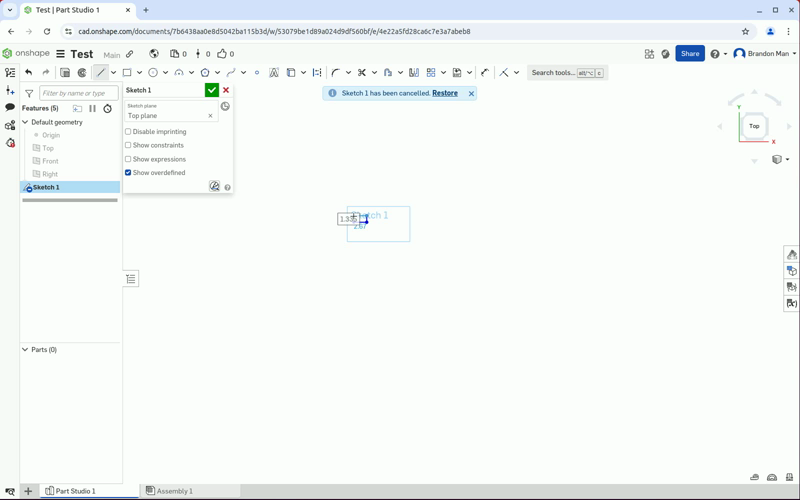
click(353, 215)
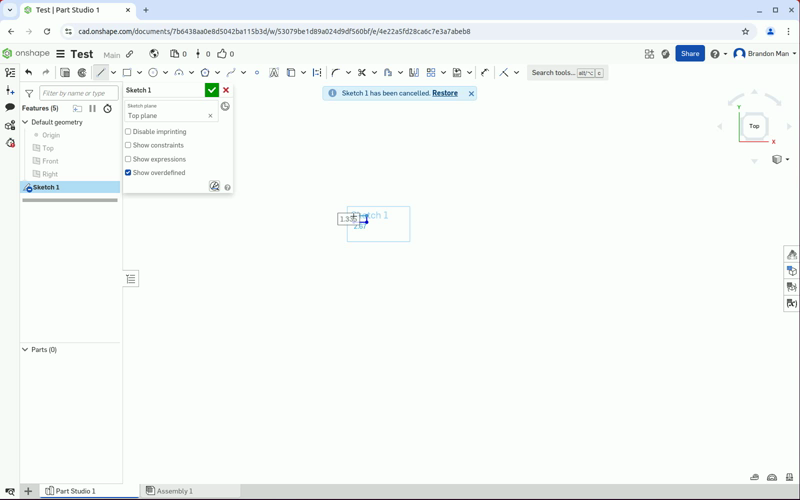
key_up(shift)
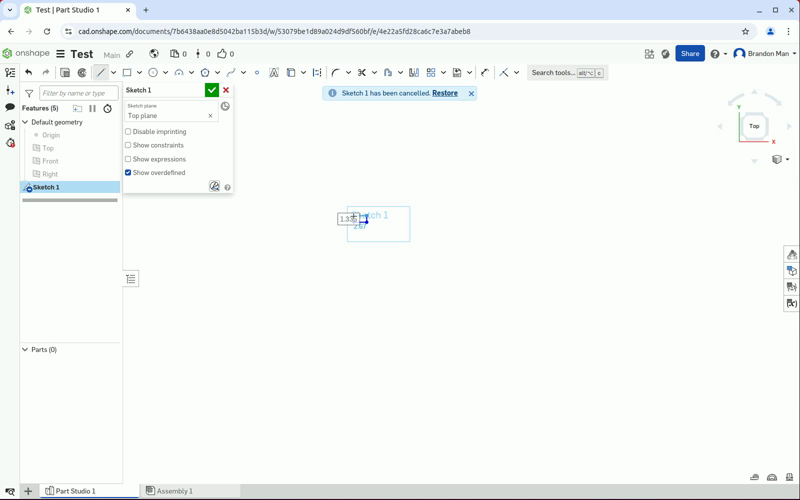
mouse_move(383, 215)
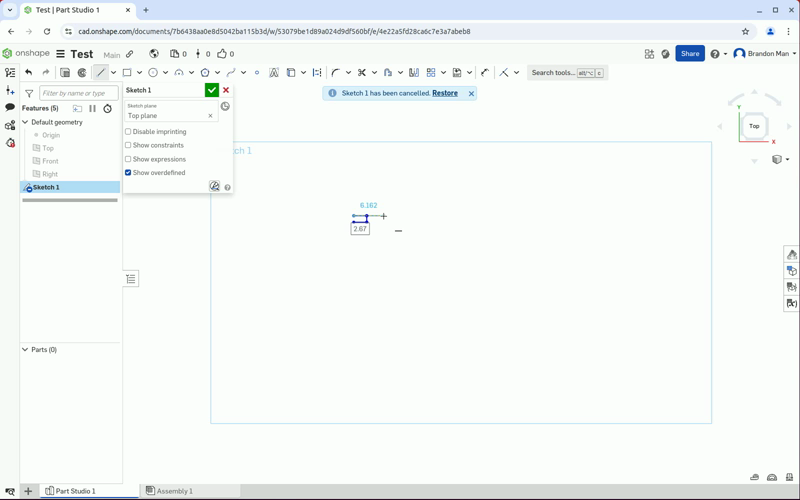
key_down(shift)
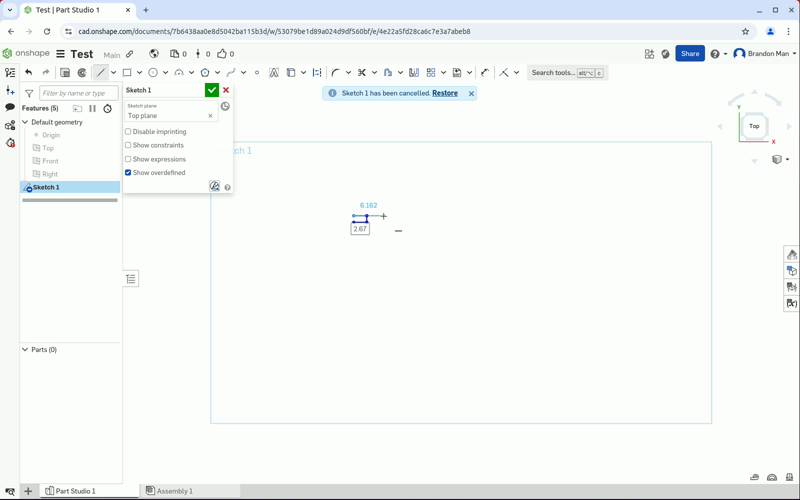
mouse_move(353, 222)
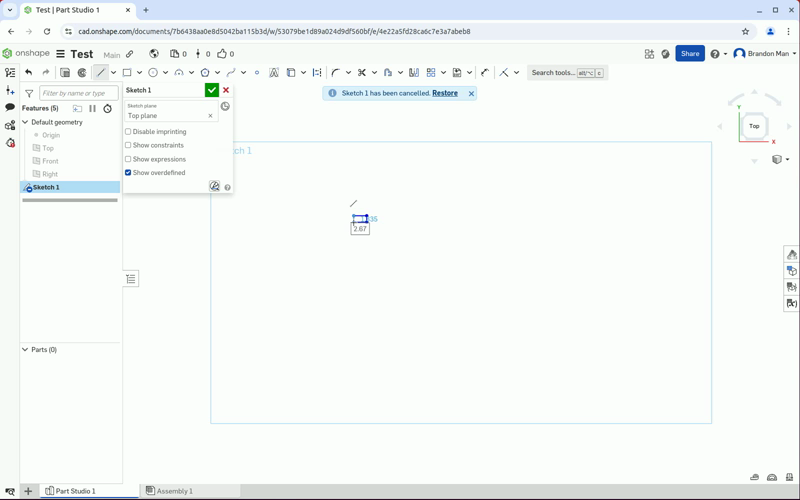
scroll(6)
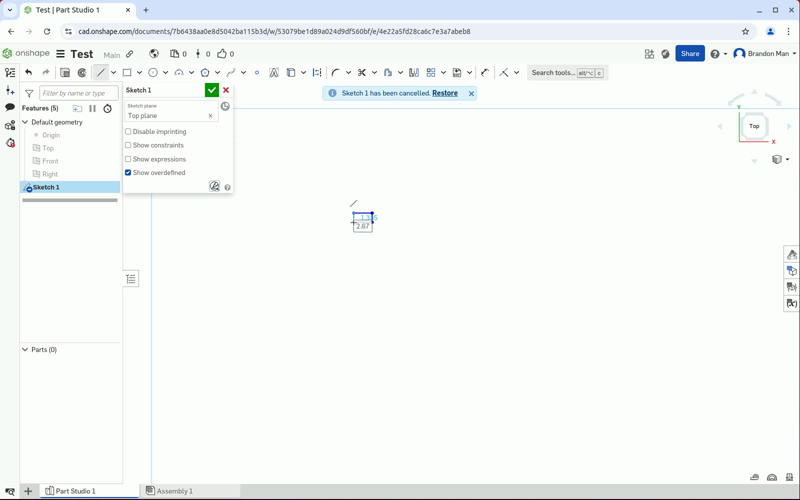
scroll(6)
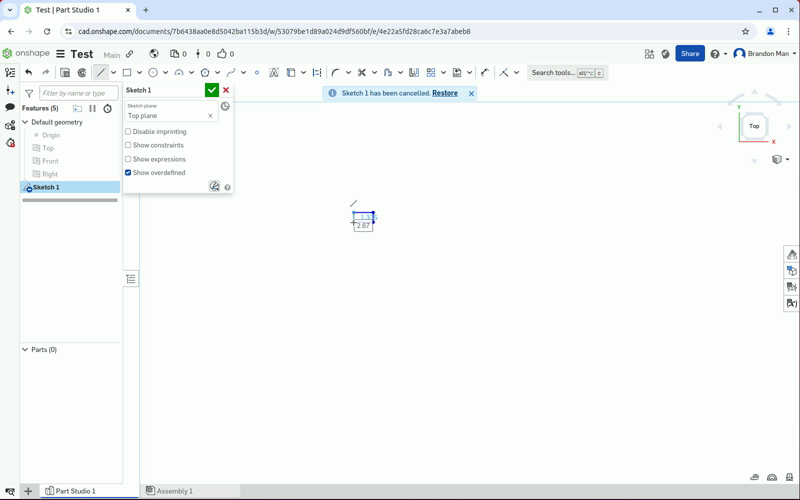
scroll(6)
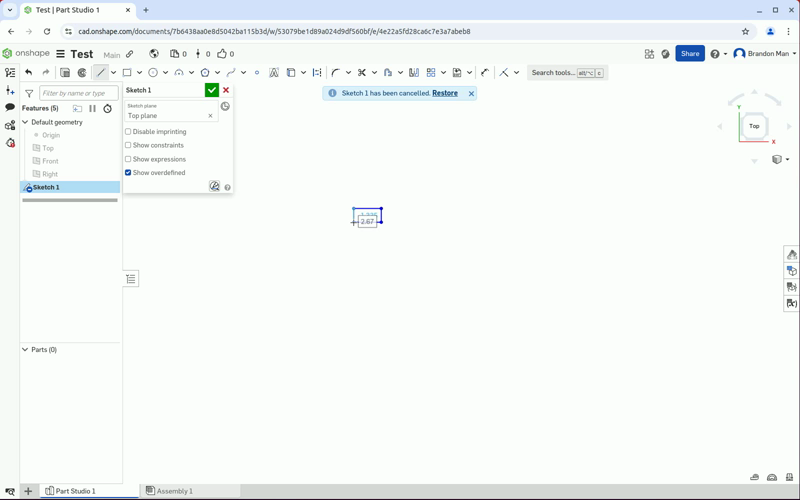
scroll(6)
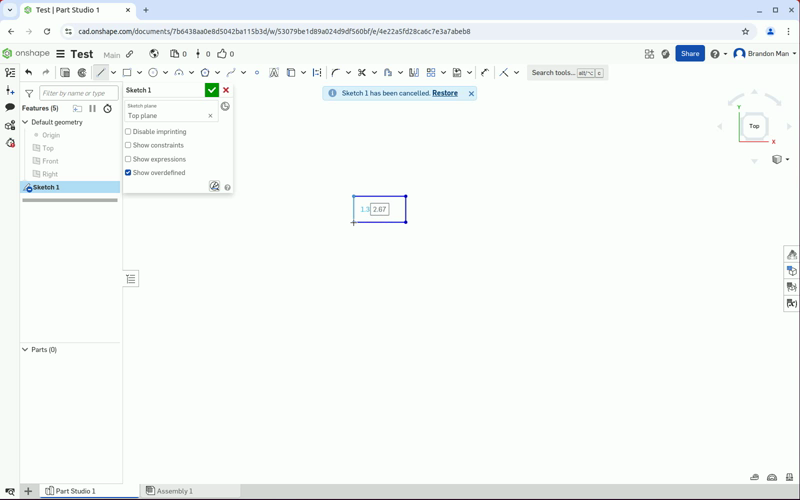
scroll(6)
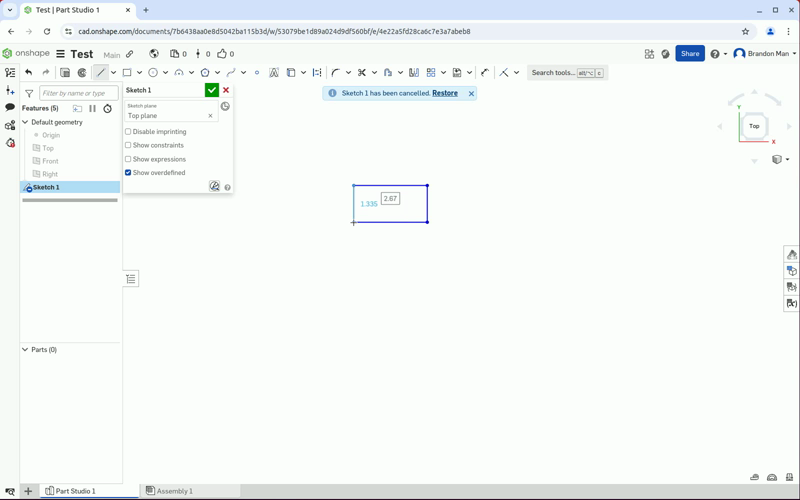
scroll(6)
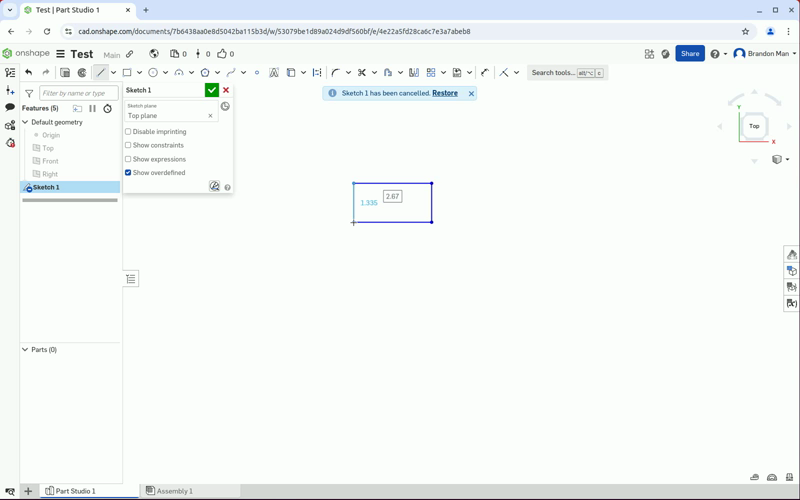
scroll(6)
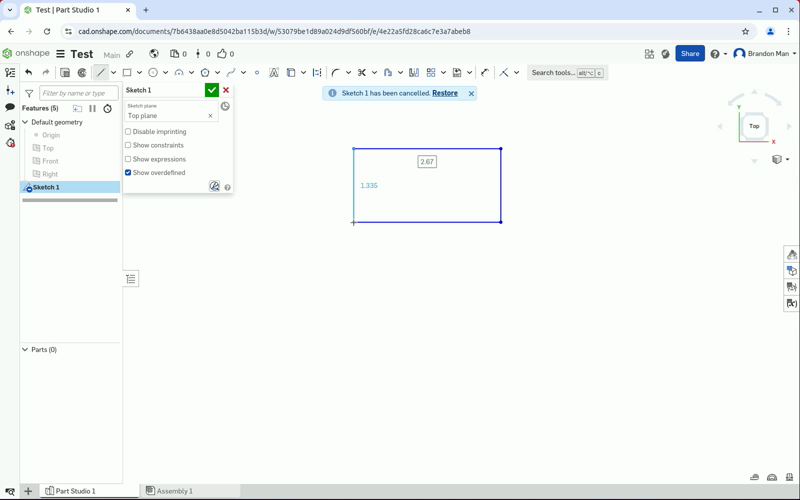
key_up(shift)
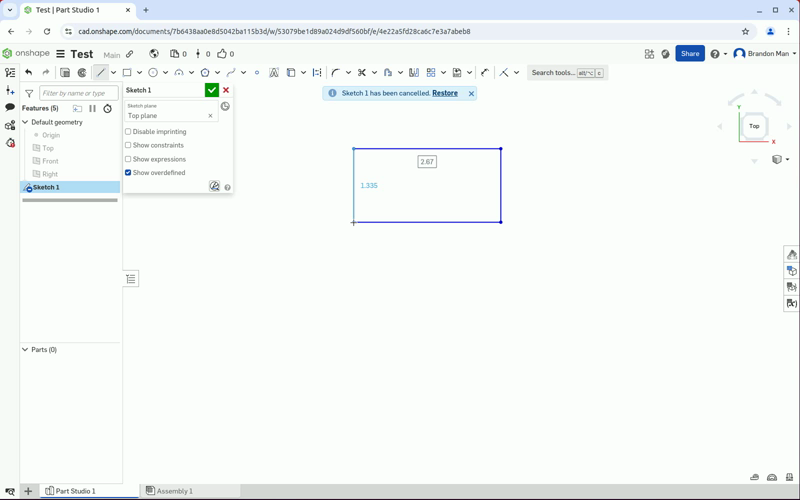
click(353, 222)
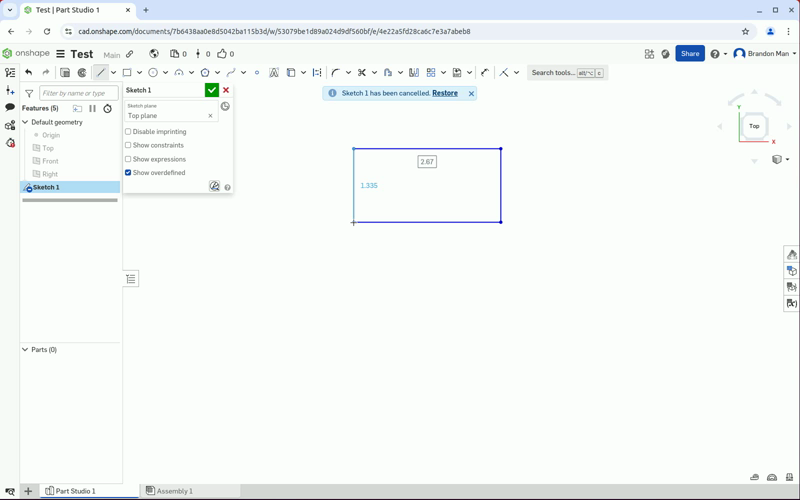
scroll(-6)
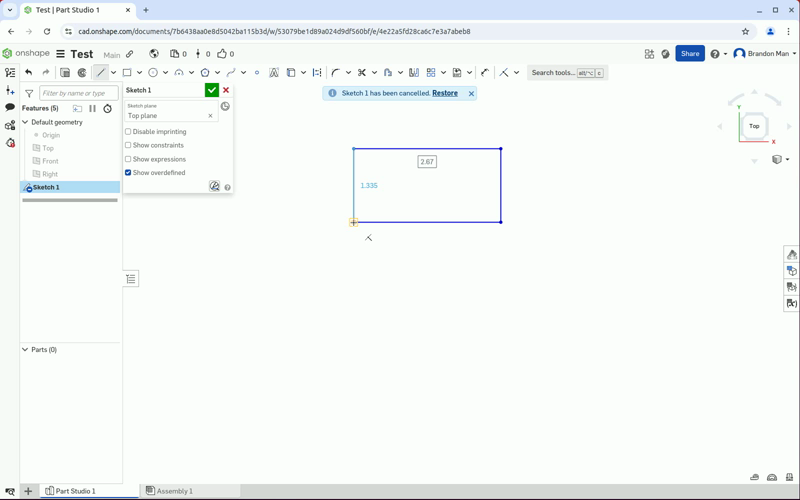
scroll(-6)
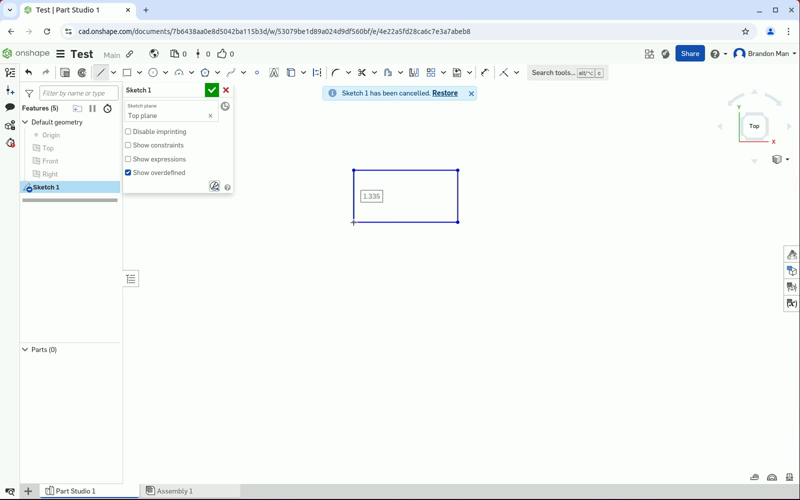
scroll(-6)
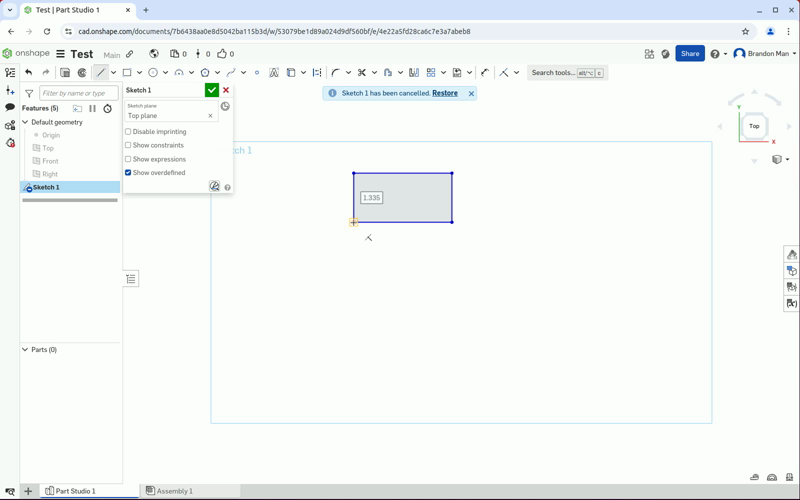
scroll(-6)
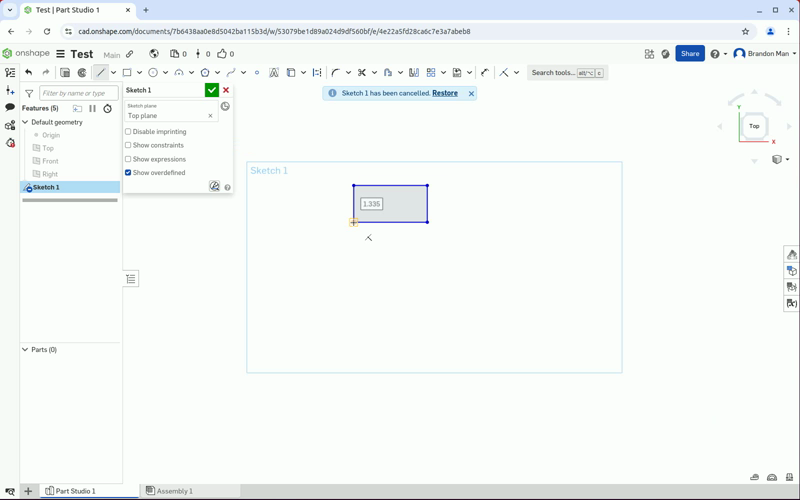
scroll(-6)
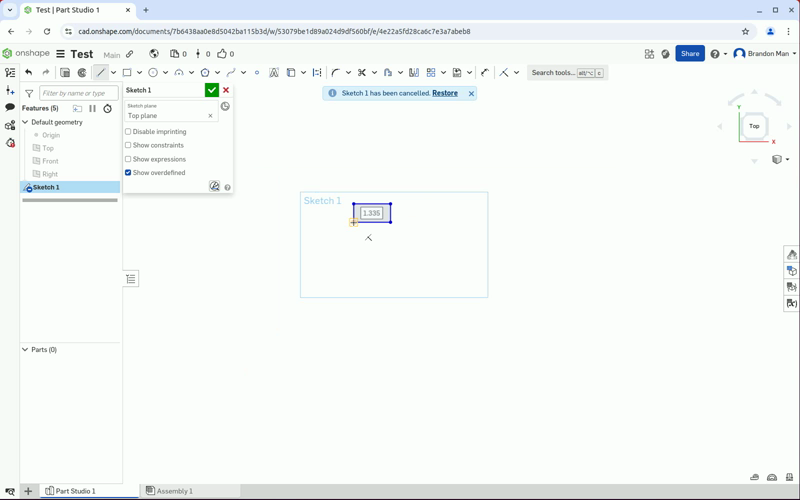
scroll(-6)
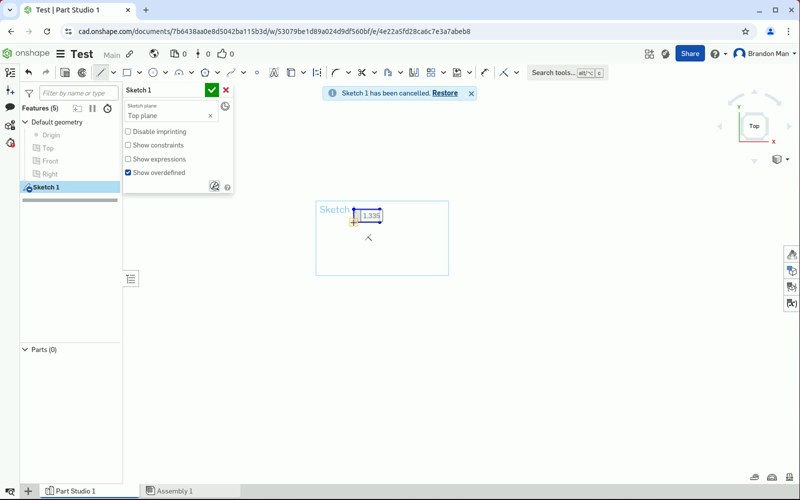
scroll(-6)
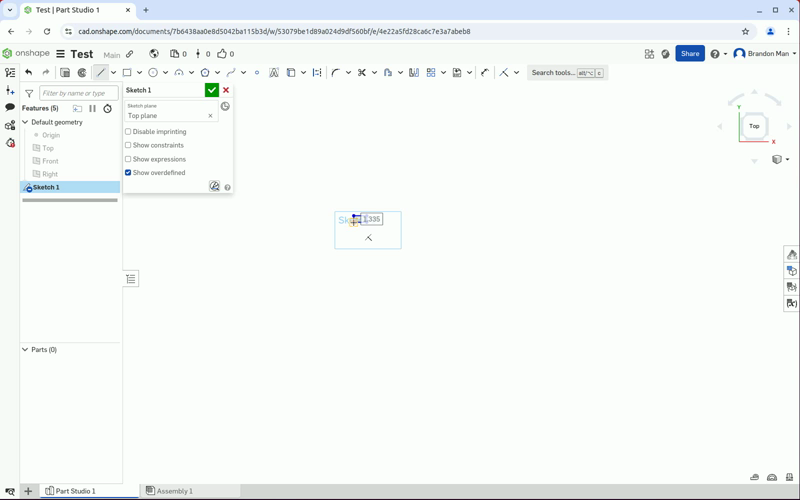
key(esc)
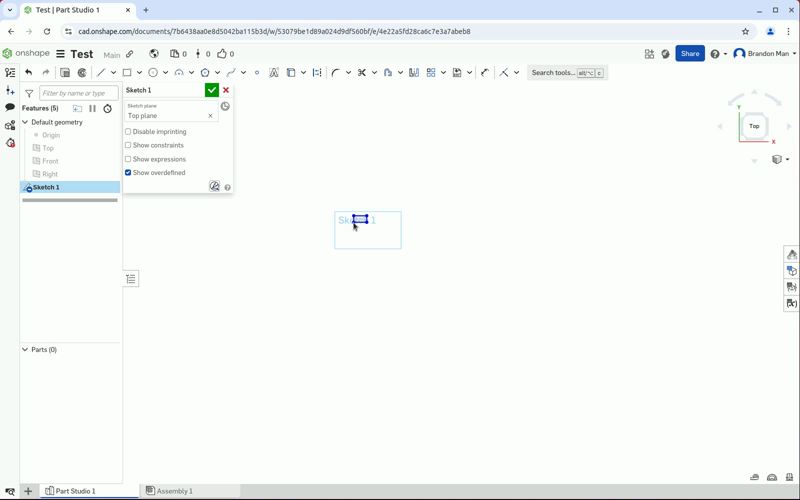
mouse_move(363, 217)
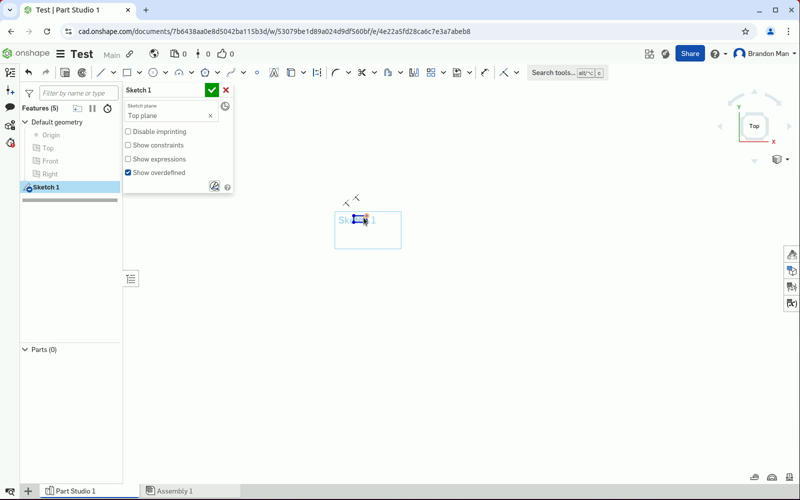
scroll(6)
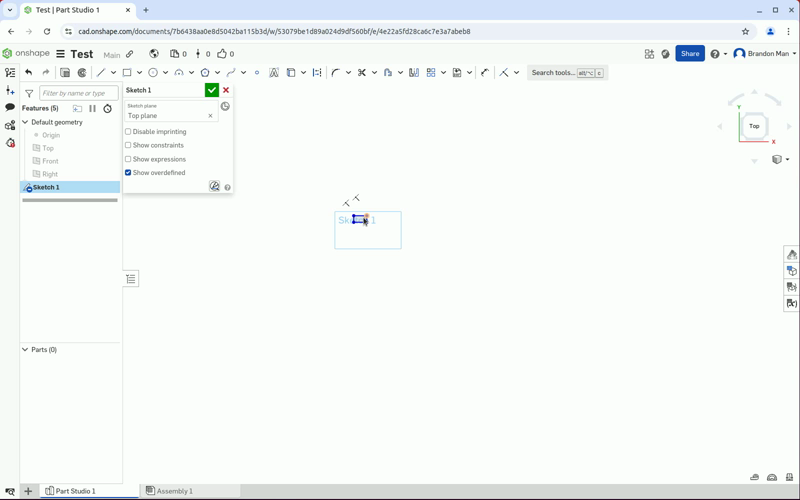
scroll(6)
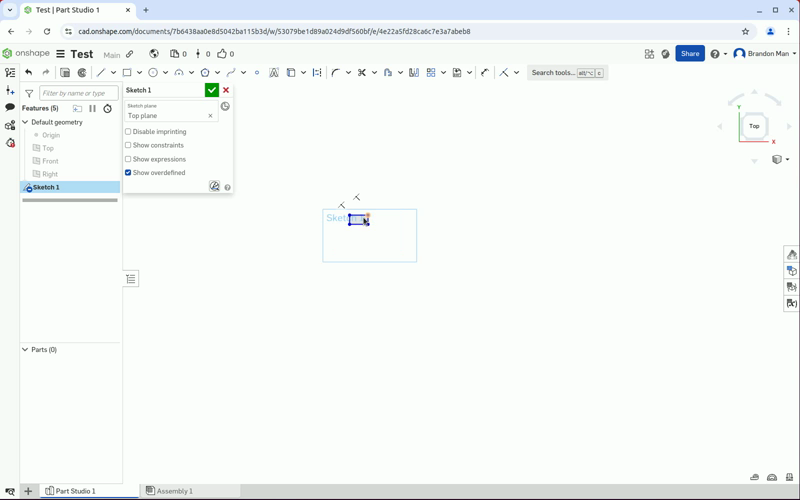
scroll(6)
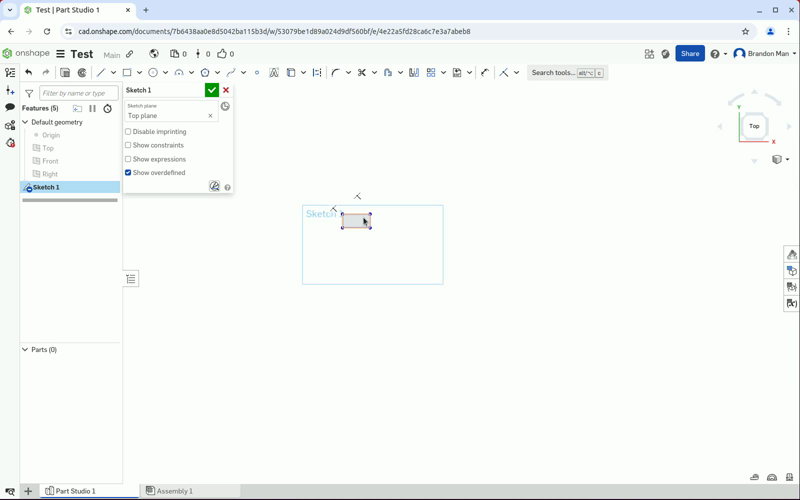
scroll(6)
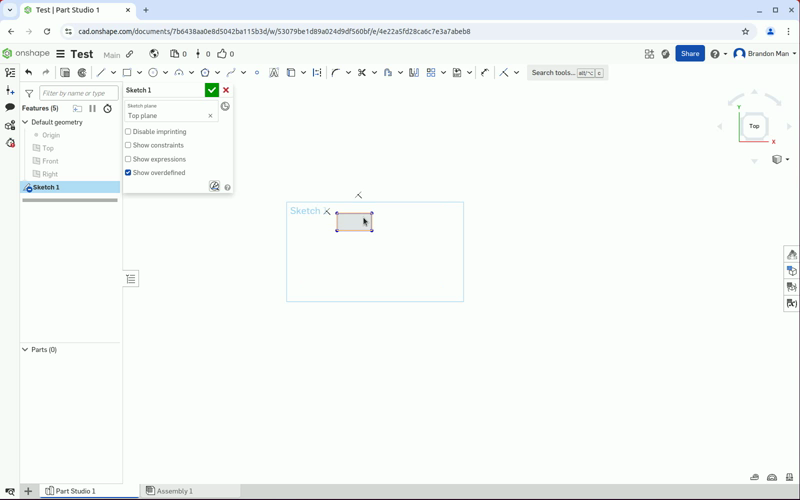
scroll(6)
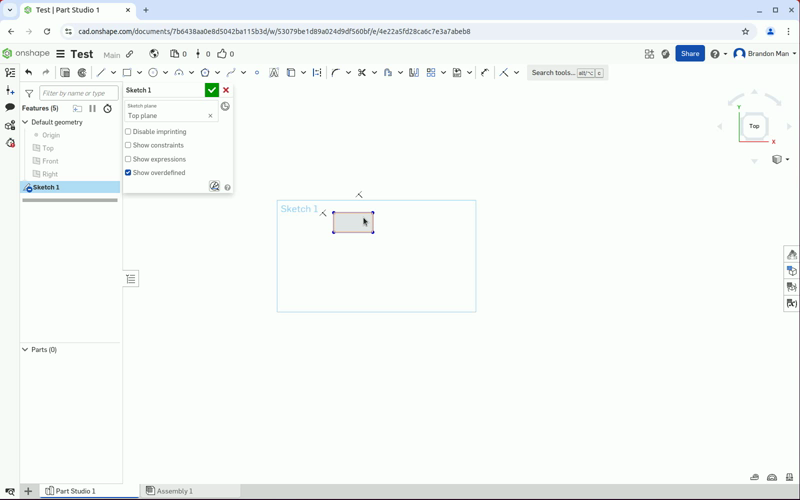
scroll(6)
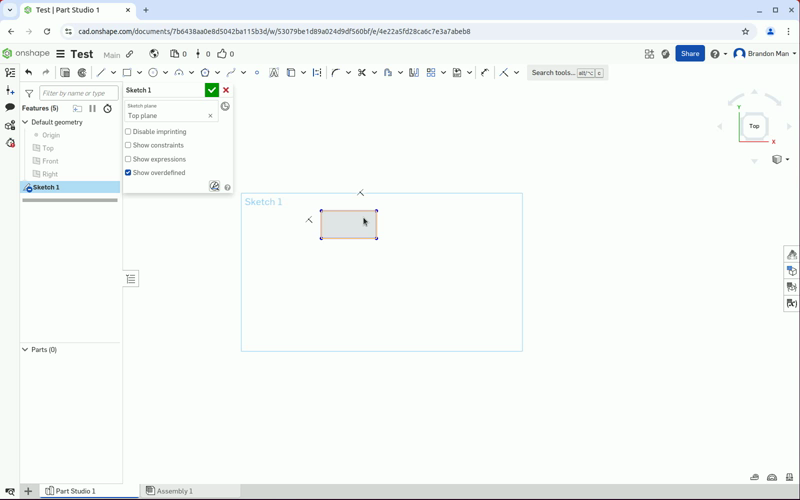
scroll(6)
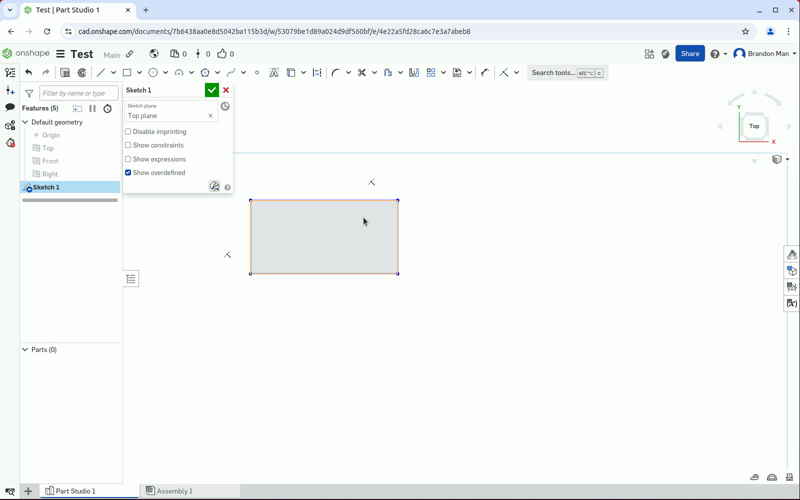
click(363, 217)
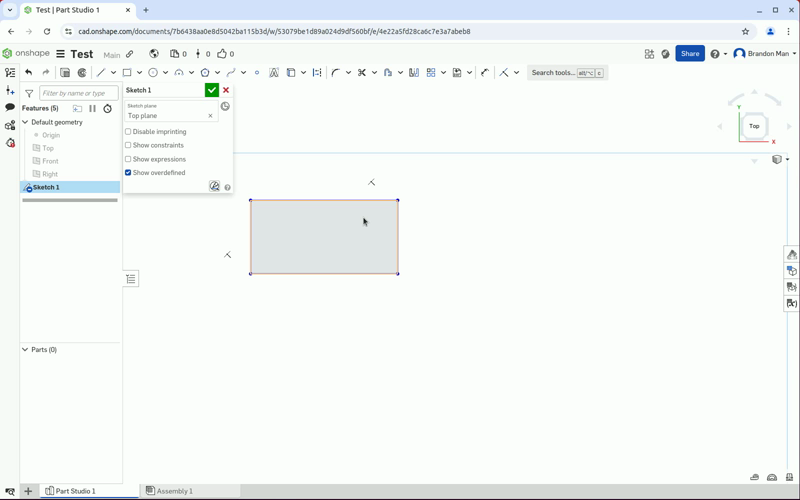
scroll(-6)
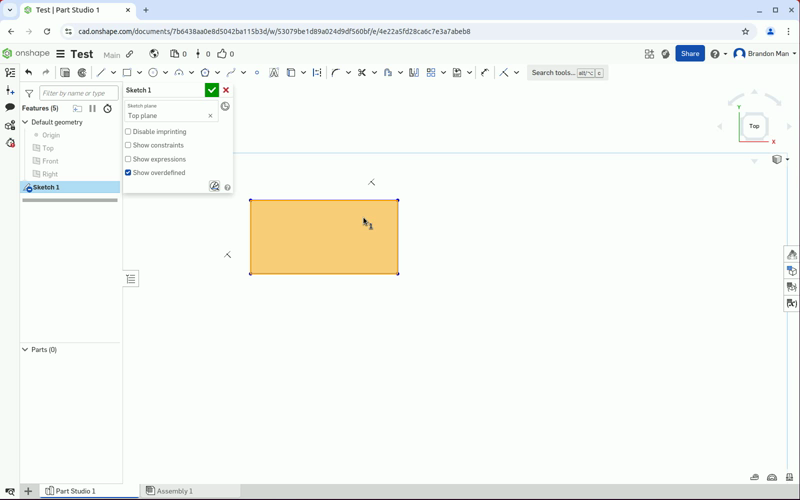
scroll(-6)
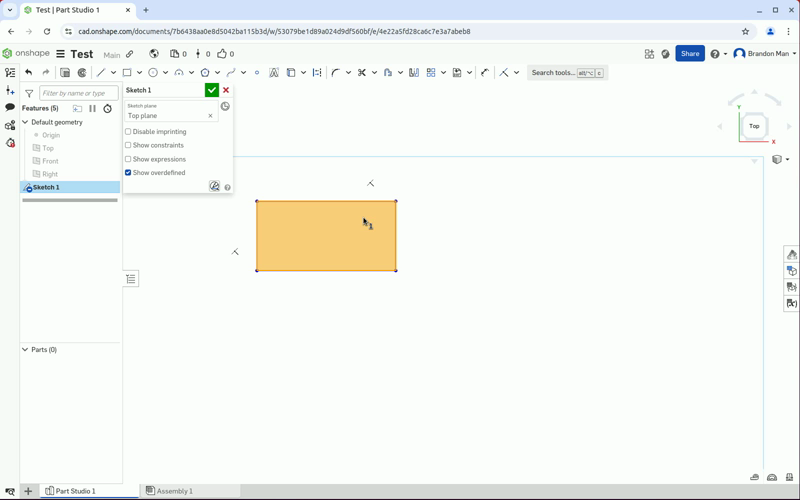
scroll(-6)
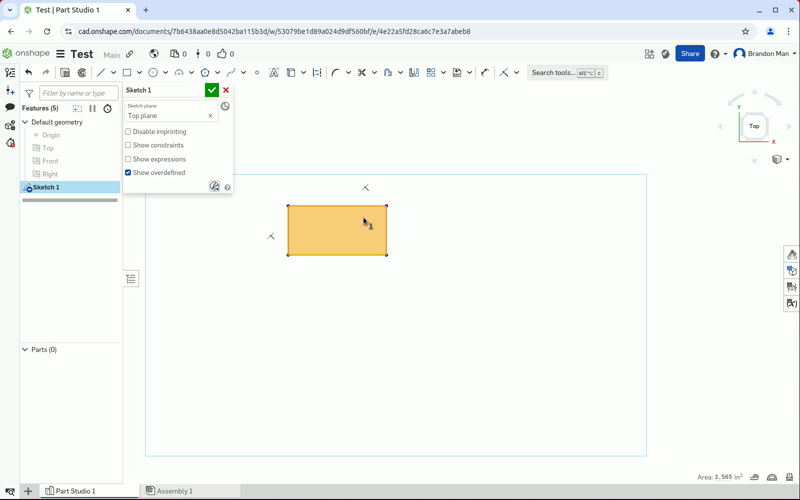
scroll(-6)
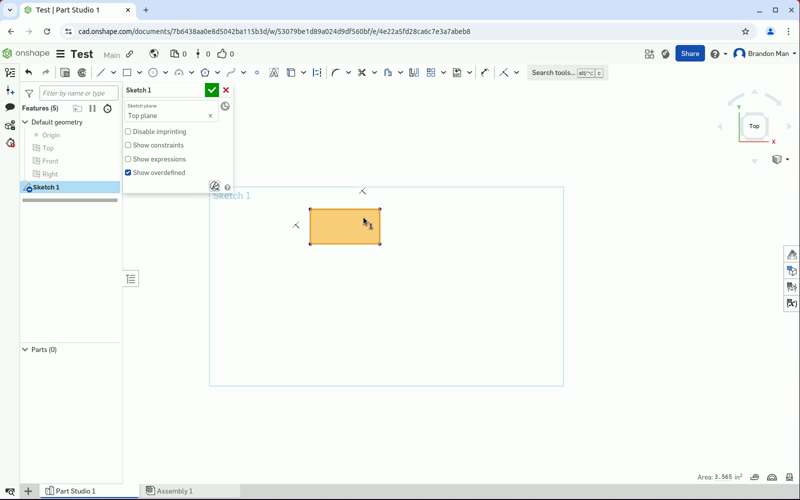
scroll(-6)
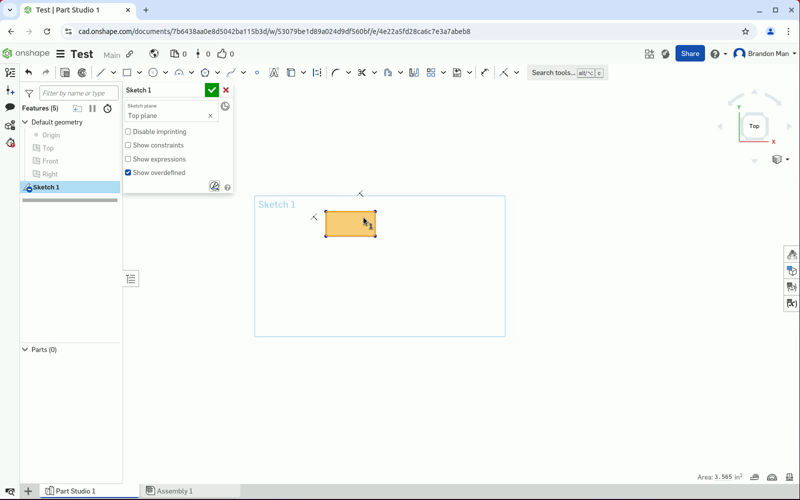
scroll(-6)
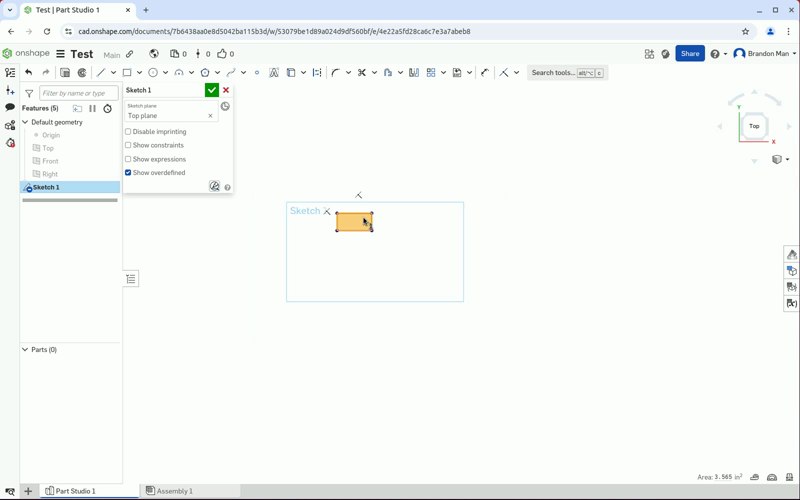
scroll(-6)
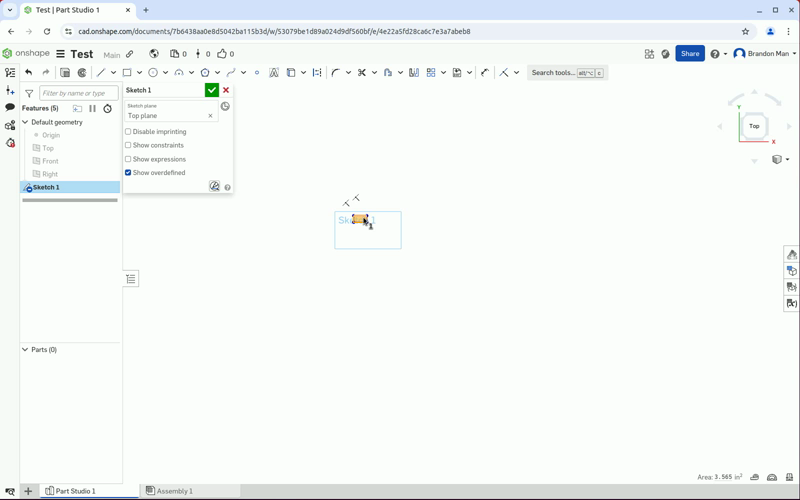
mouse_move(73, 352)
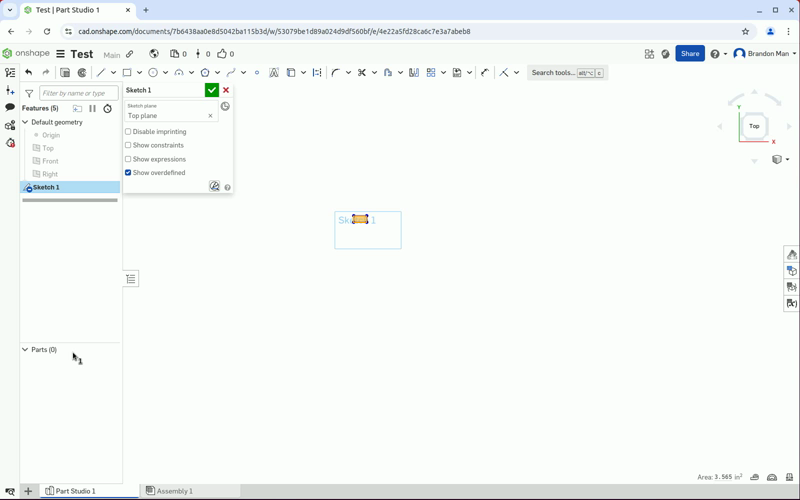
key(shift+y)
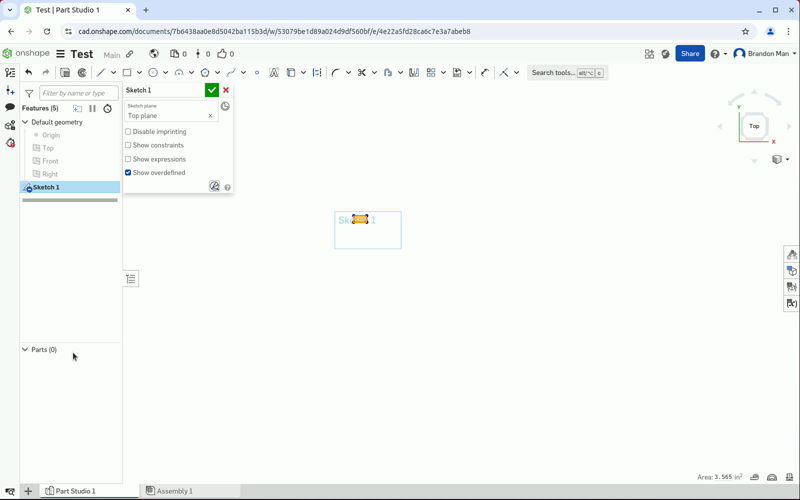
key(shift+e)
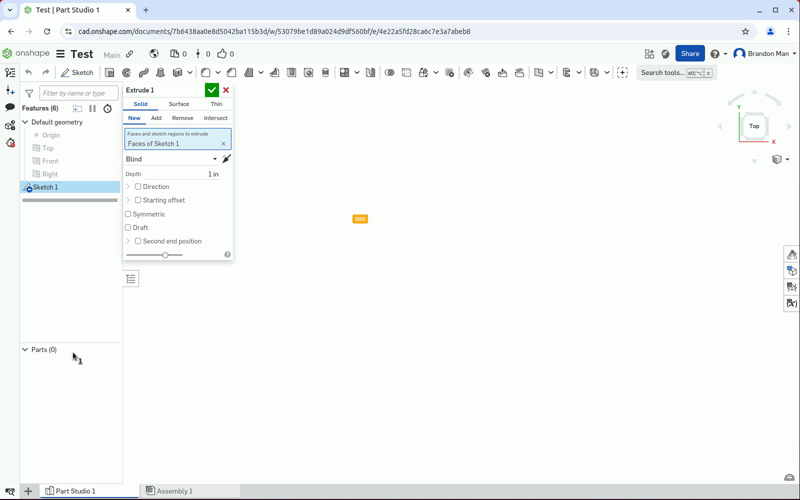
mouse_move(143, 106)
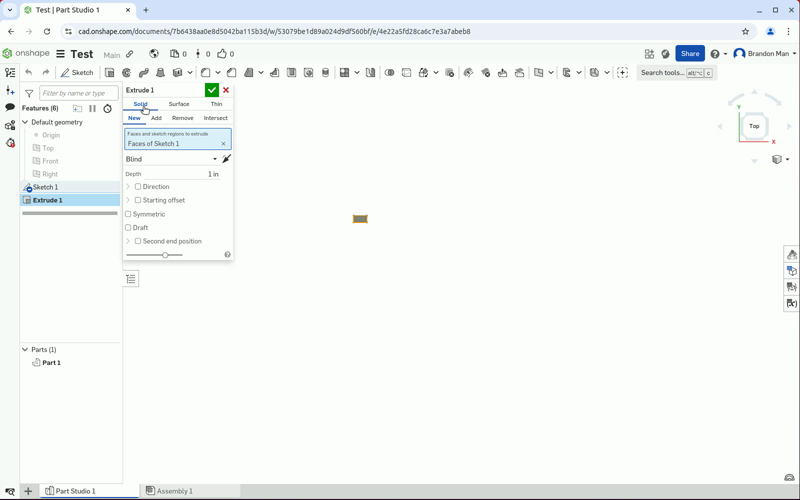
click(143, 106)
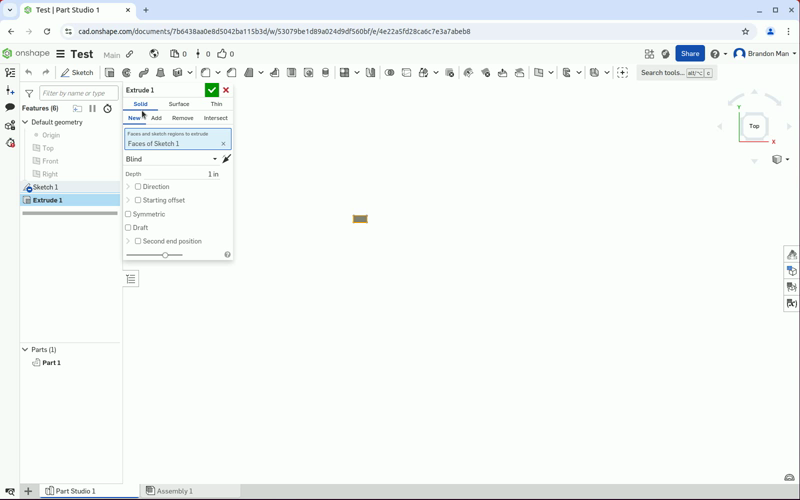
mouse_move(137, 120)
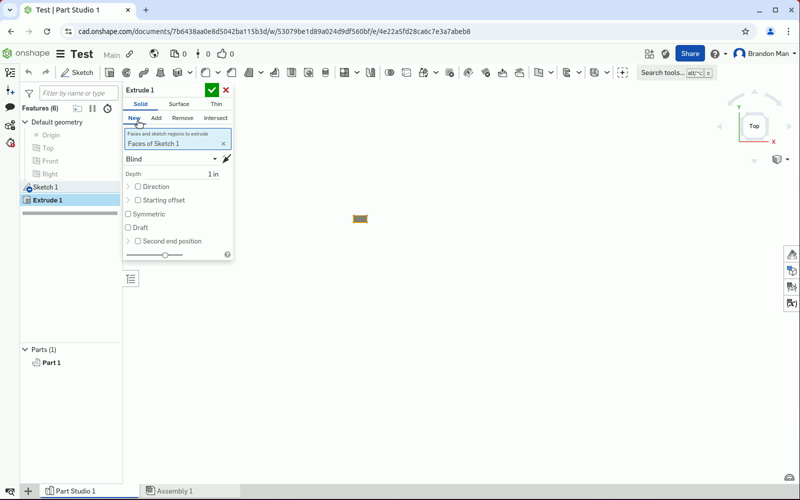
click(137, 120)
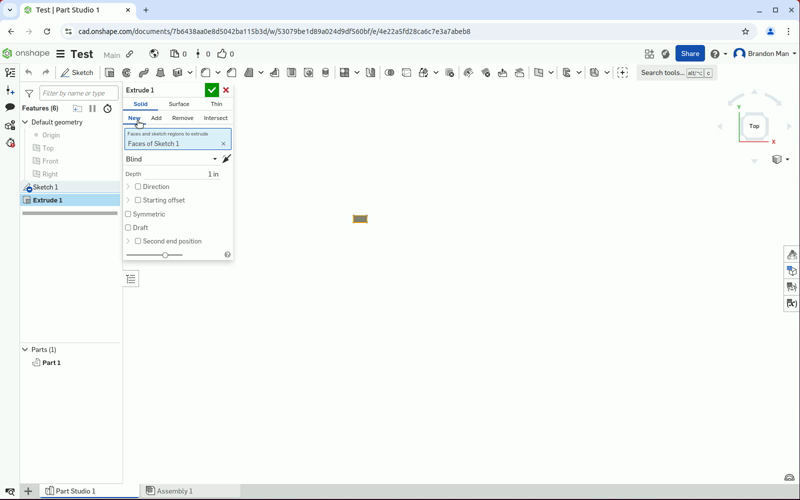
key(tab, 4)
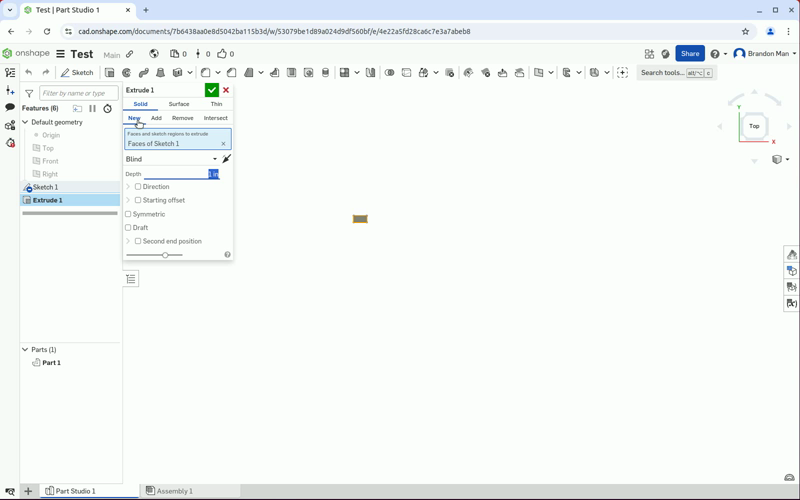
text(5.536)
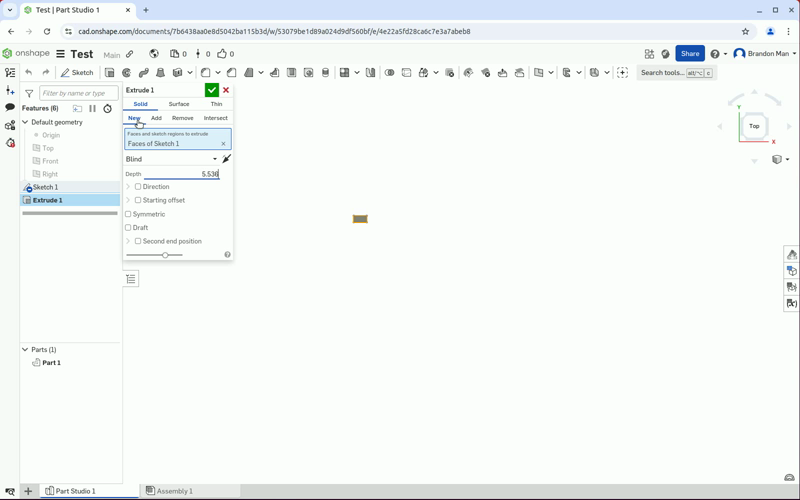
key(enter)
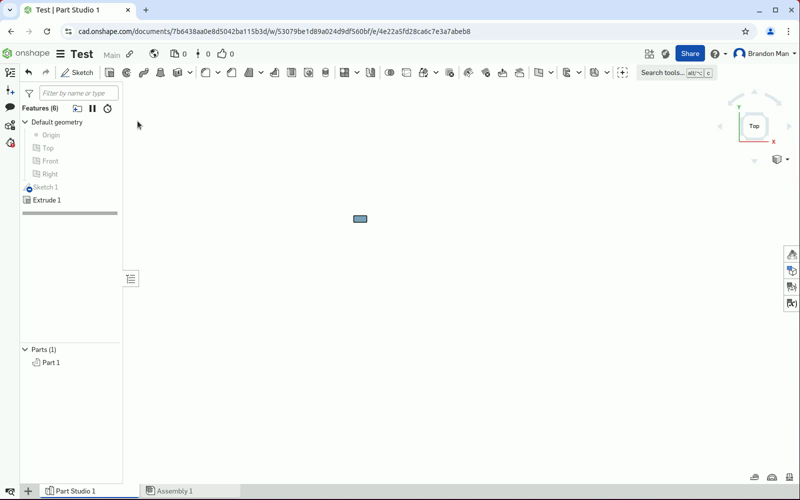
key(shift+h)
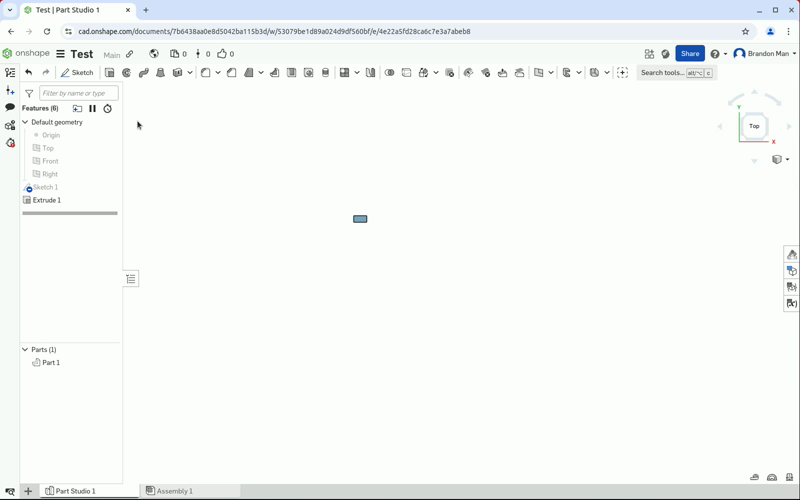
key(shift+h)
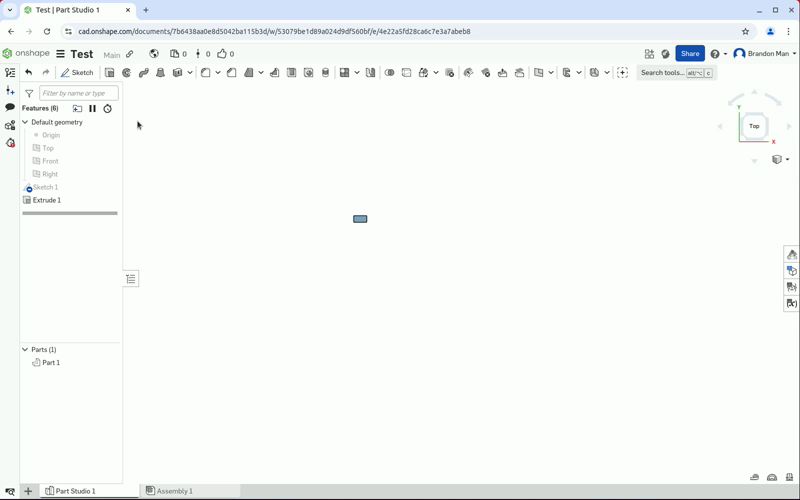
mouse_move(73, 189)
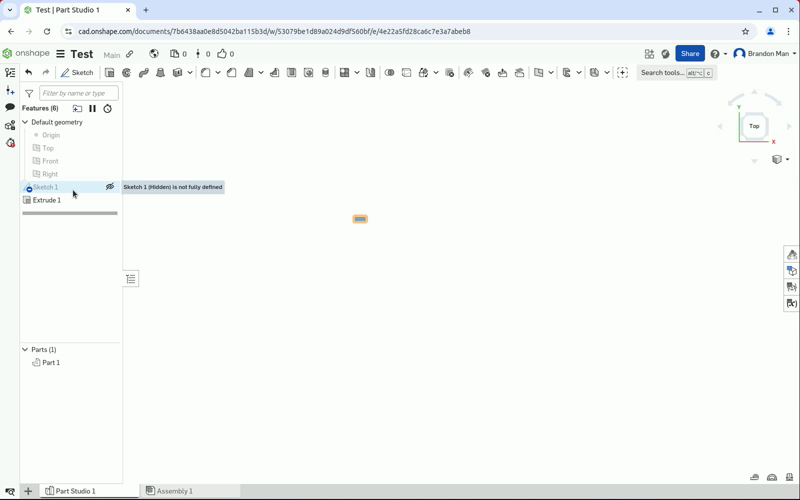
click(73, 189)
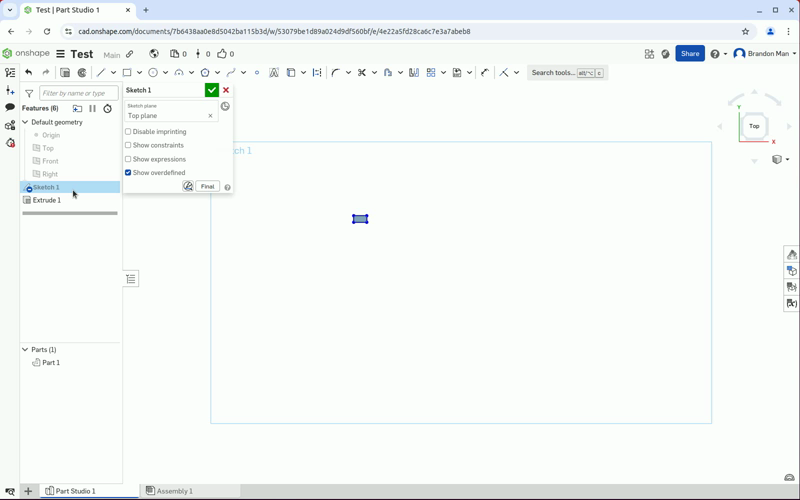
mouse_move(229, 92)
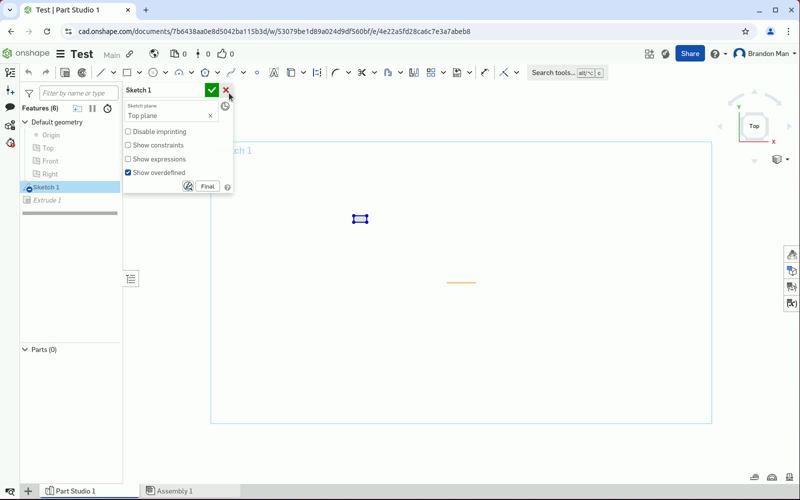
click(229, 92)
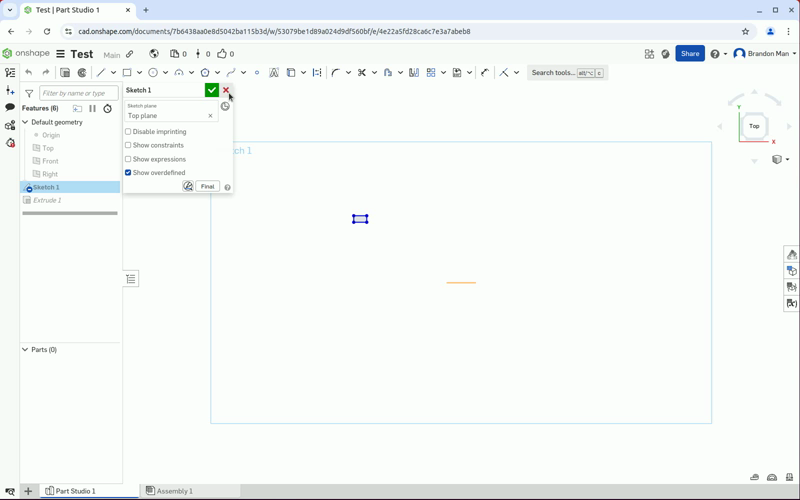
key(shift+s)
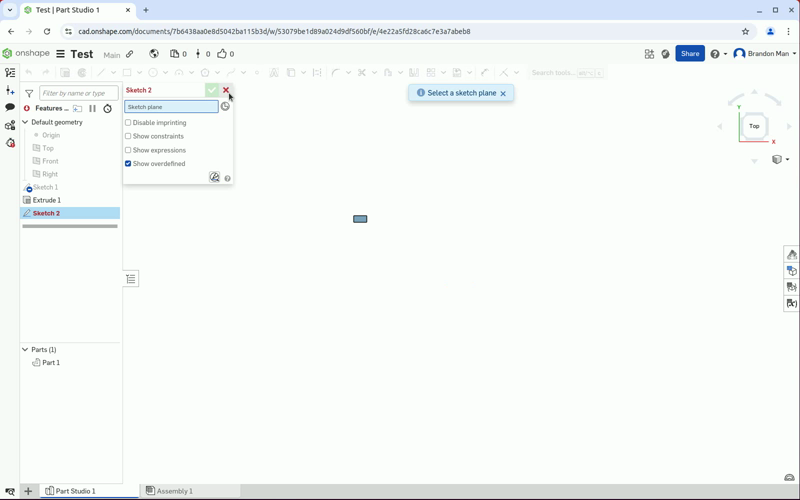
mouse_move(73, 150)
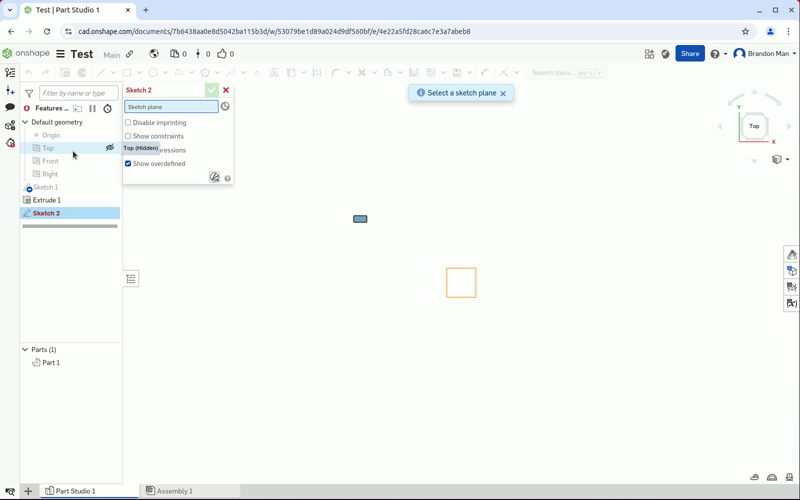
click(73, 150)
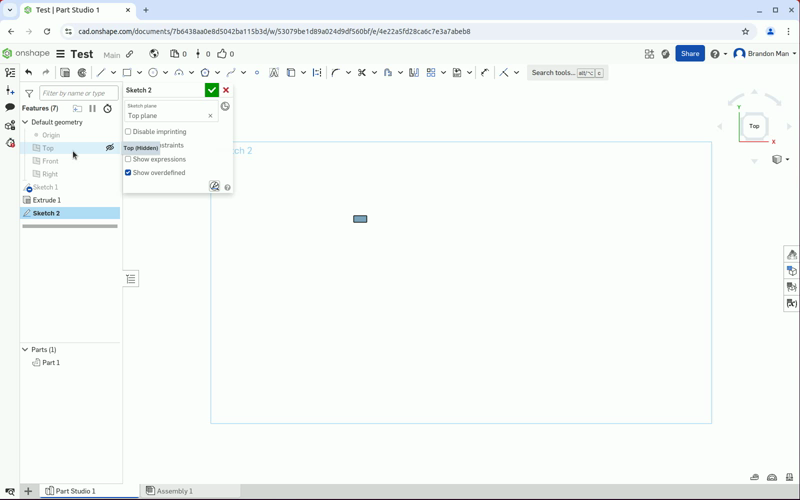
mouse_move(73, 352)
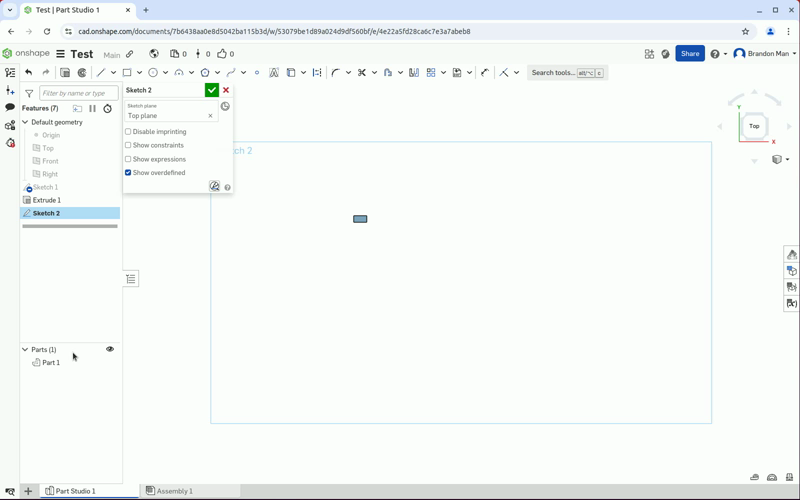
key(y)
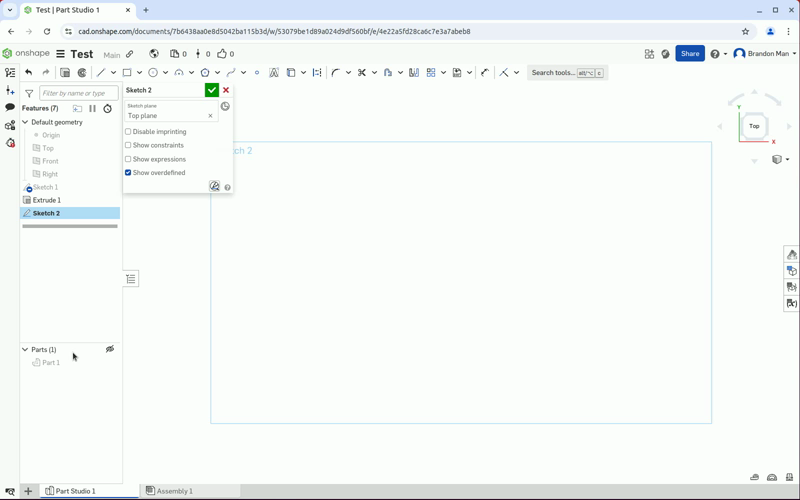
key(l)
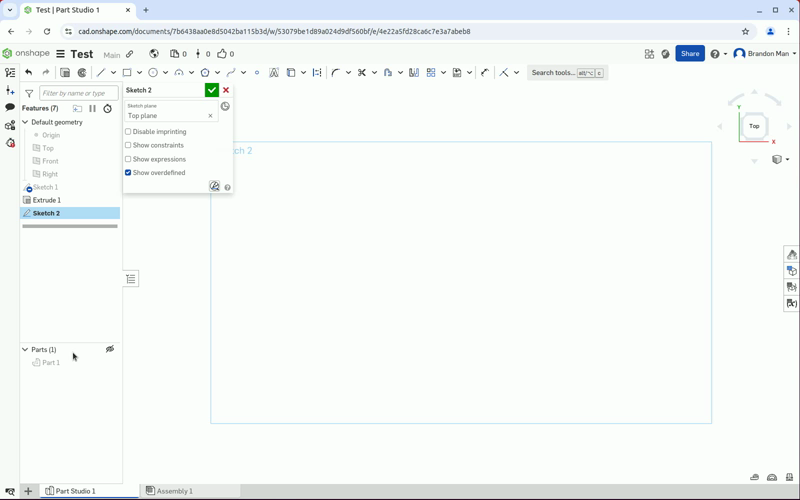
key_down(shift)
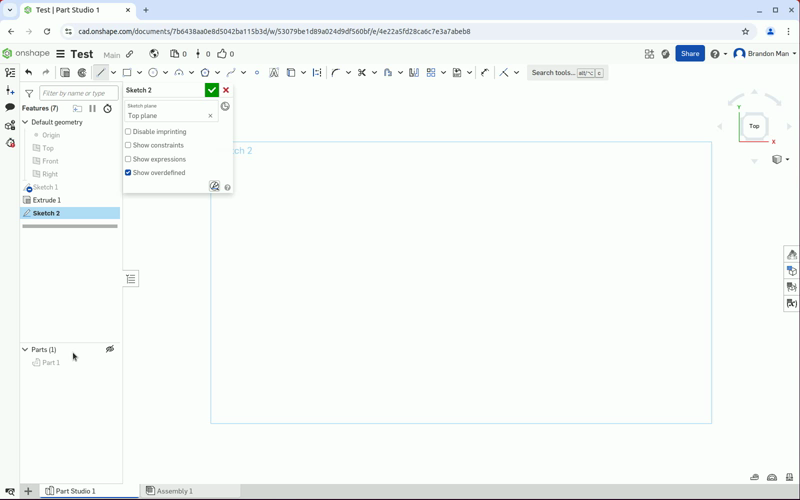
mouse_move(348, 314)
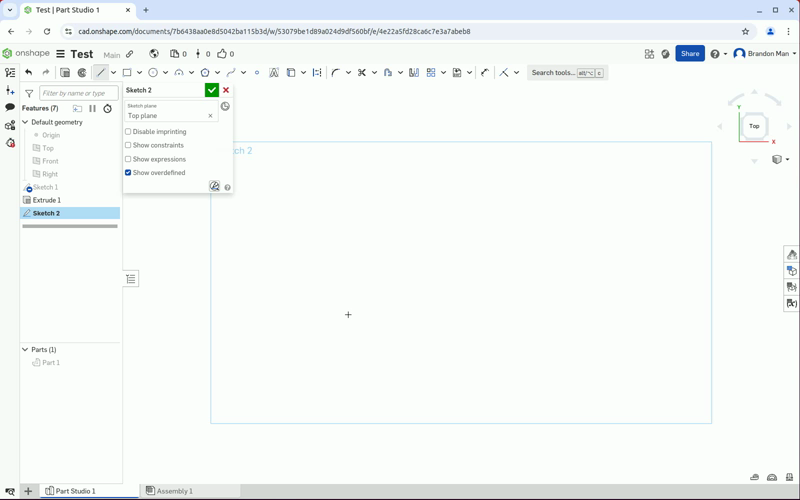
click(348, 314)
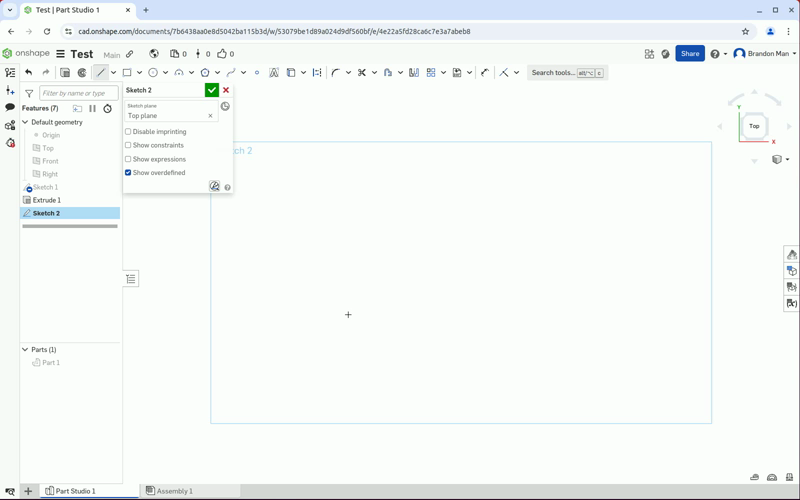
key_up(shift)
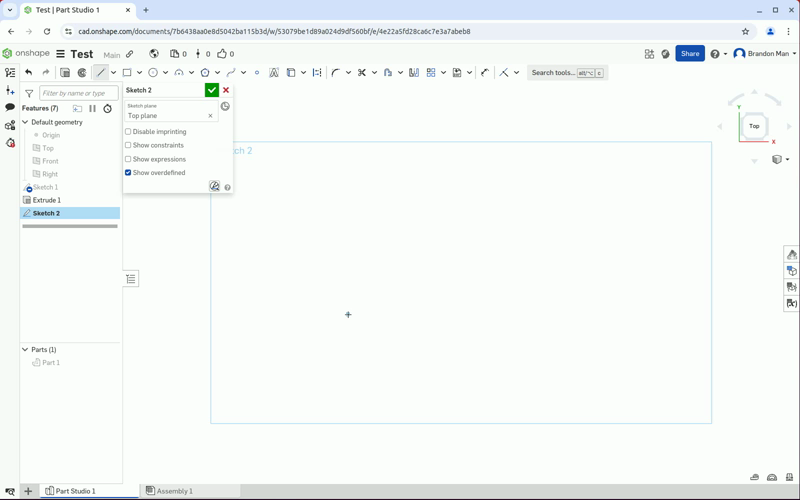
key_down(shift)
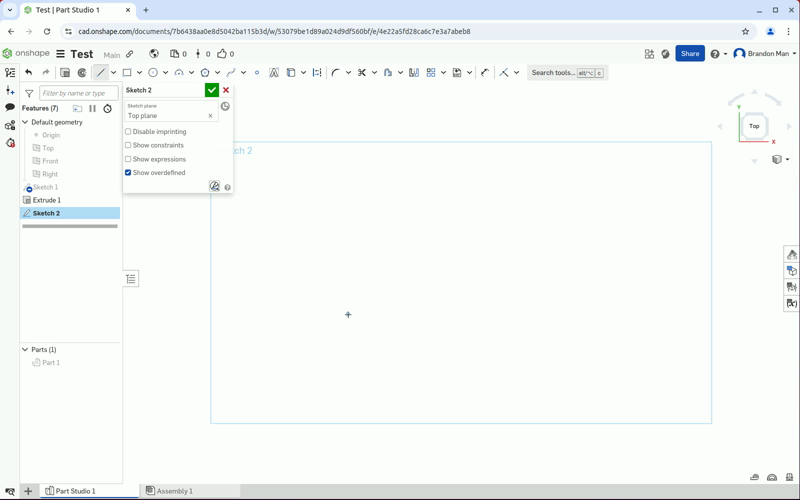
mouse_move(416, 314)
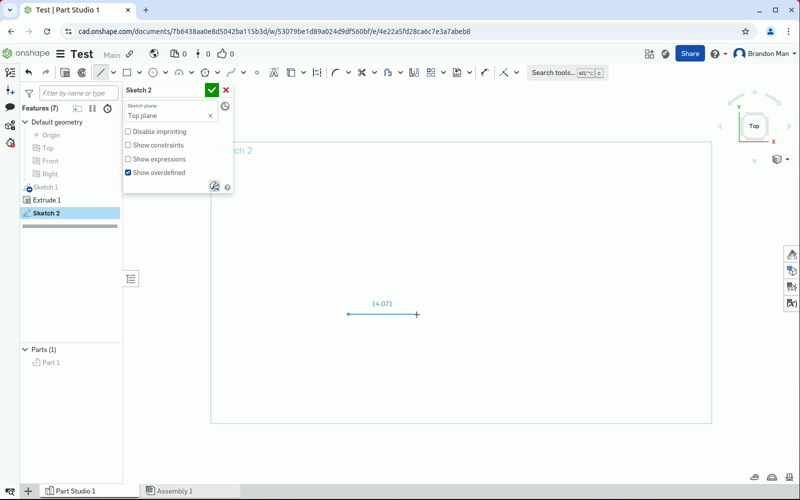
click(416, 314)
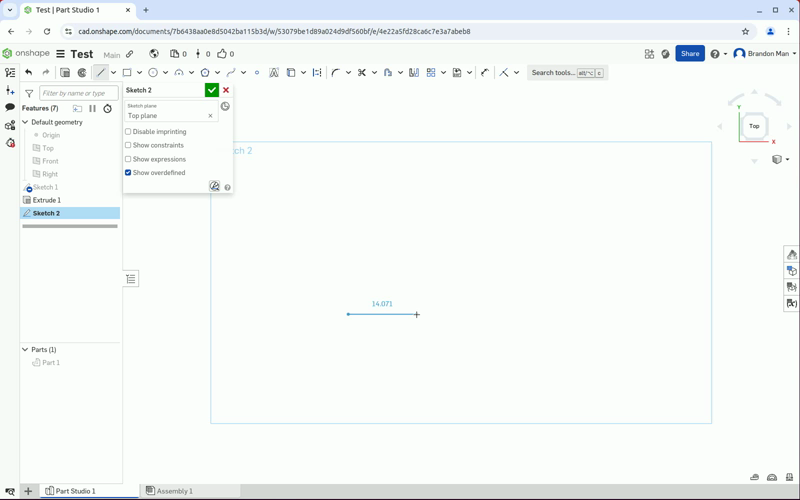
key_up(shift)
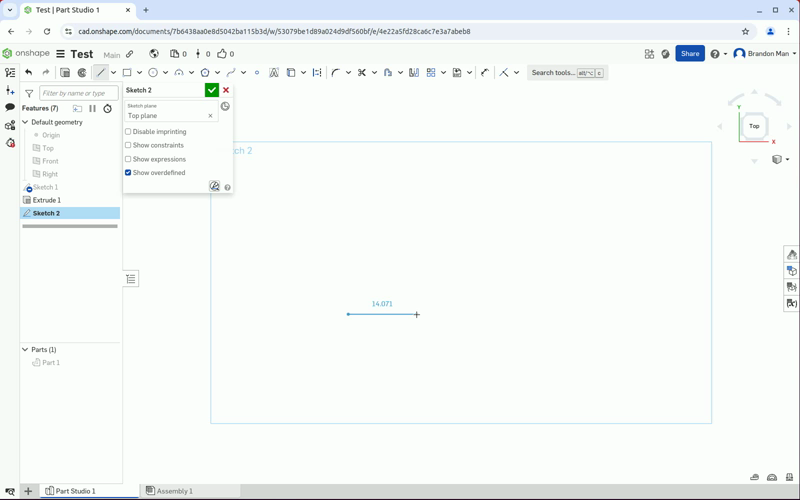
key_down(shift)
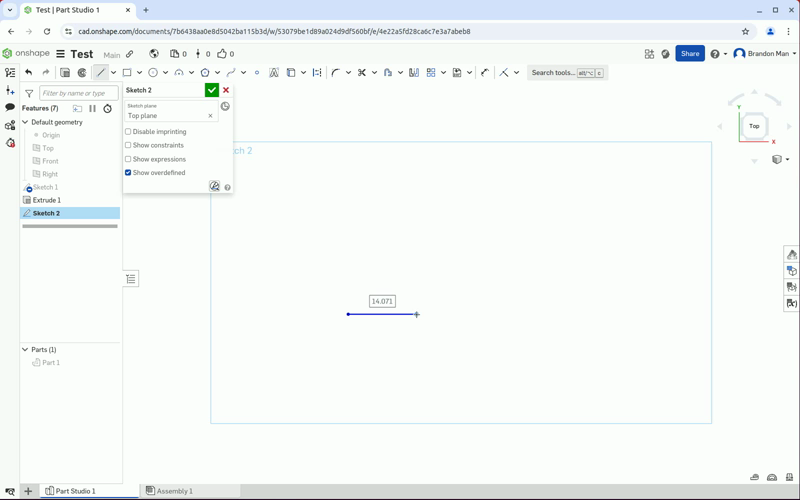
mouse_move(446, 314)
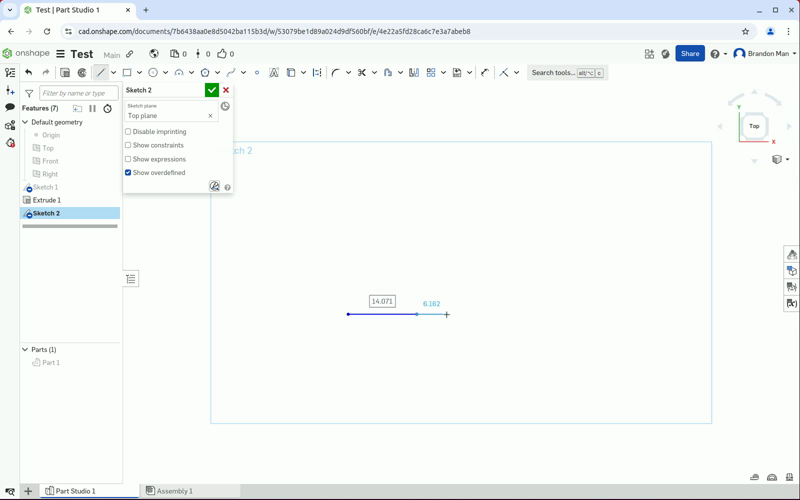
mouse_move(416, 273)
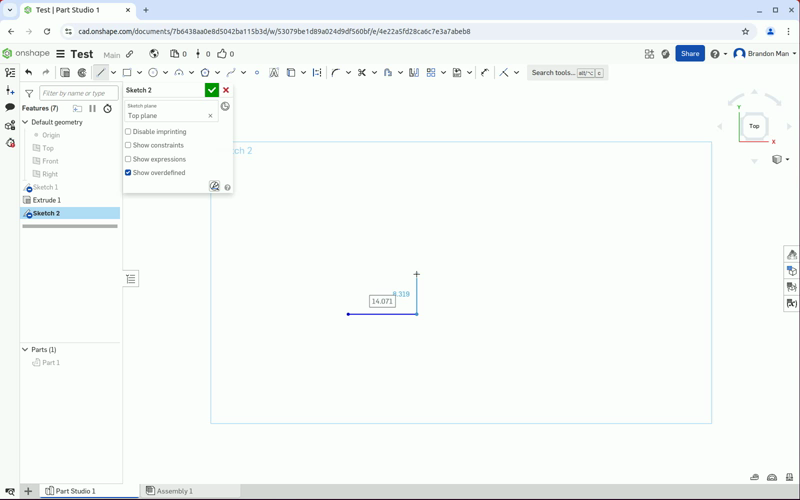
click(416, 273)
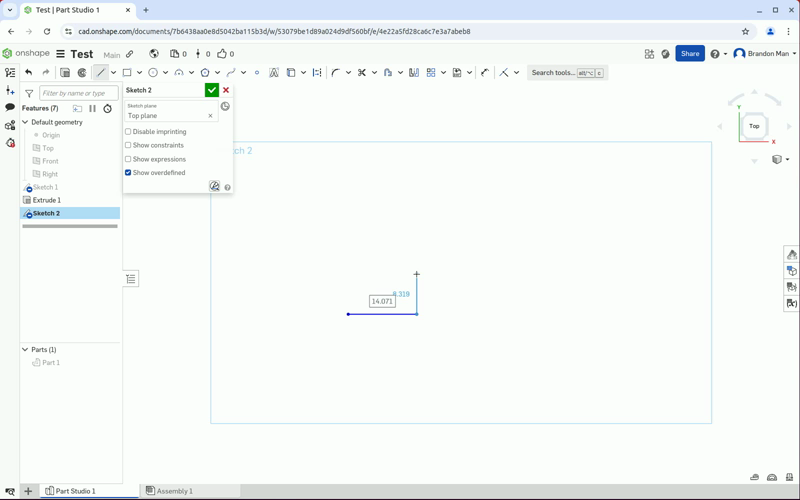
key_up(shift)
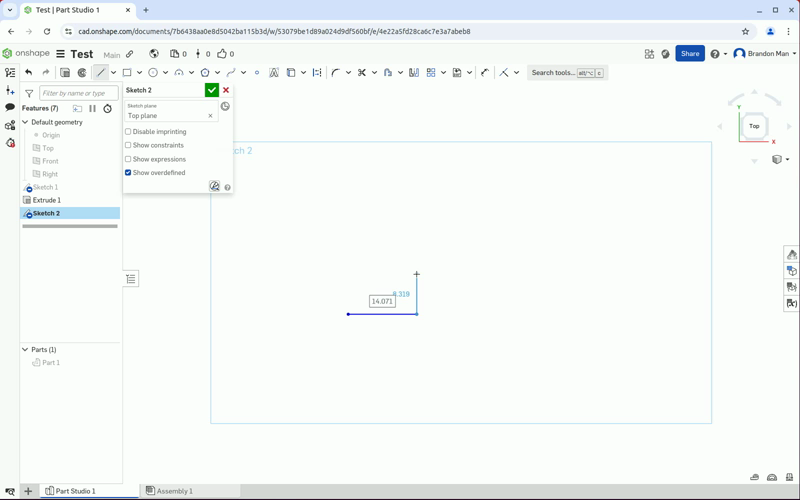
key_down(shift)
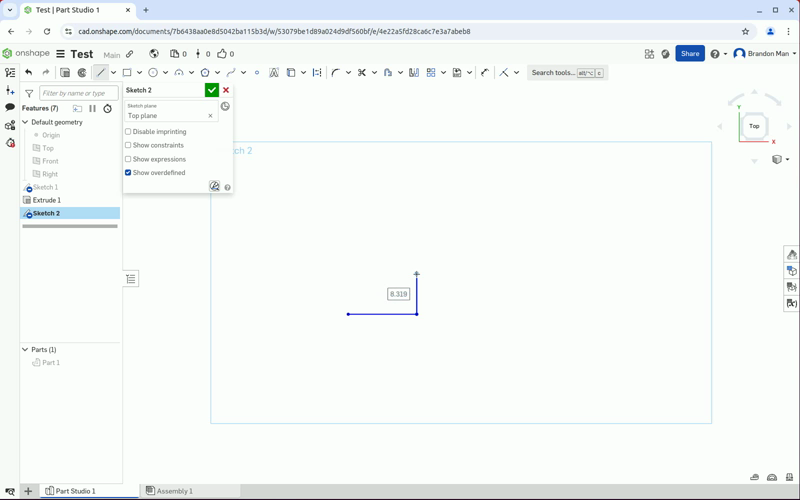
mouse_move(348, 273)
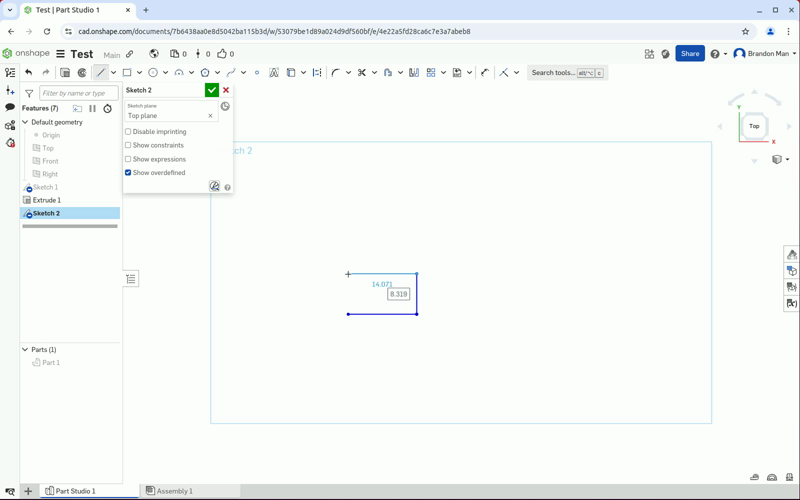
click(348, 273)
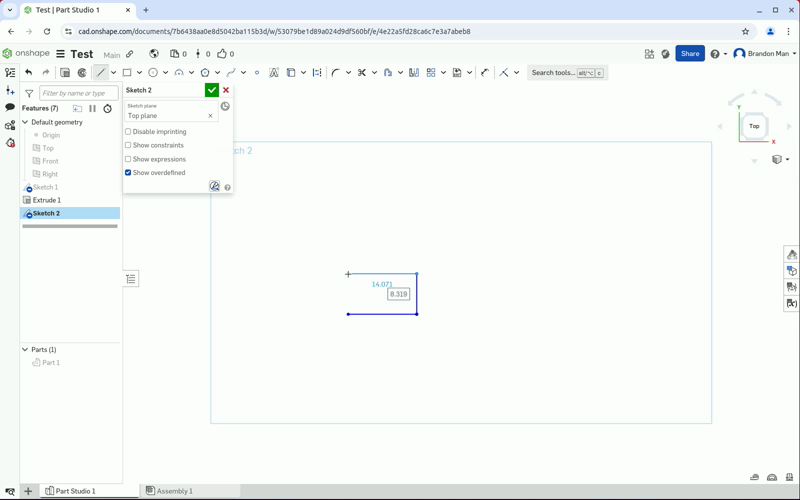
key_up(shift)
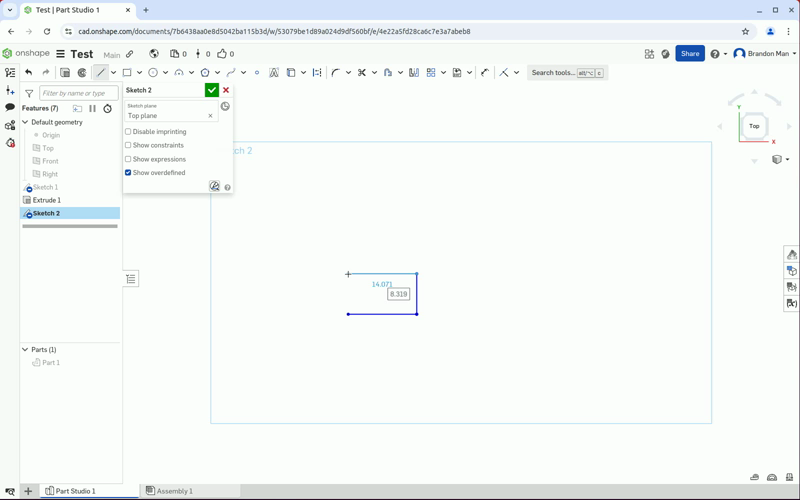
mouse_move(378, 273)
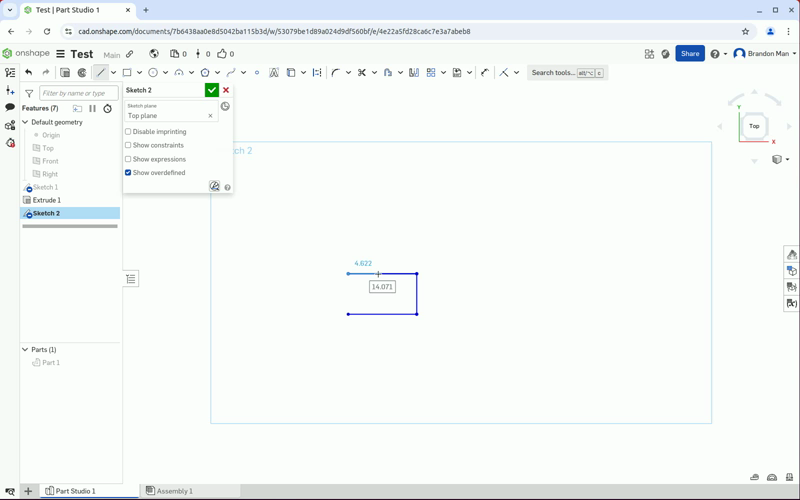
key_down(shift)
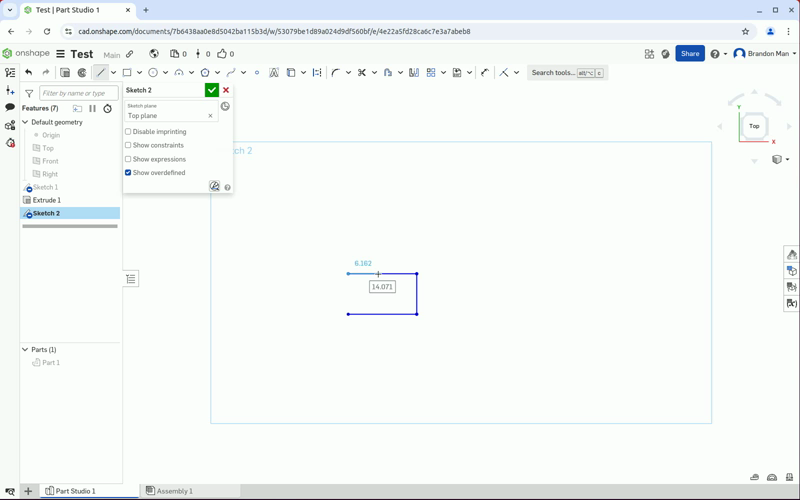
mouse_move(348, 314)
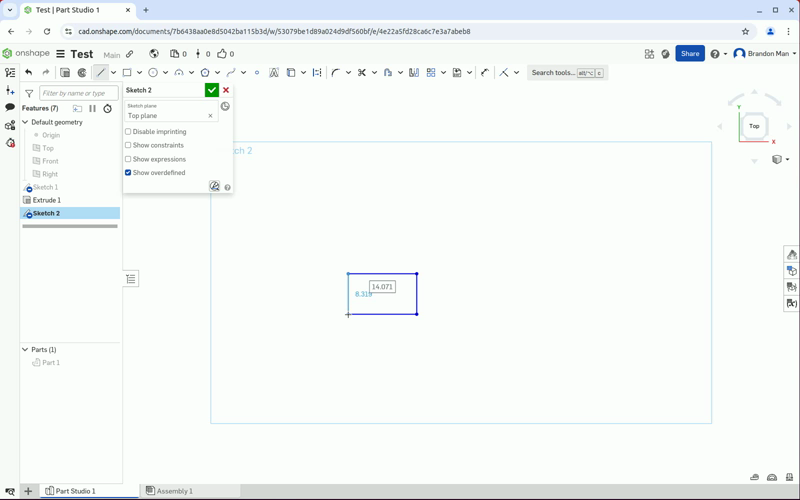
key_up(shift)
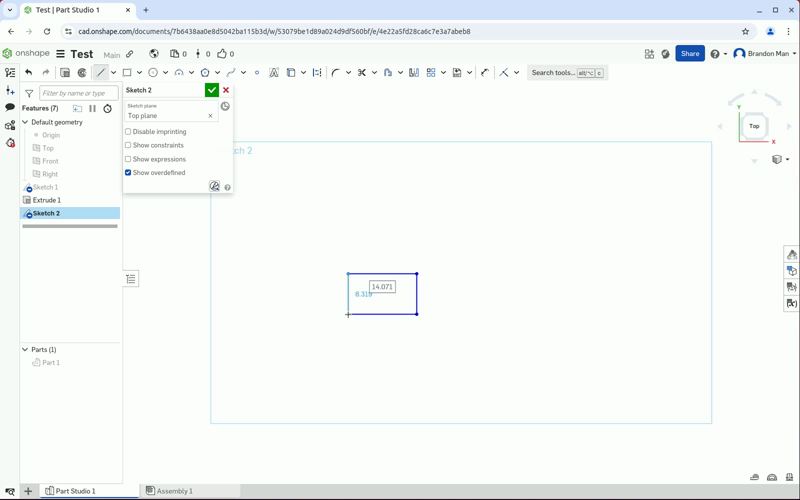
click(348, 314)
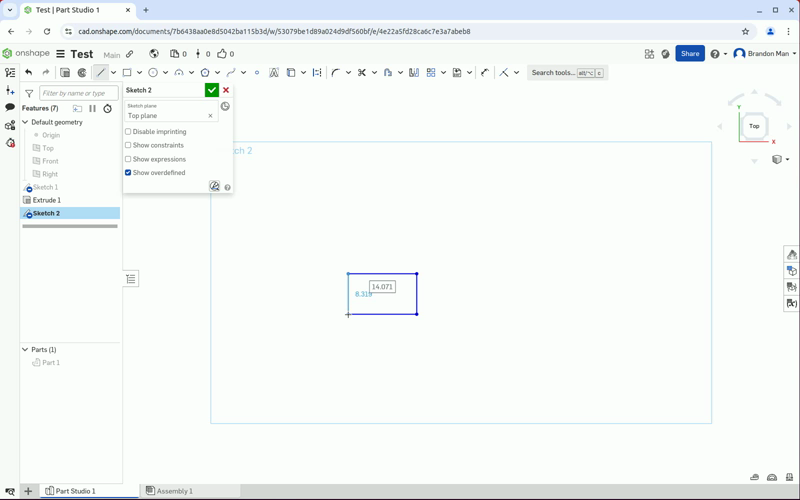
key(esc)
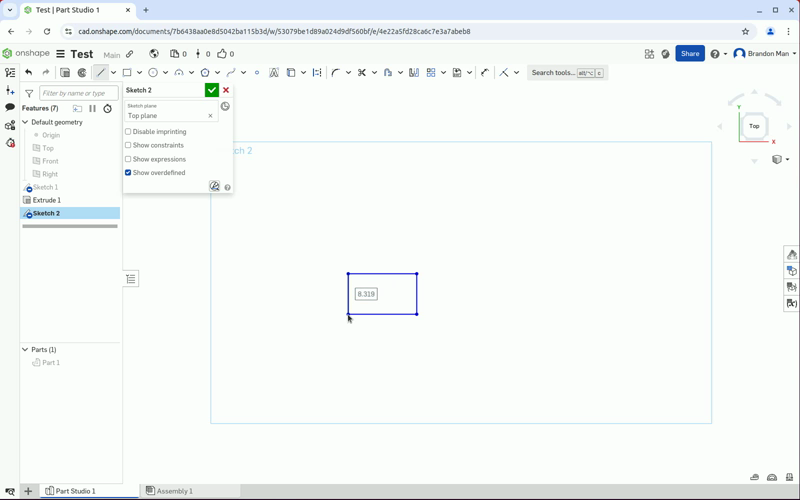
key(c)
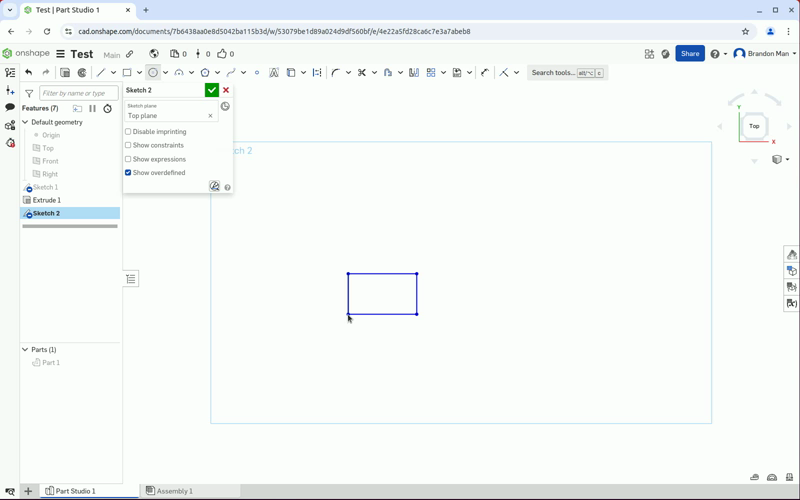
key_down(shift)
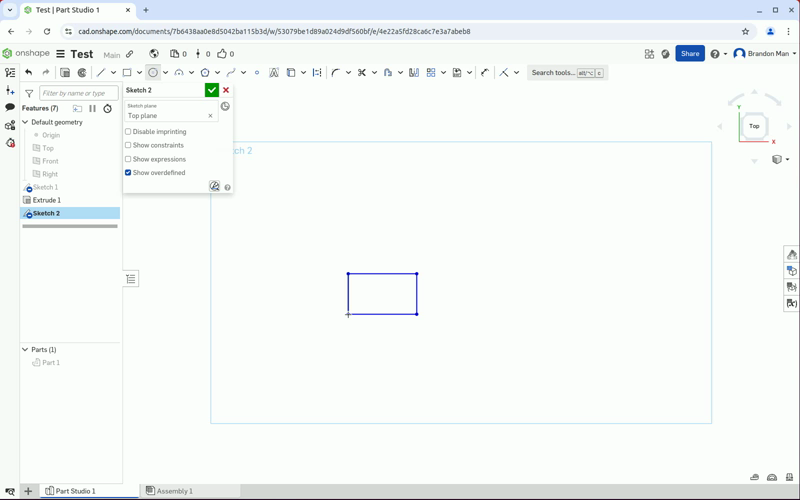
mouse_move(395, 292)
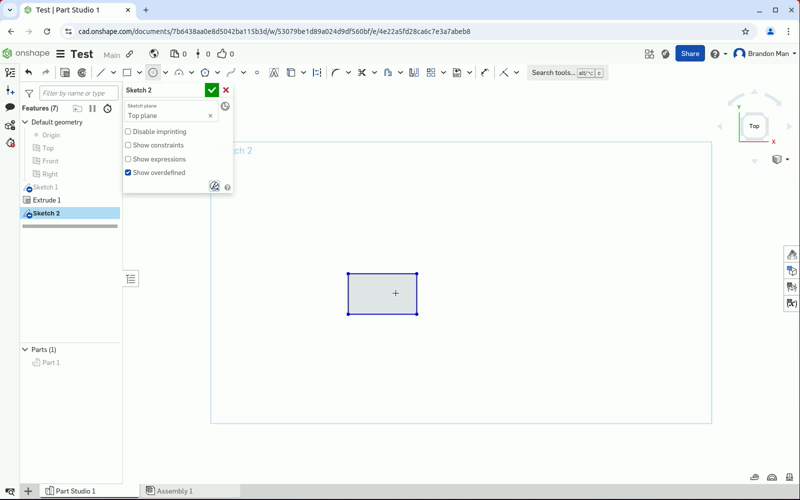
click(395, 292)
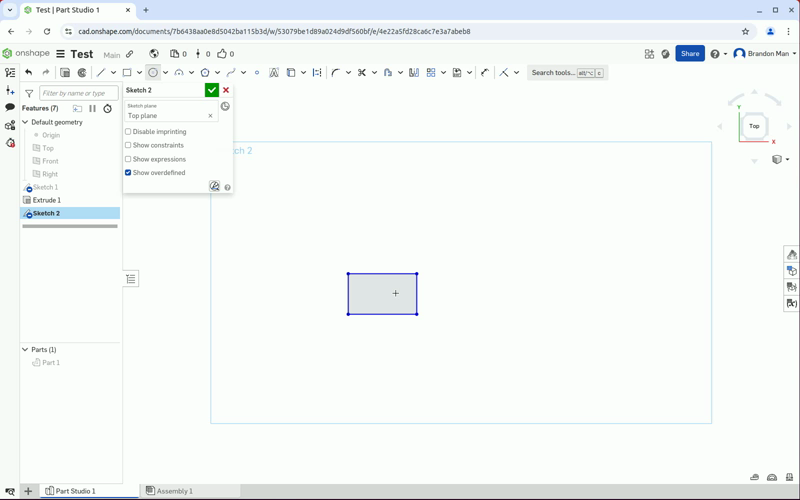
key_up(shift)
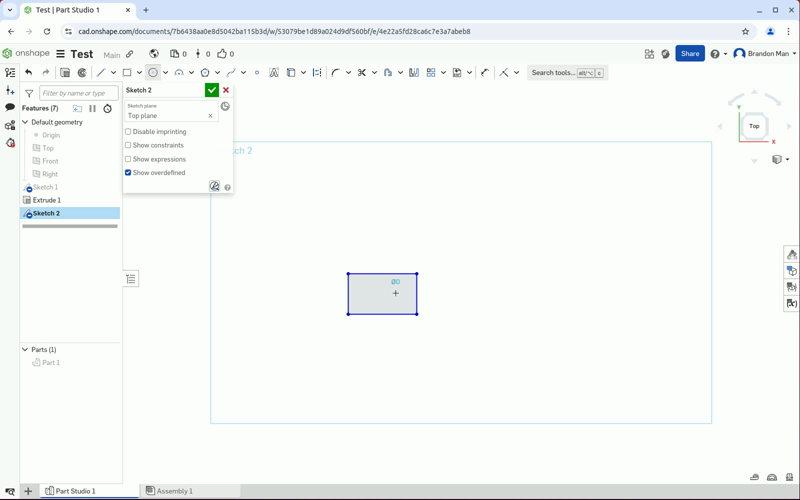
mouse_move(402, 292)
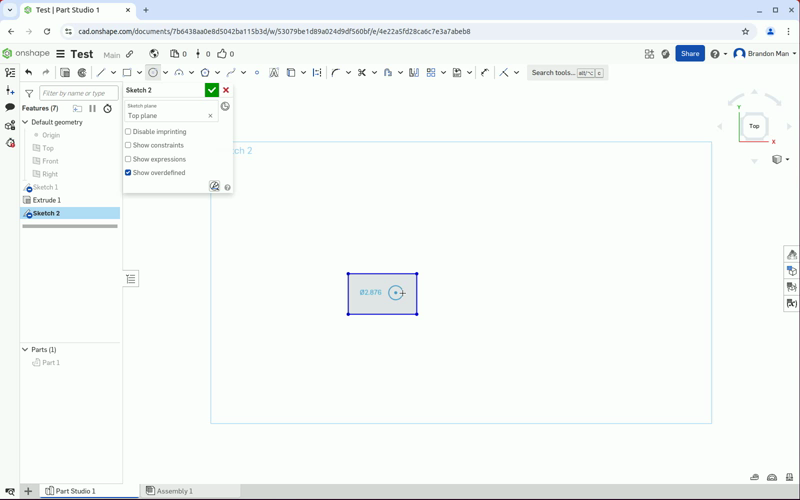
click(402, 292)
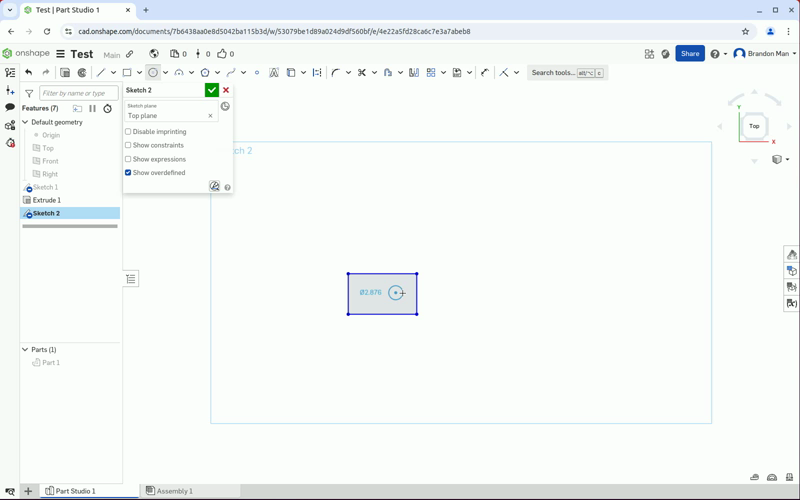
key(esc)
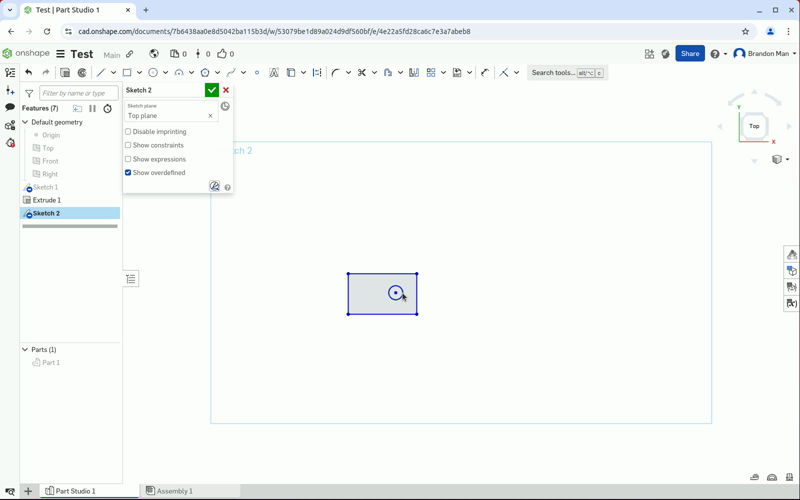
mouse_move(395, 306)
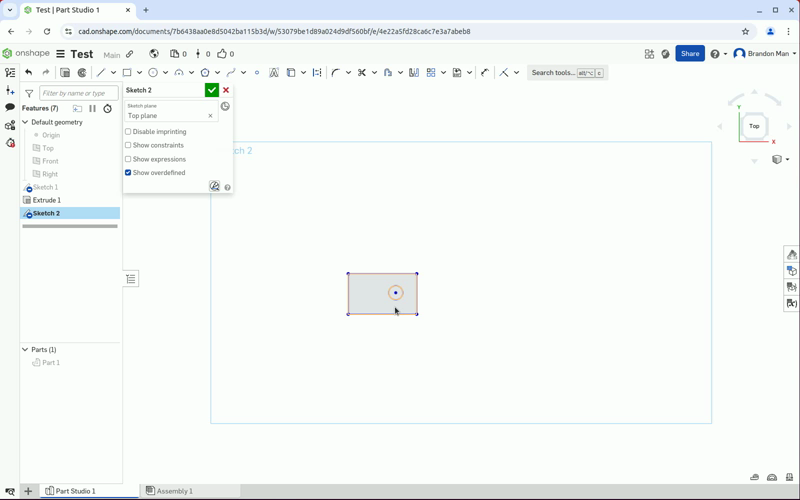
click(395, 306)
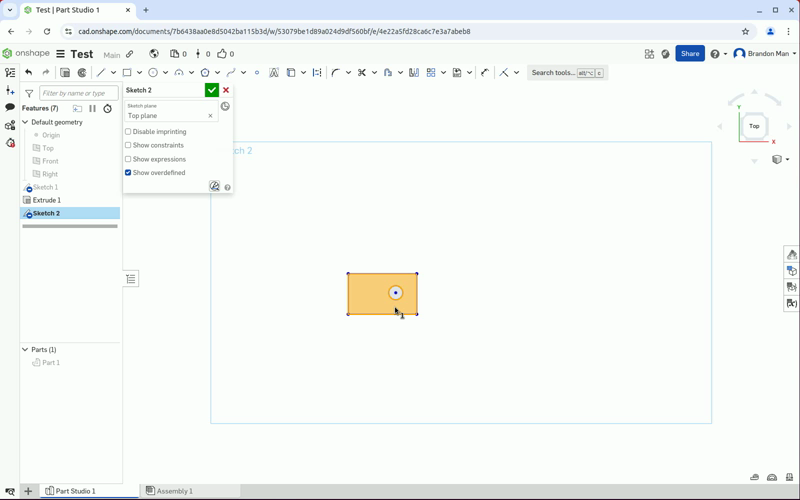
mouse_move(73, 352)
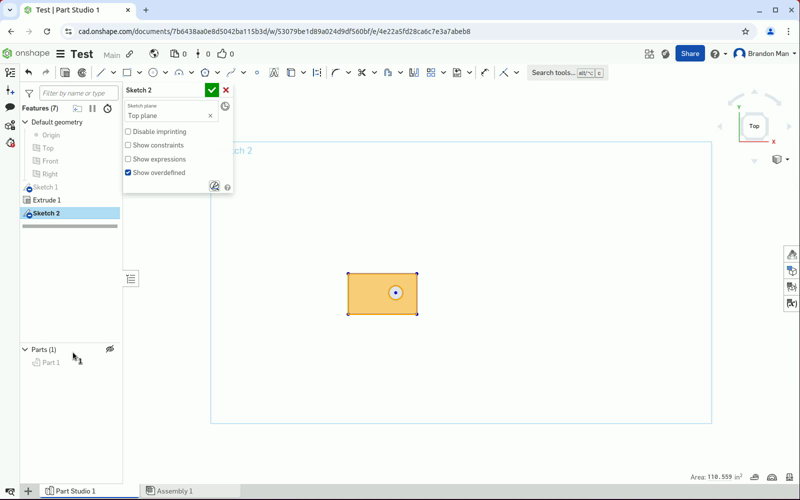
key(shift+y)
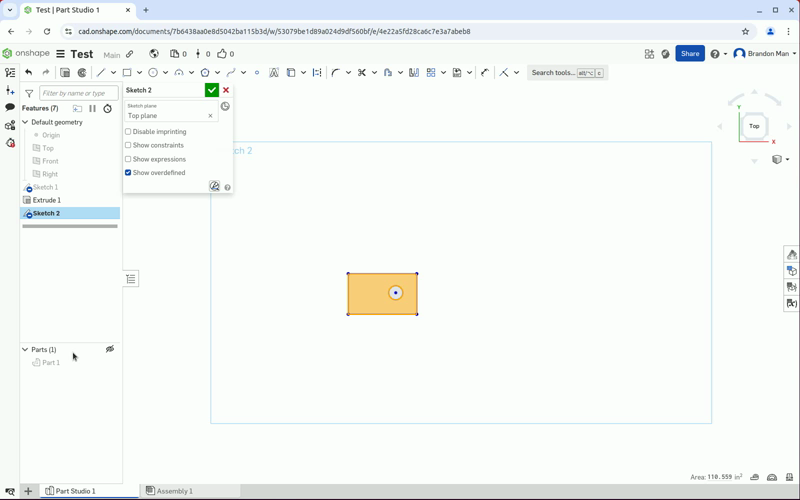
key(shift+e)
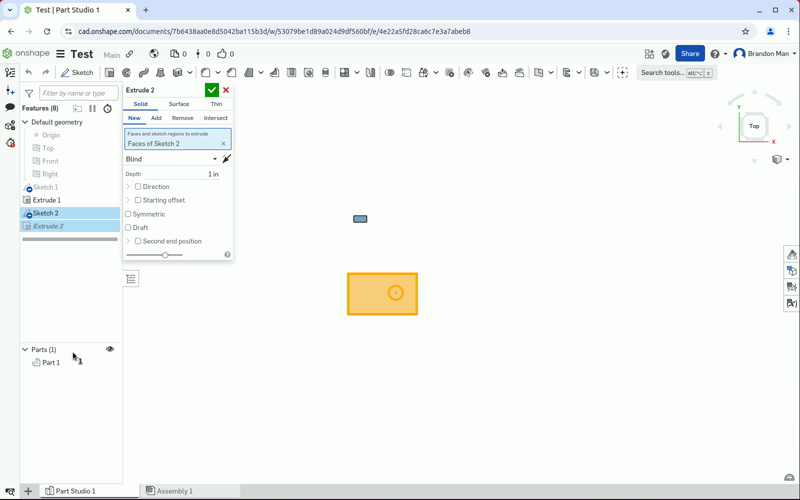
mouse_move(143, 106)
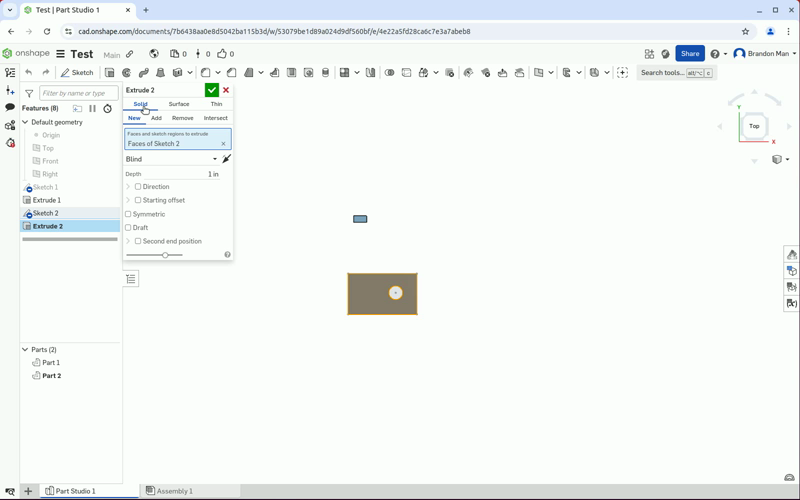
click(143, 106)
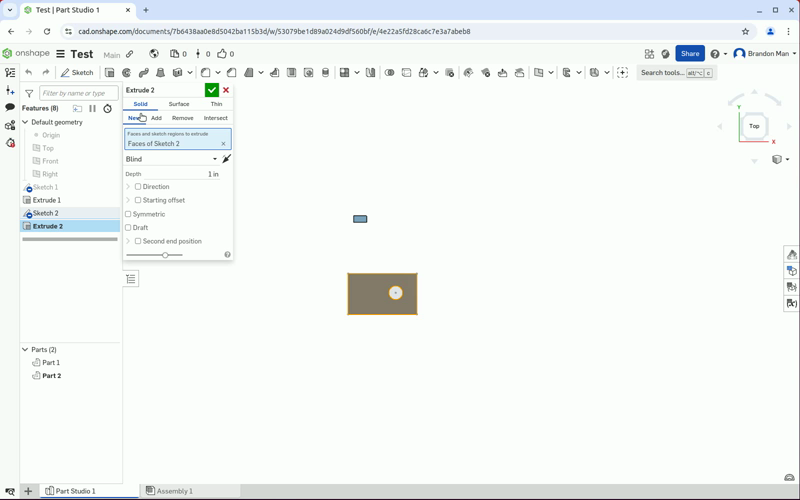
mouse_move(137, 120)
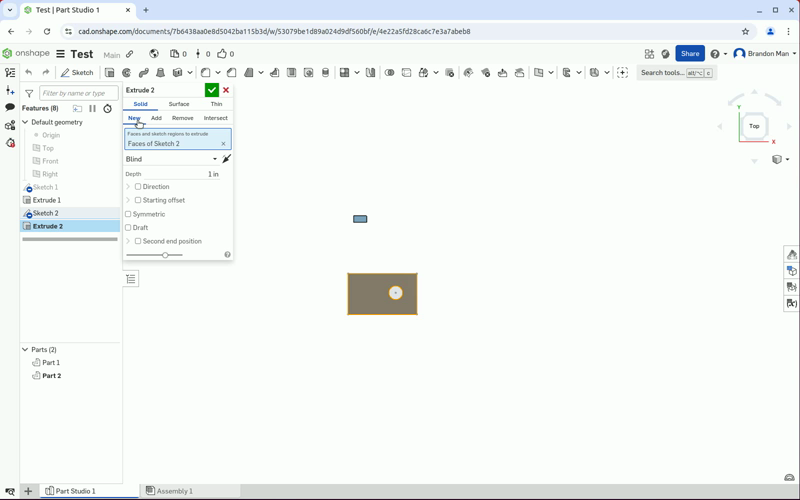
click(137, 120)
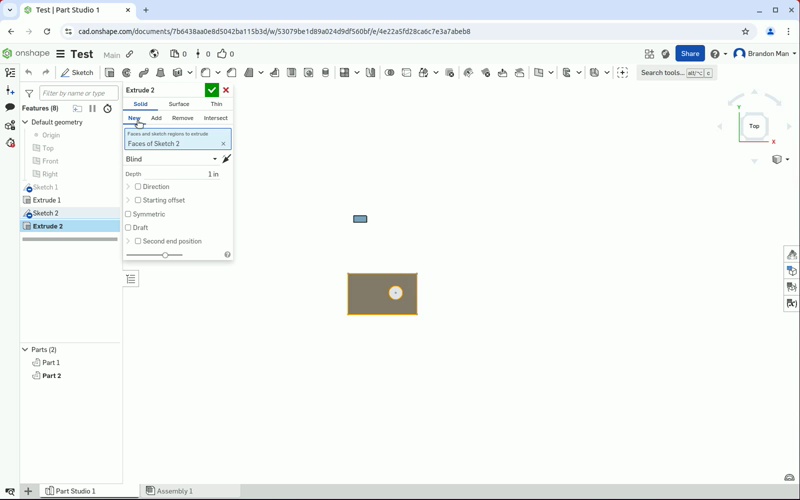
key(tab, 4)
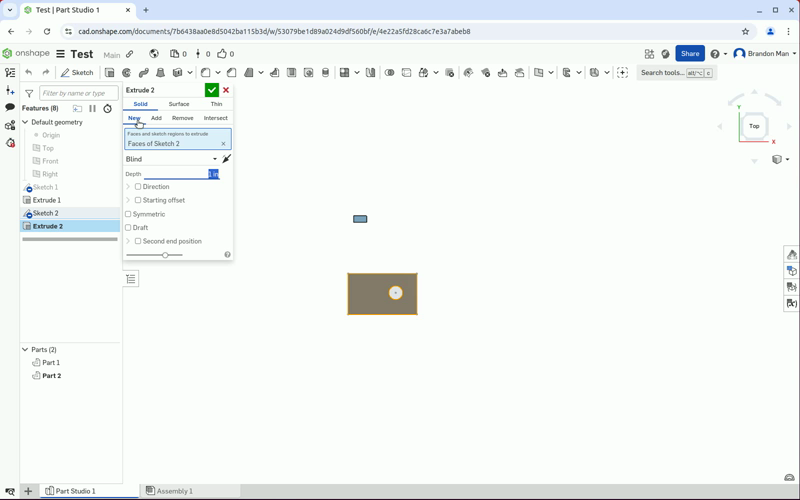
text(5.536)
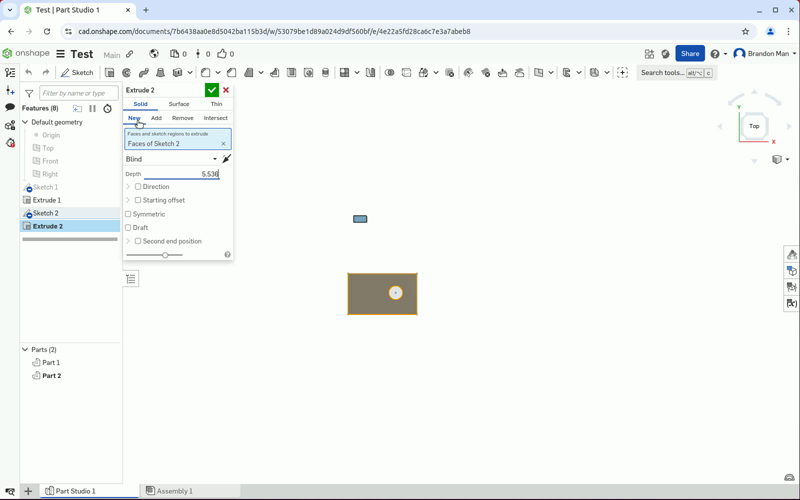
key(enter)
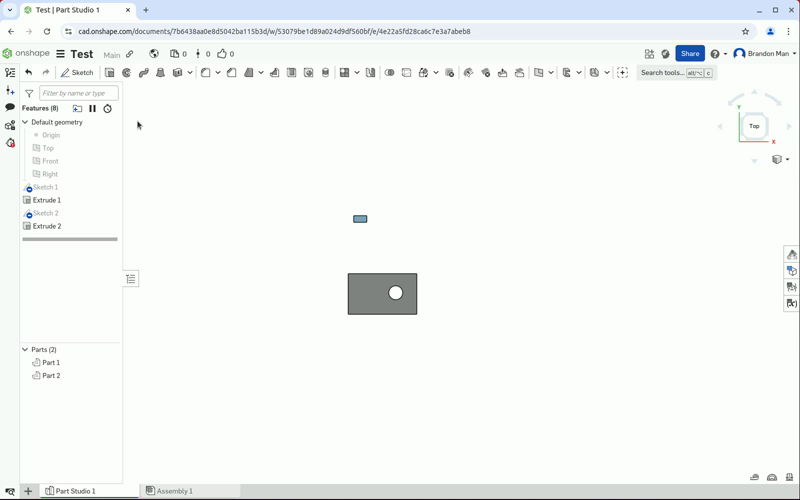
key(shift+h)
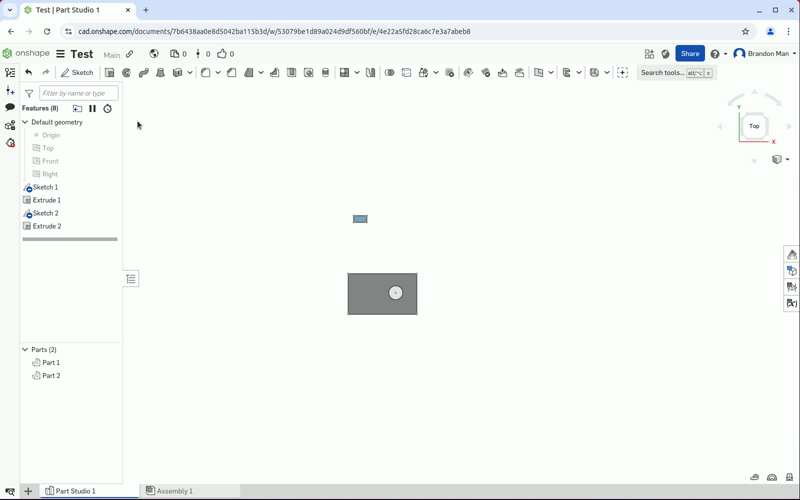
key(shift+h)
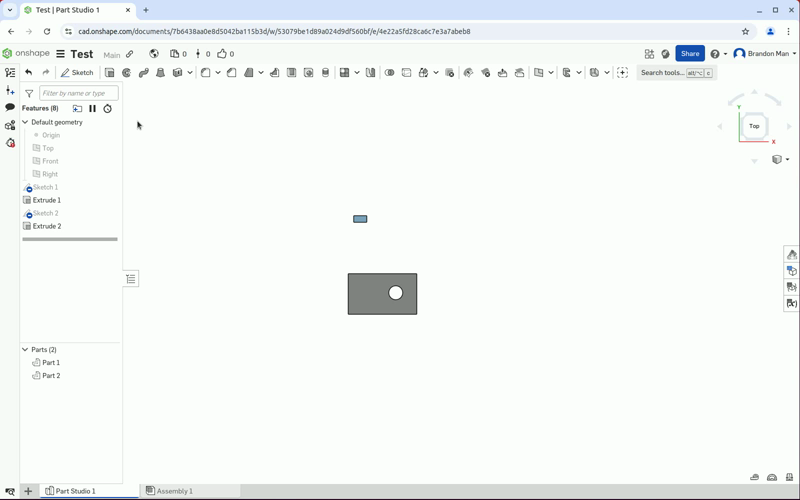
mouse_move(73, 189)
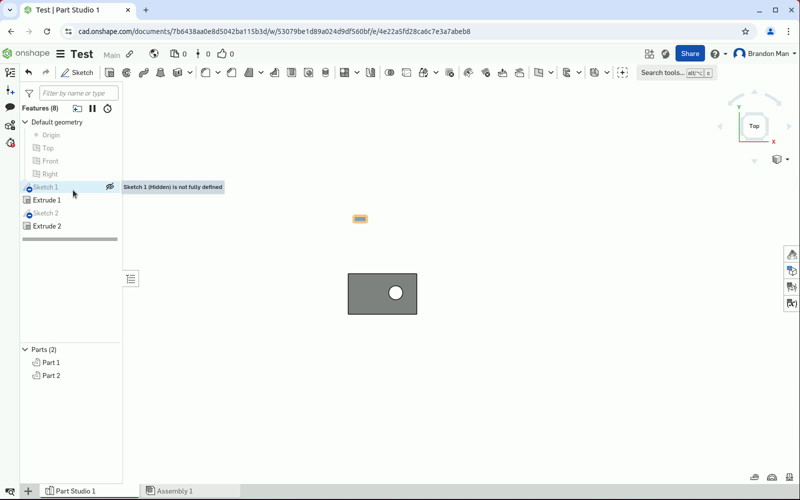
click(73, 189)
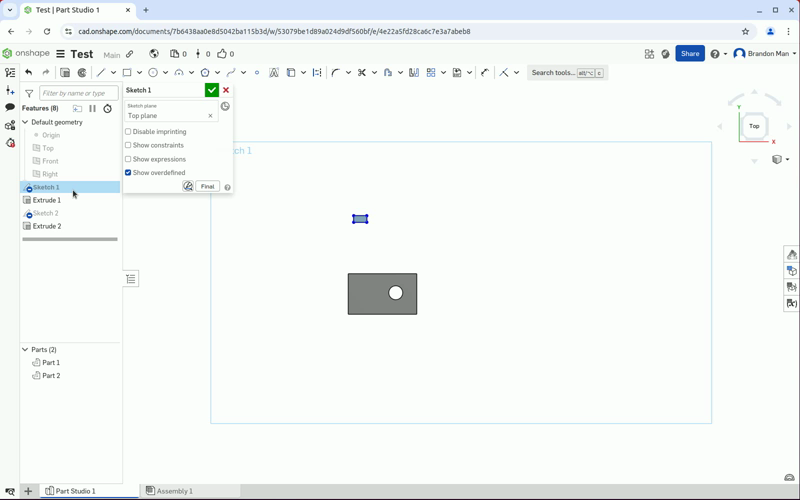
mouse_move(229, 92)
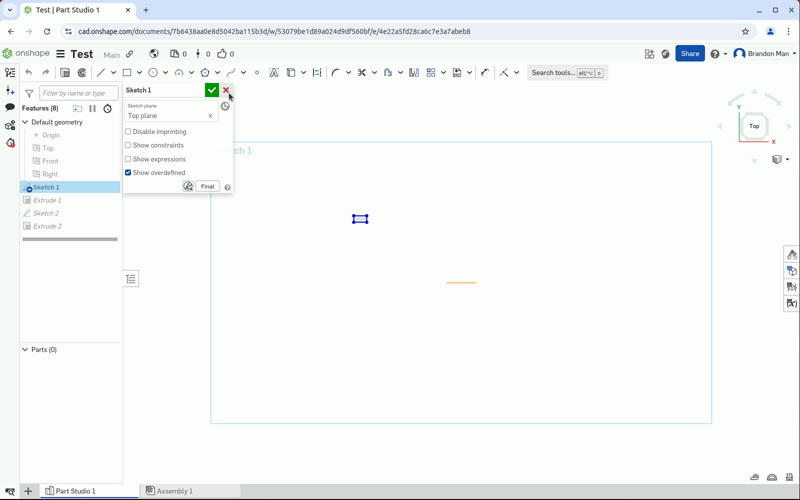
click(229, 92)
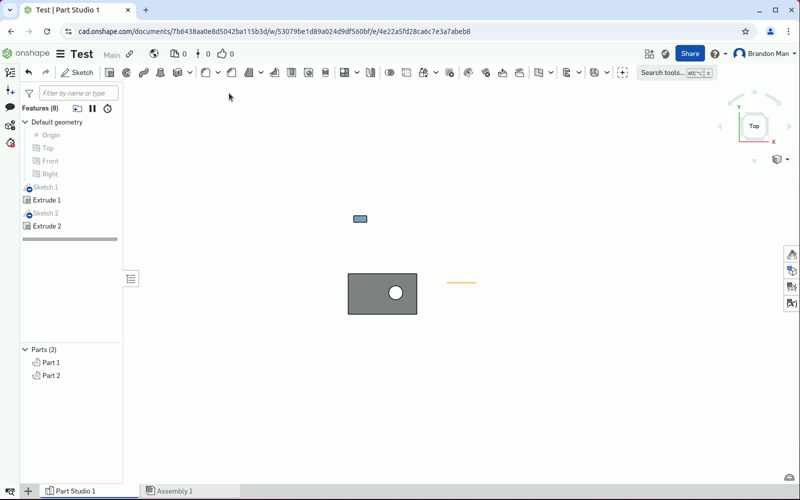
mouse_move(541, 75)
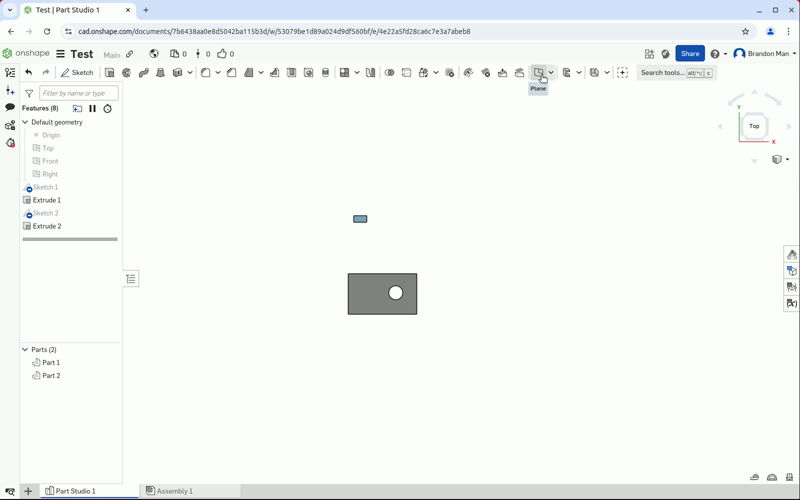
click(541, 75)
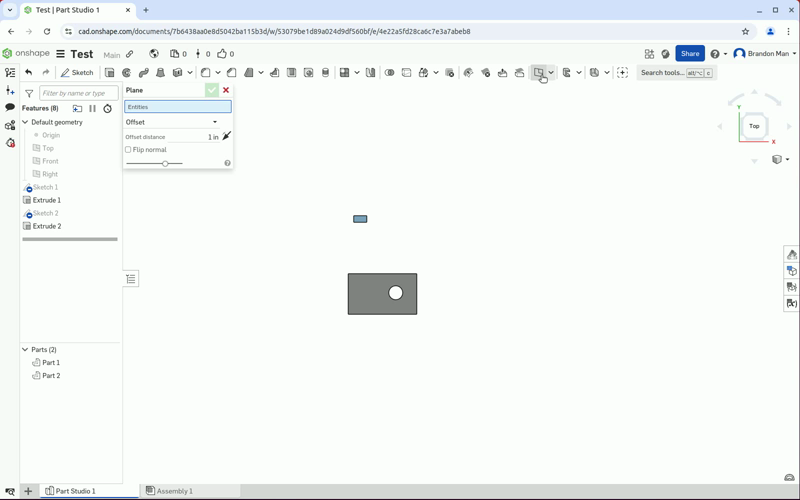
mouse_move(73, 150)
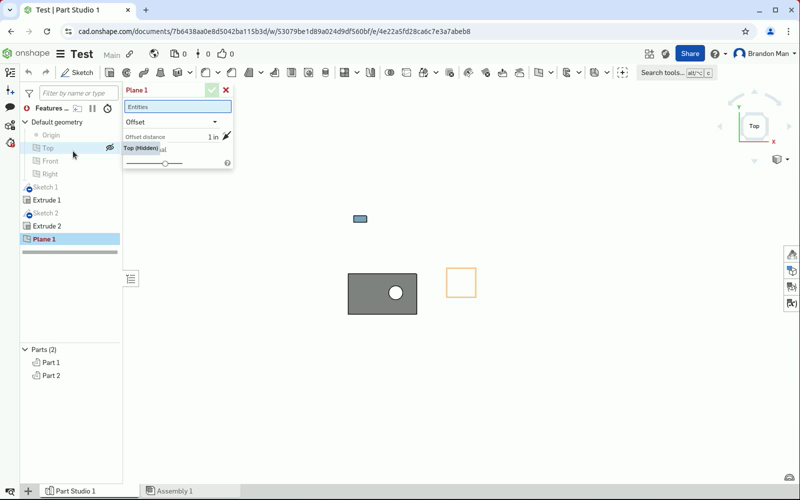
click(73, 150)
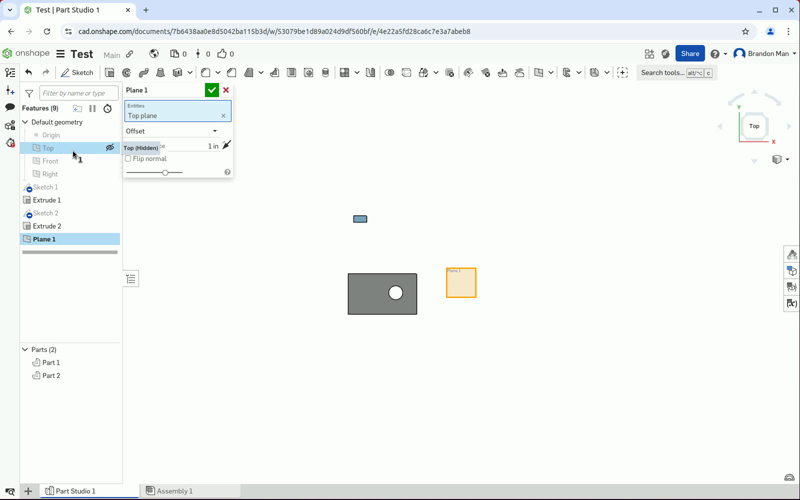
key(tab, 2)
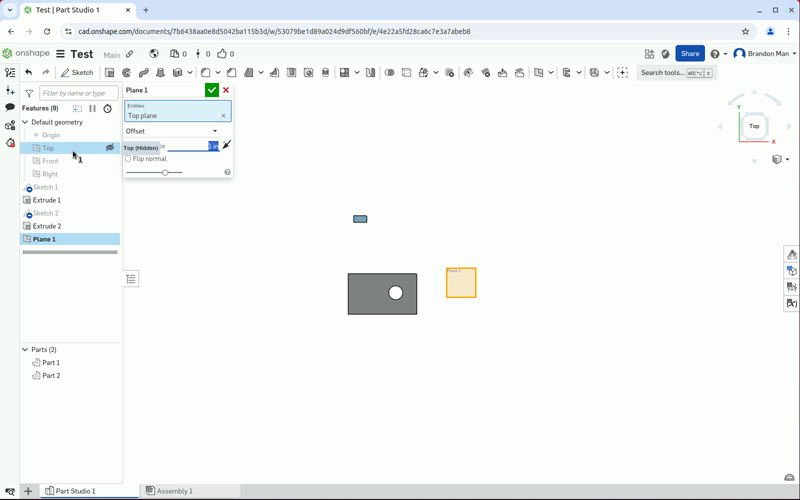
text(5.546)
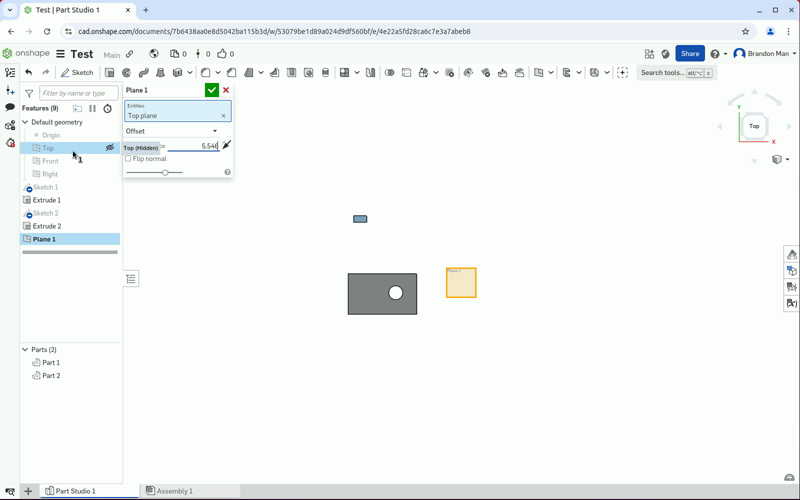
key(enter, 2)
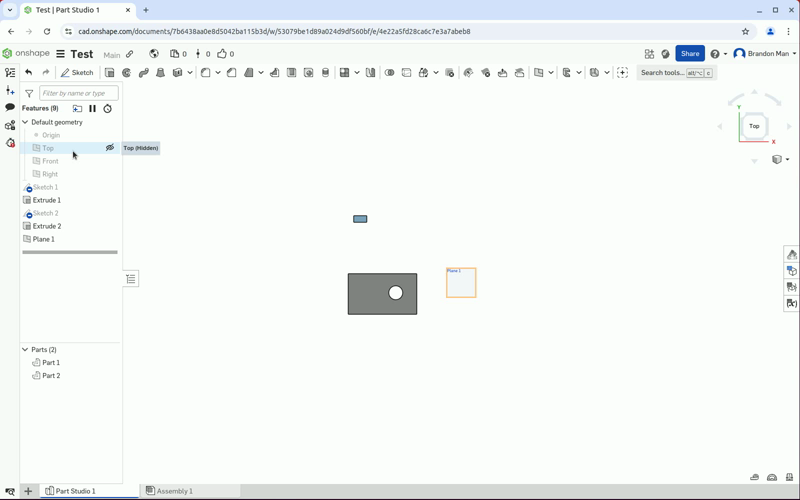
key(shift+s)
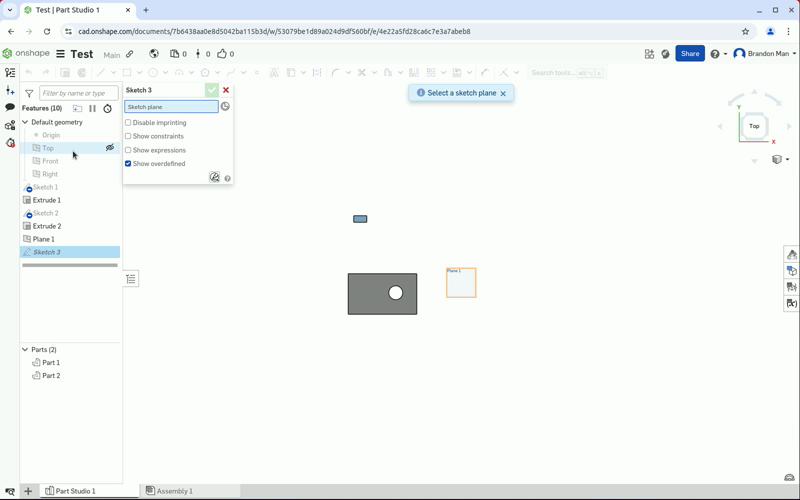
mouse_move(73, 241)
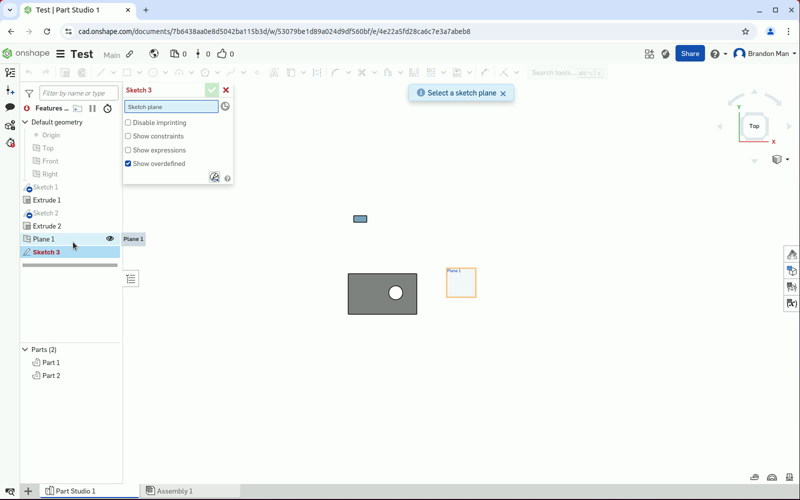
click(73, 241)
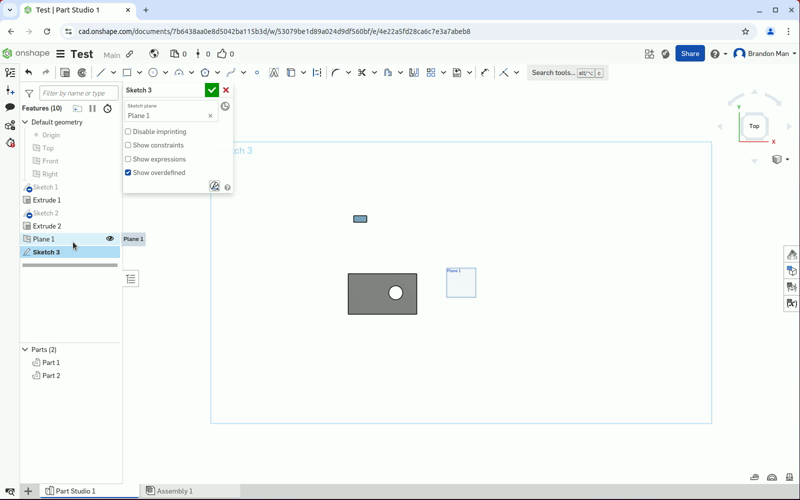
mouse_move(73, 352)
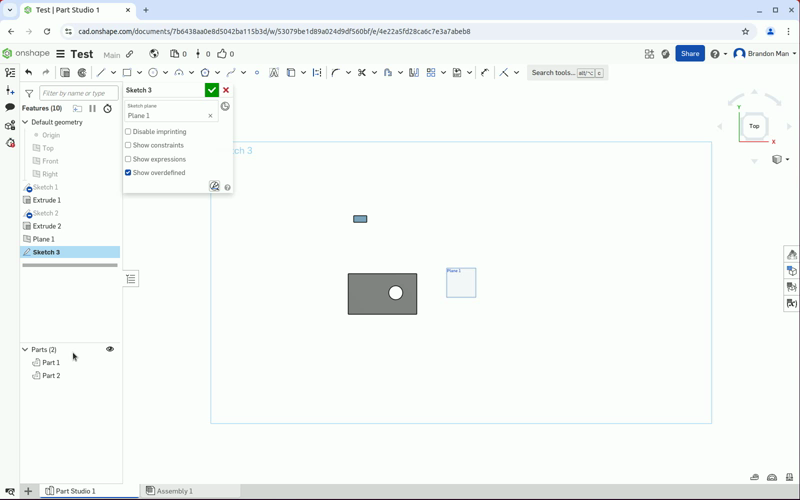
key(y)
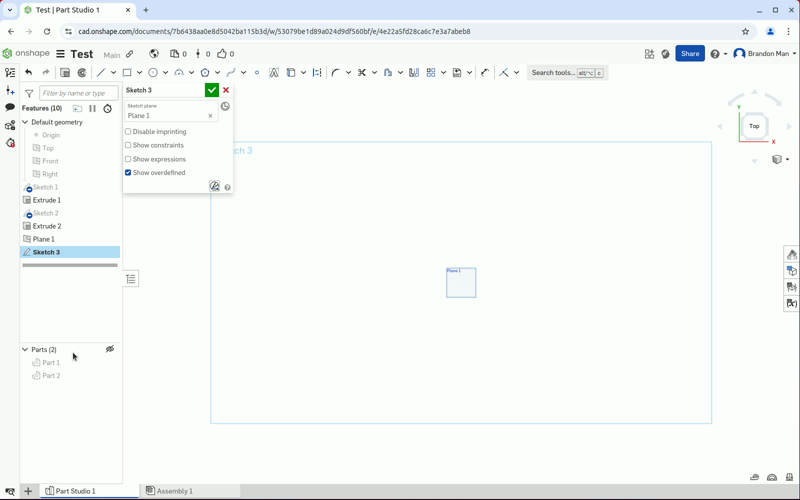
key(l)
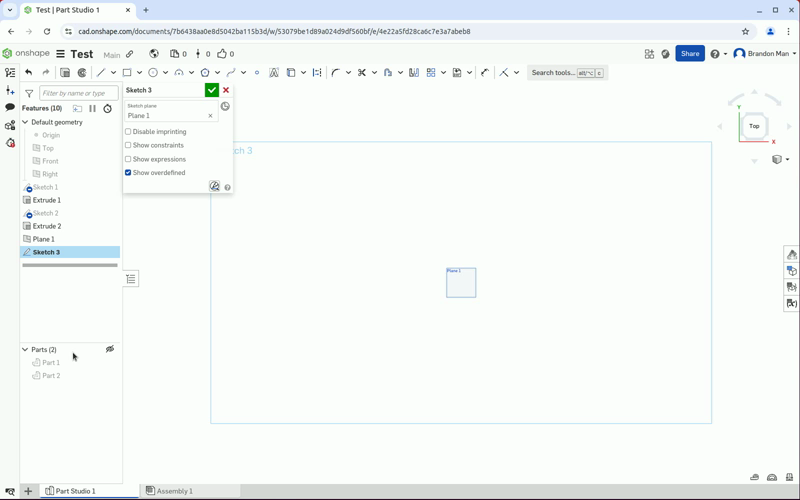
key_down(shift)
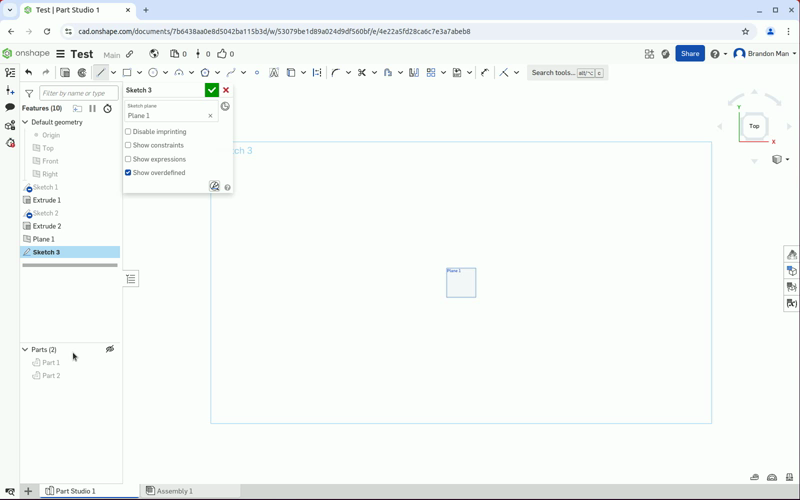
mouse_move(348, 314)
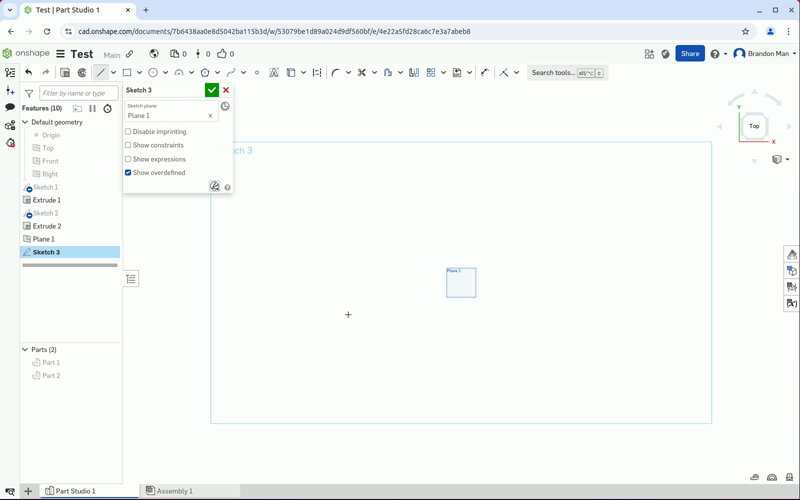
click(348, 314)
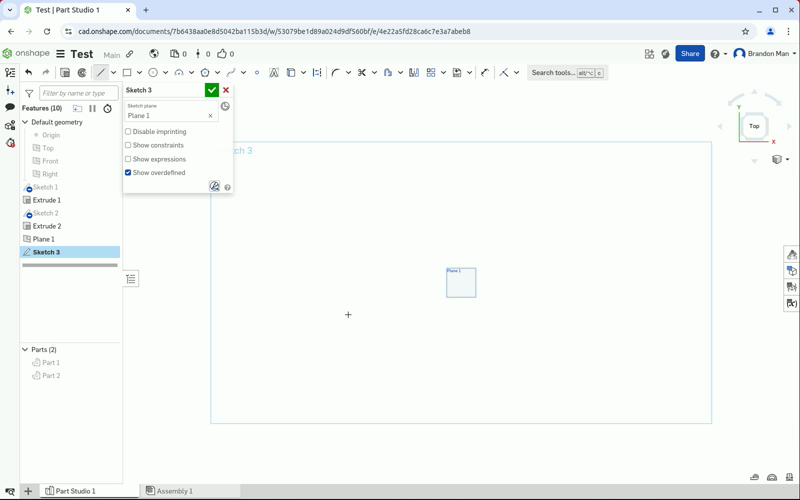
key_up(shift)
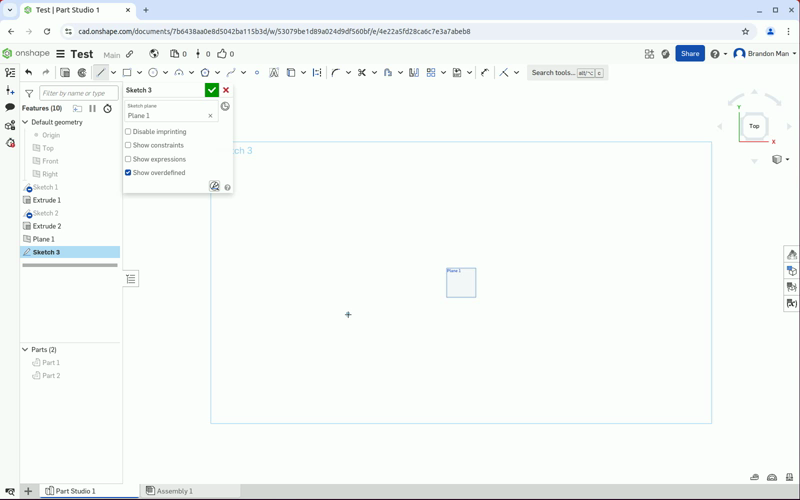
key_down(shift)
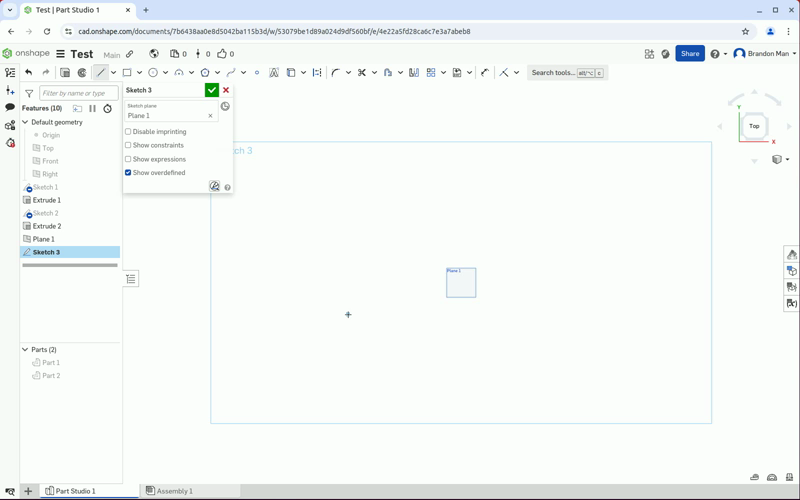
mouse_move(378, 314)
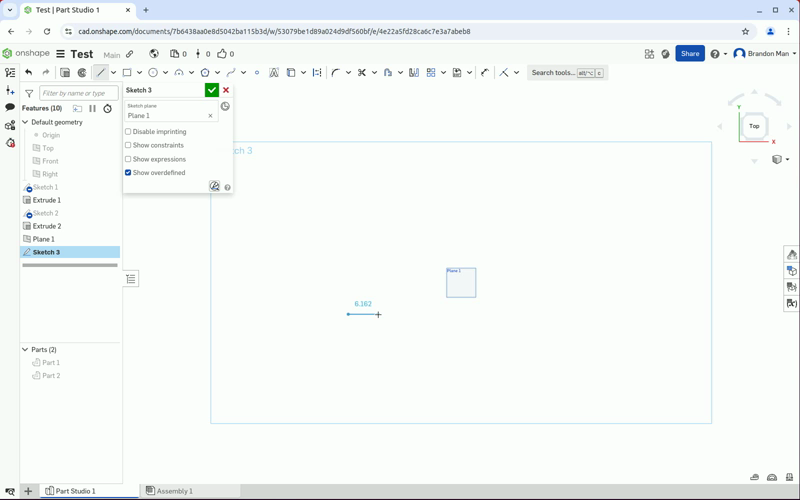
mouse_move(376, 314)
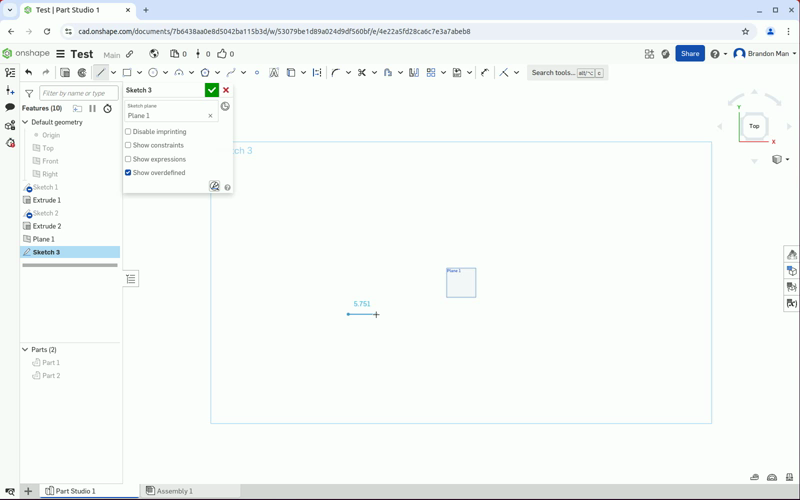
click(376, 314)
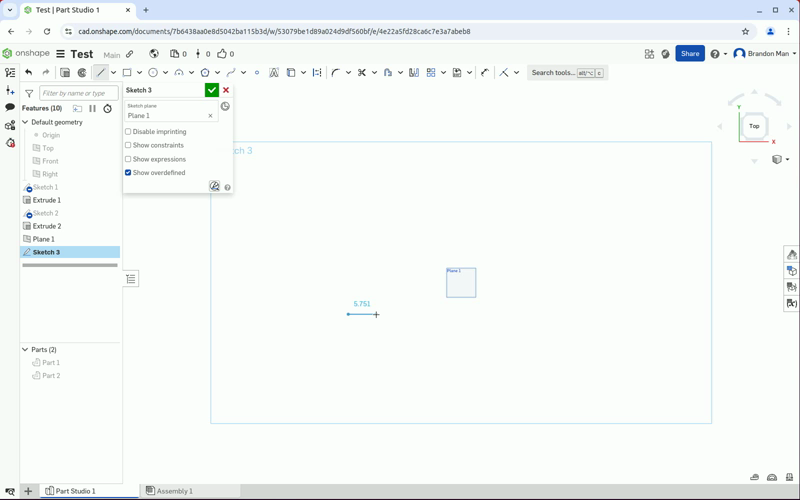
key_up(shift)
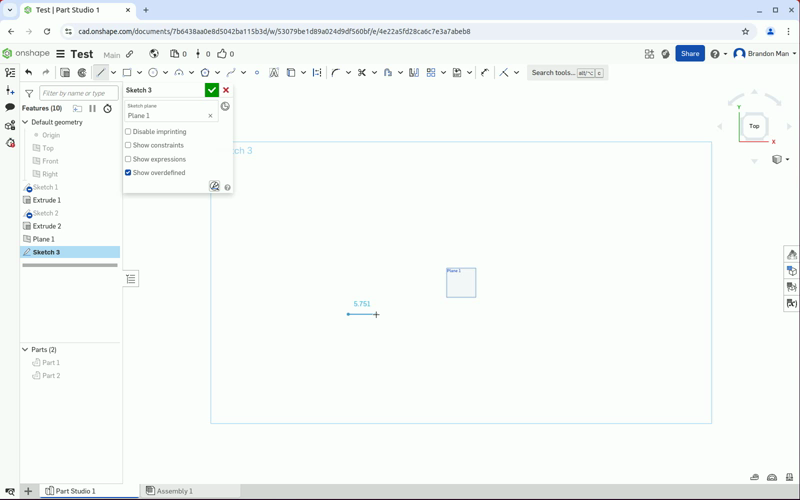
key_down(shift)
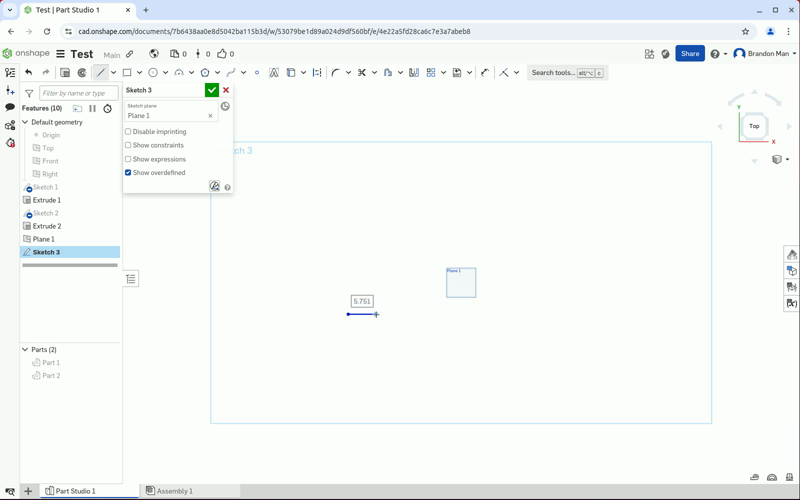
mouse_move(406, 314)
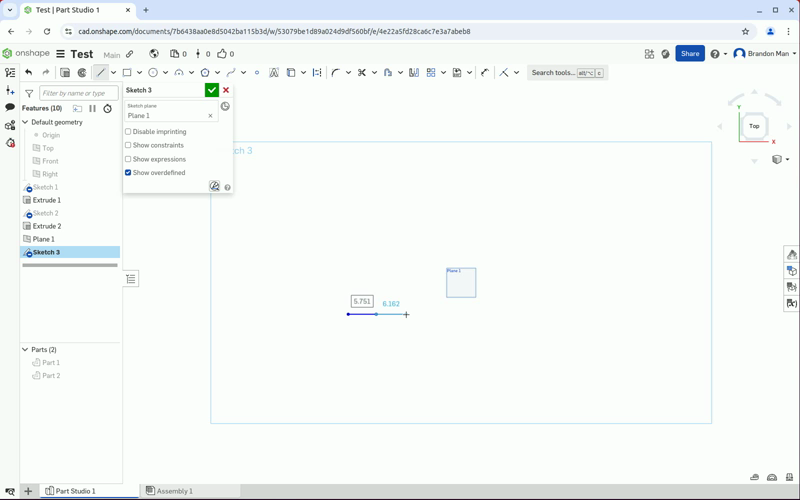
mouse_move(376, 290)
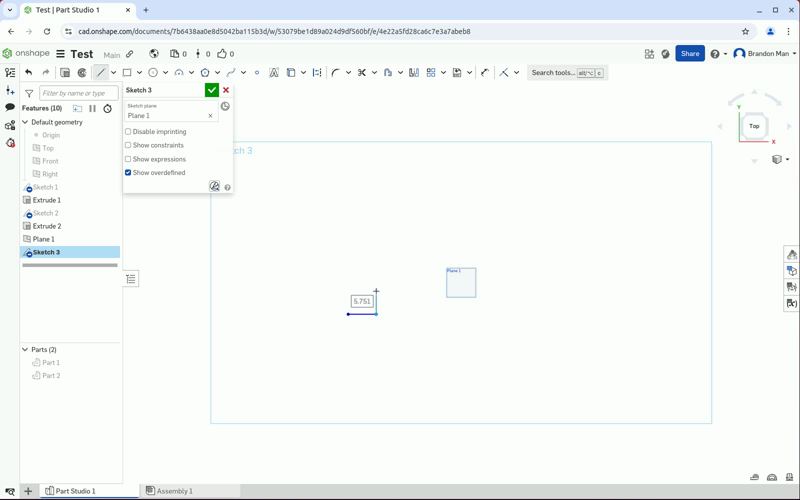
click(376, 290)
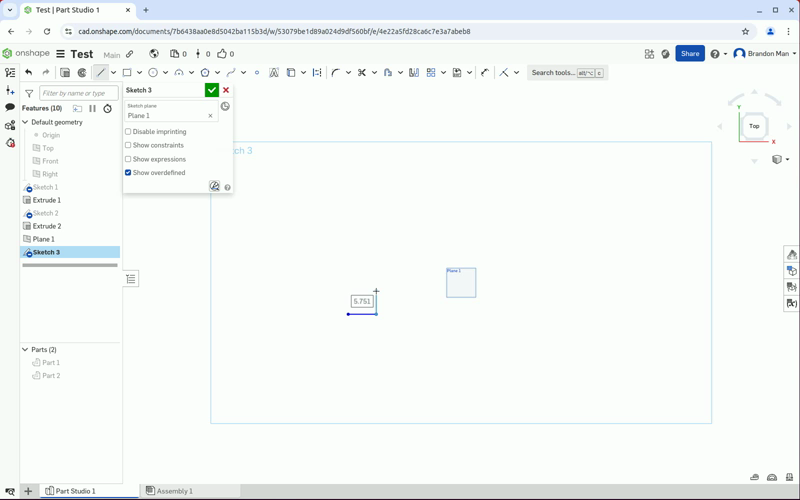
key_up(shift)
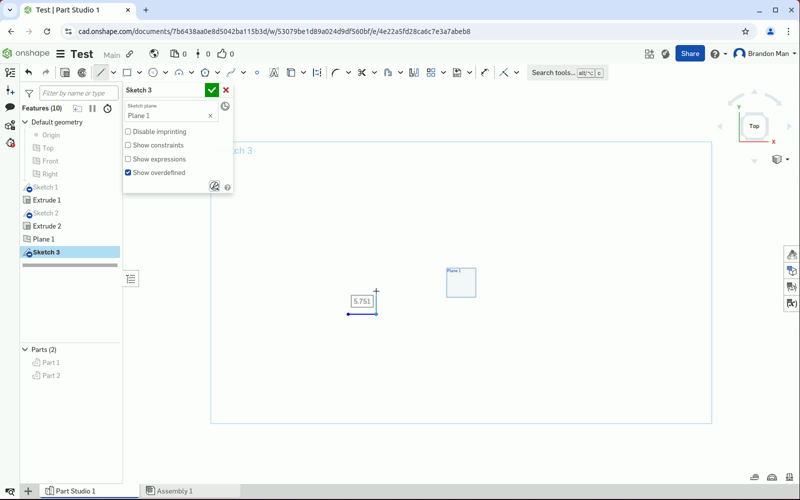
key_down(shift)
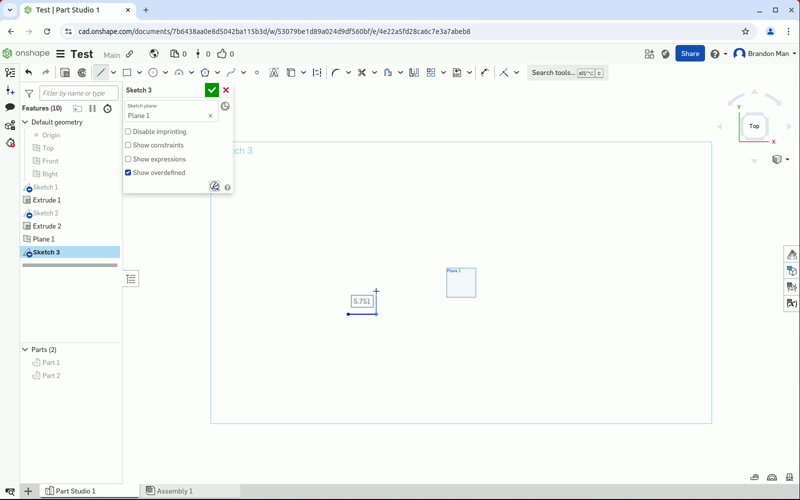
mouse_move(406, 290)
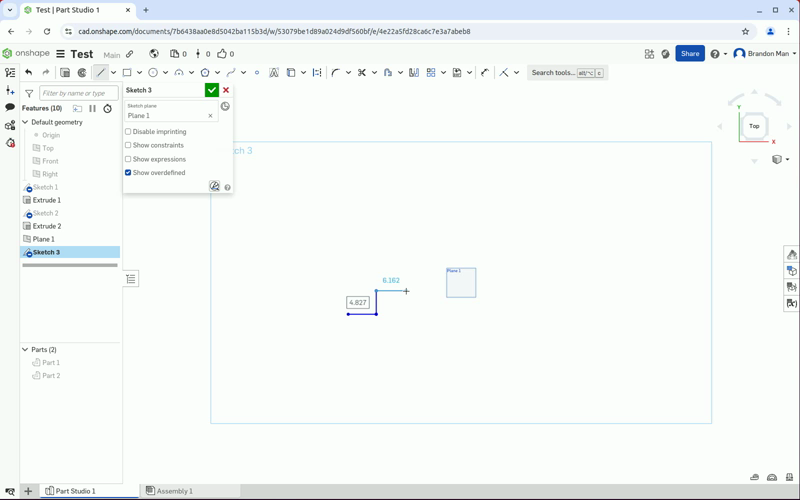
mouse_move(348, 290)
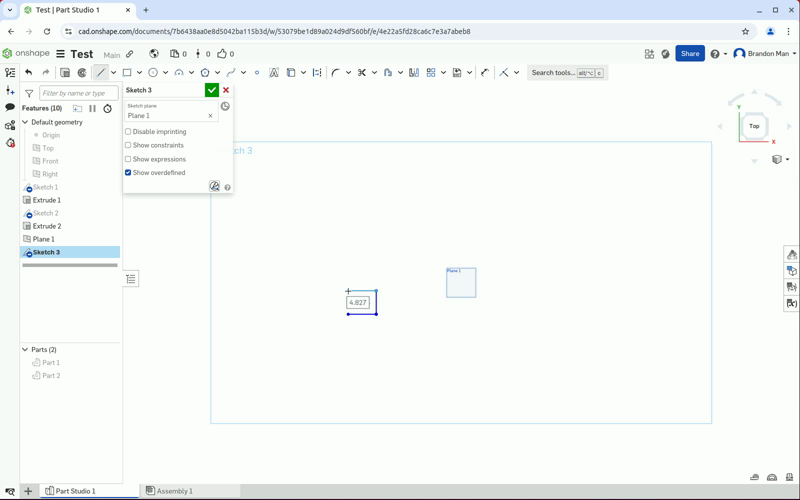
click(348, 290)
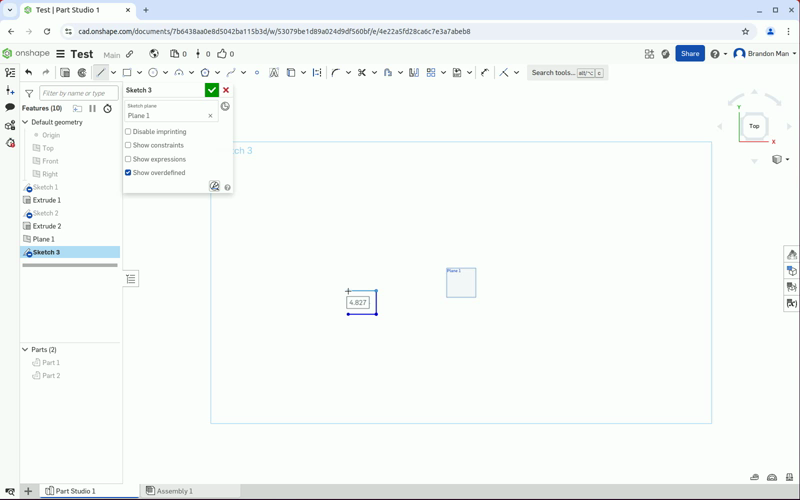
key_up(shift)
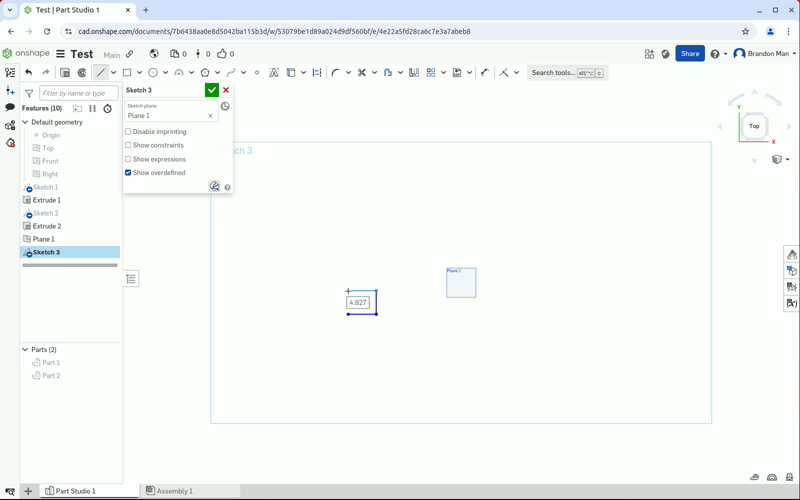
mouse_move(378, 290)
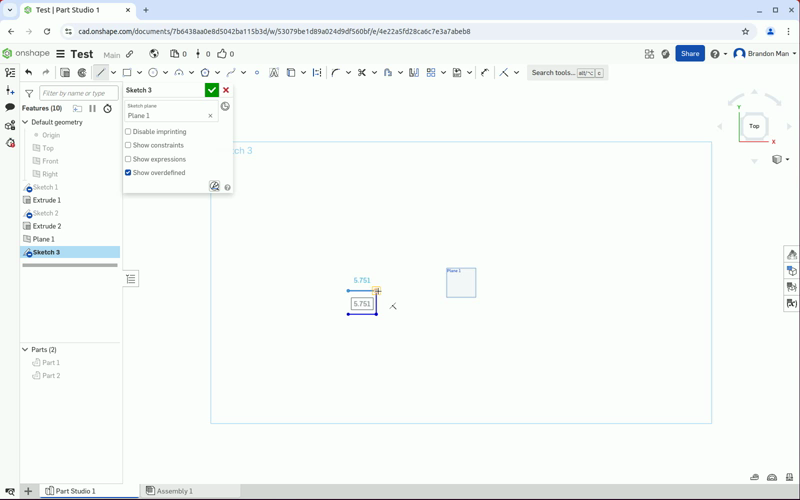
key_down(shift)
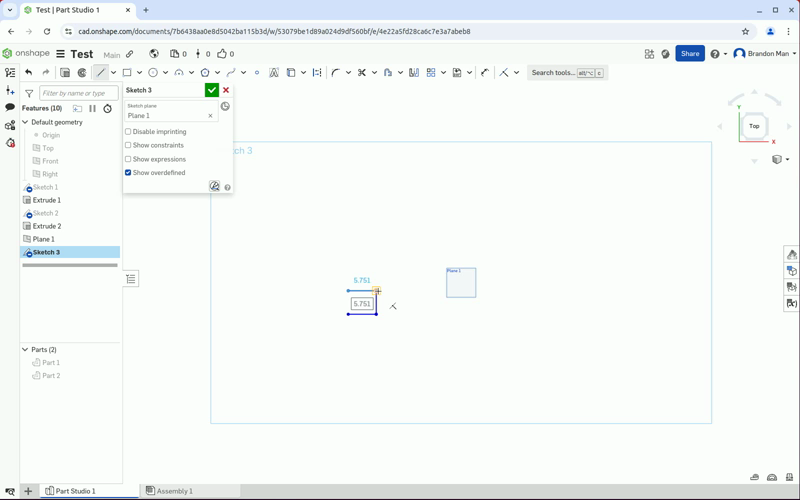
mouse_move(348, 314)
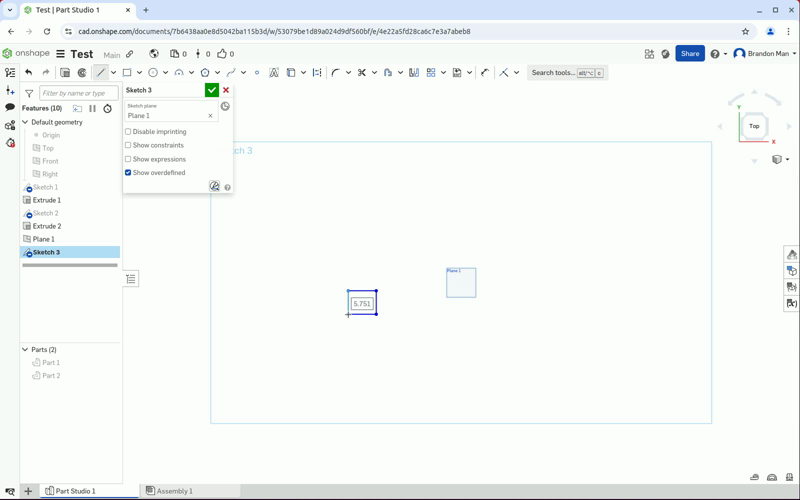
key_up(shift)
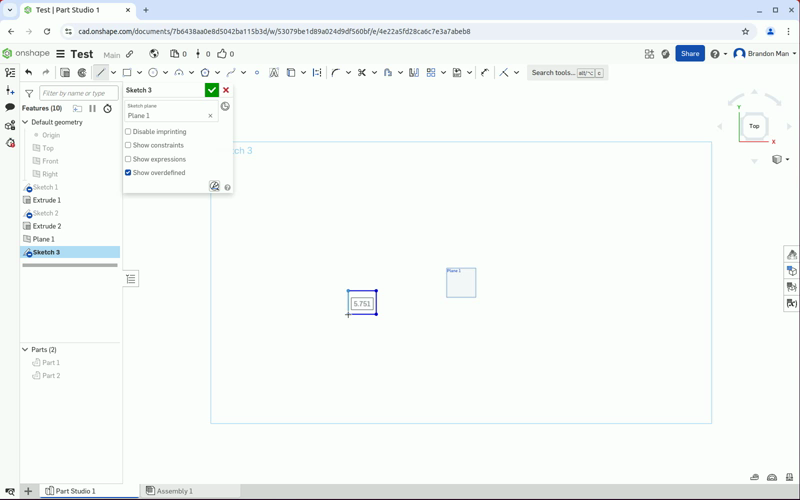
click(348, 314)
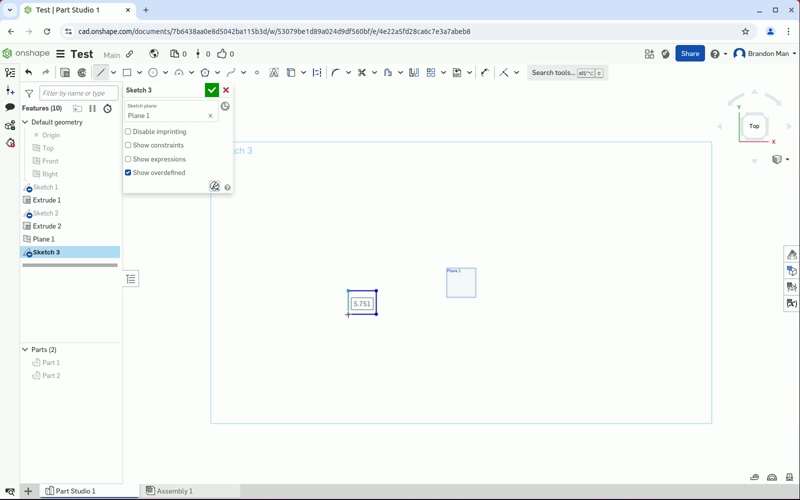
key(esc)
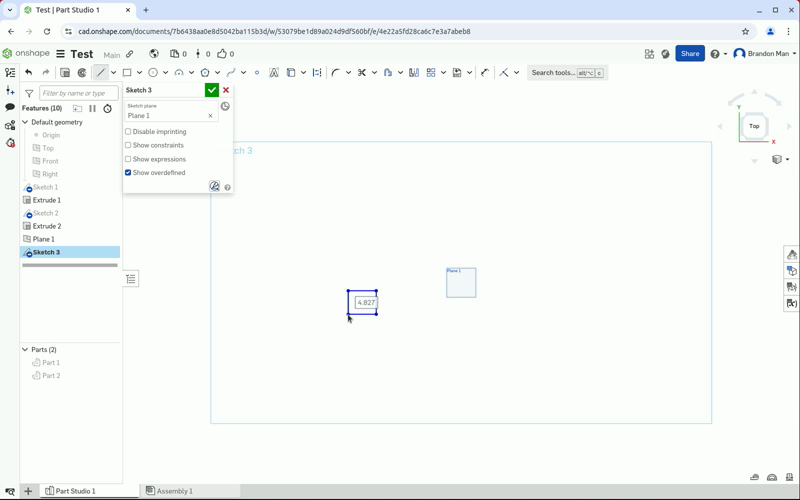
mouse_move(352, 298)
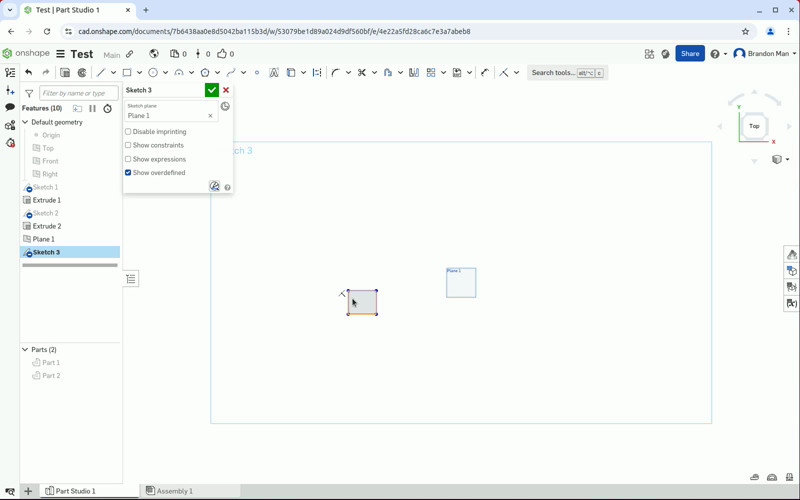
scroll(6)
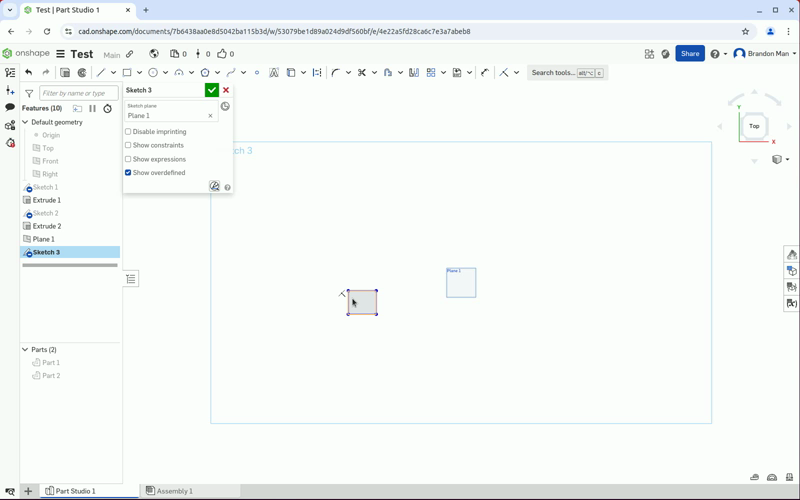
scroll(6)
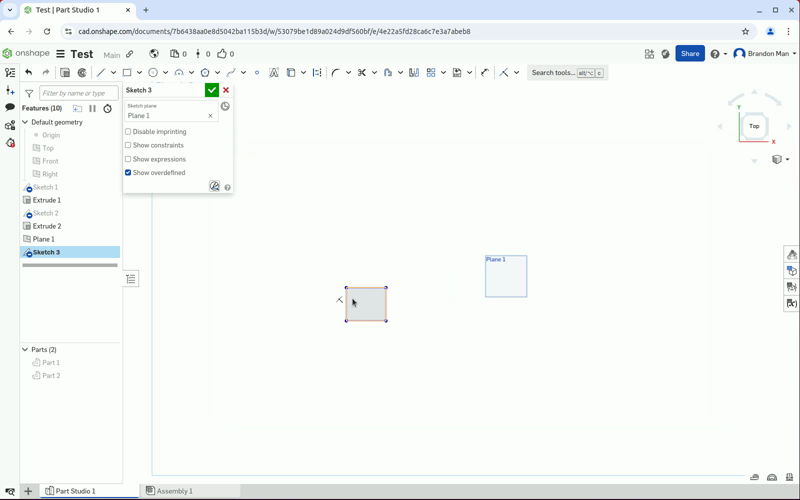
scroll(6)
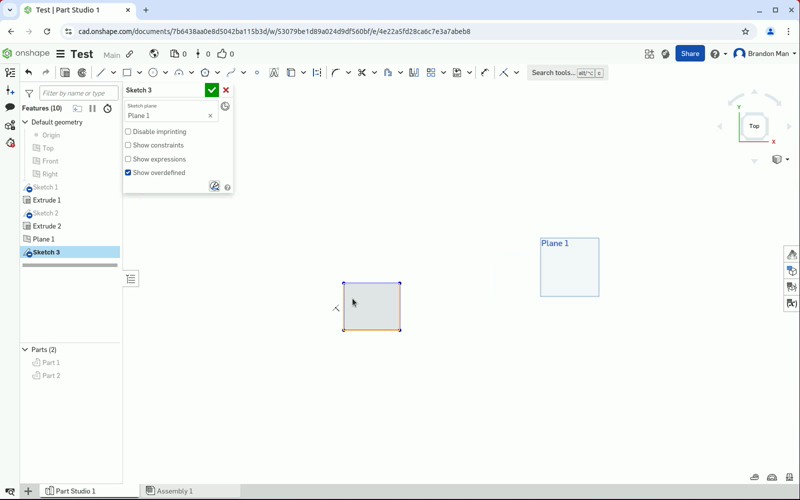
scroll(6)
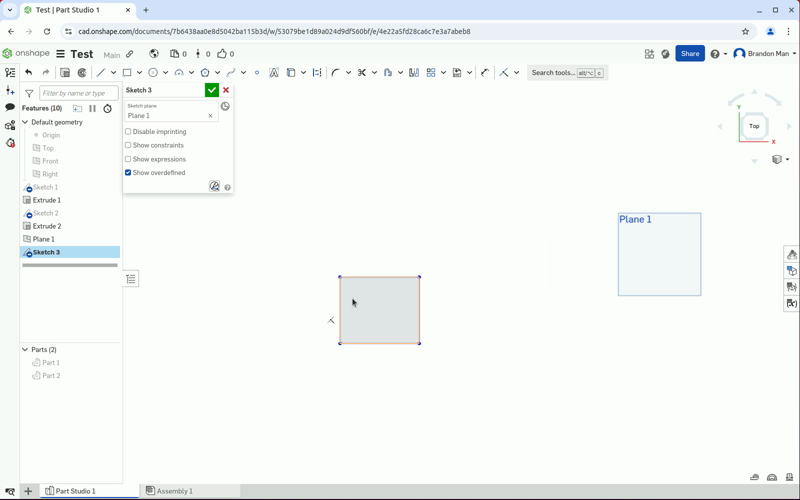
scroll(6)
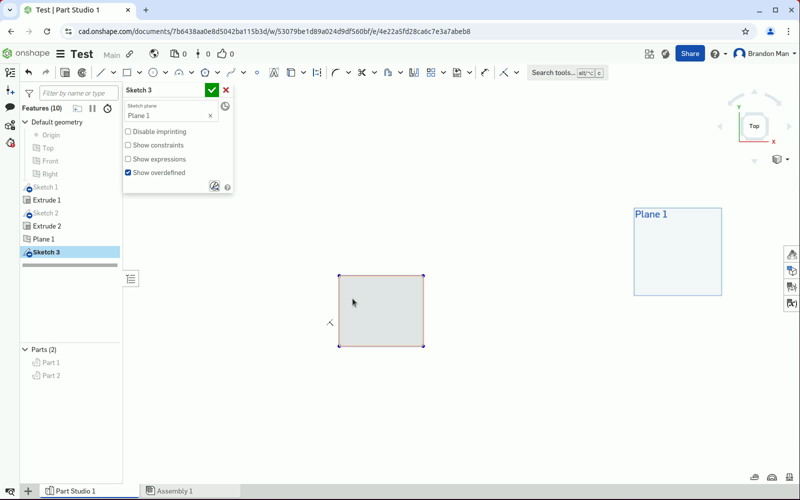
scroll(6)
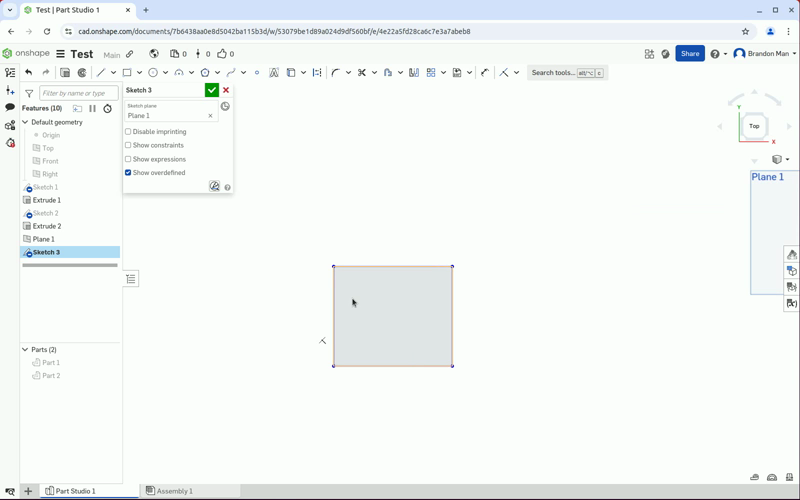
scroll(6)
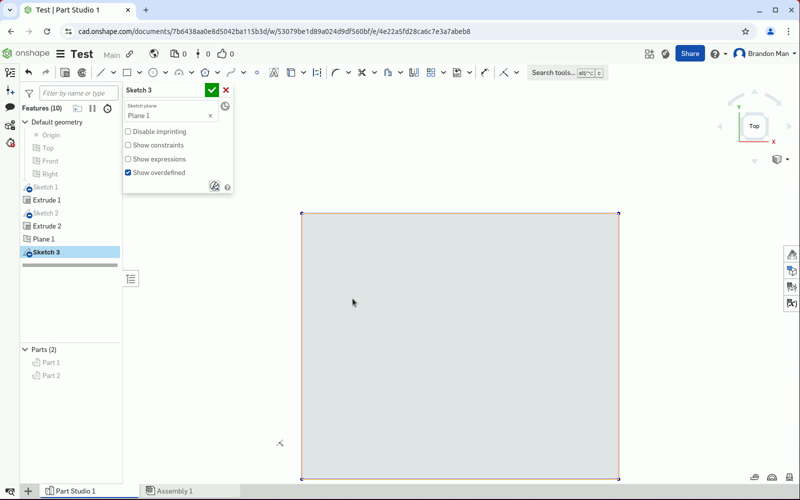
click(352, 298)
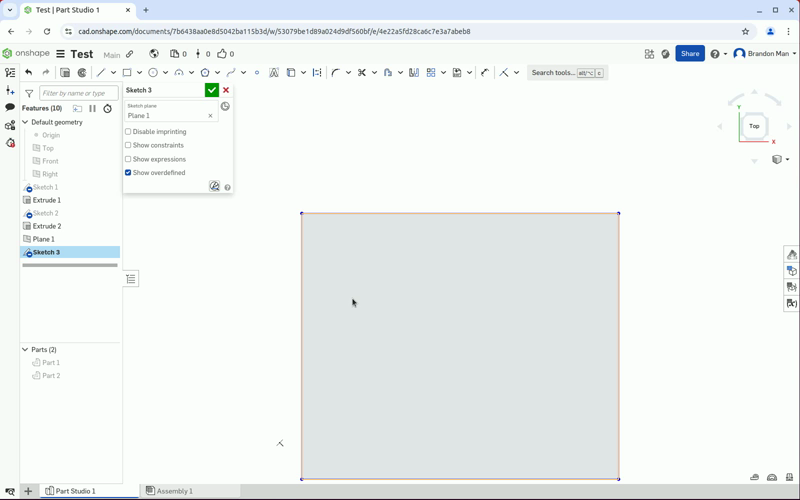
scroll(-6)
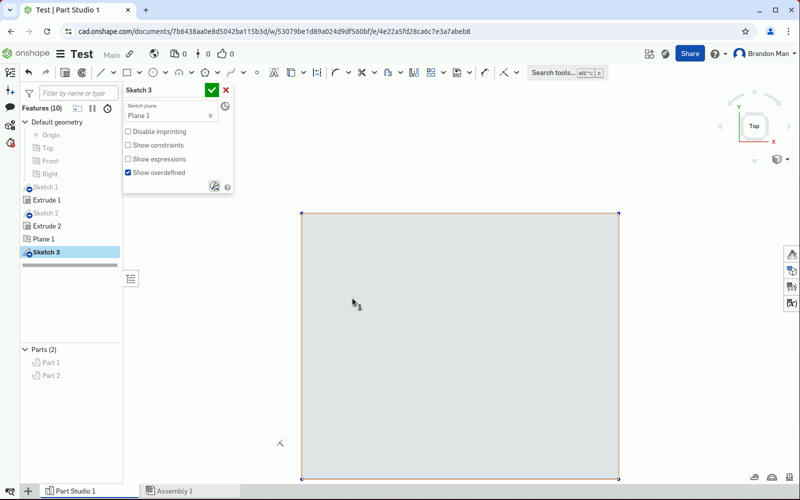
scroll(-6)
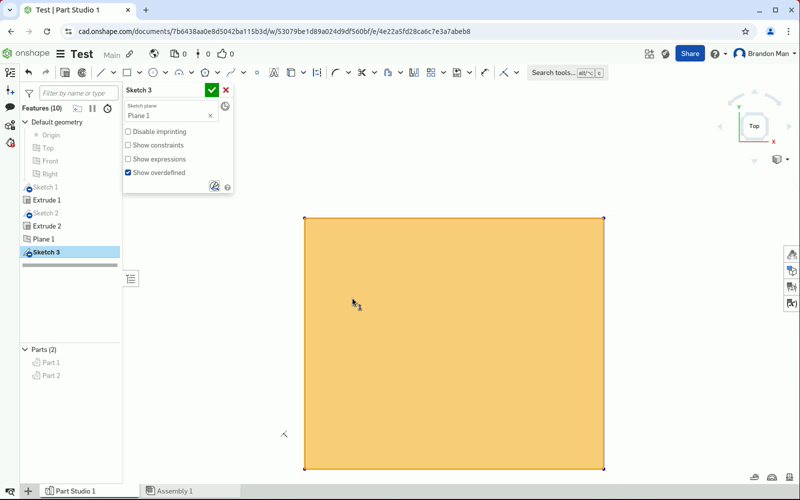
scroll(-6)
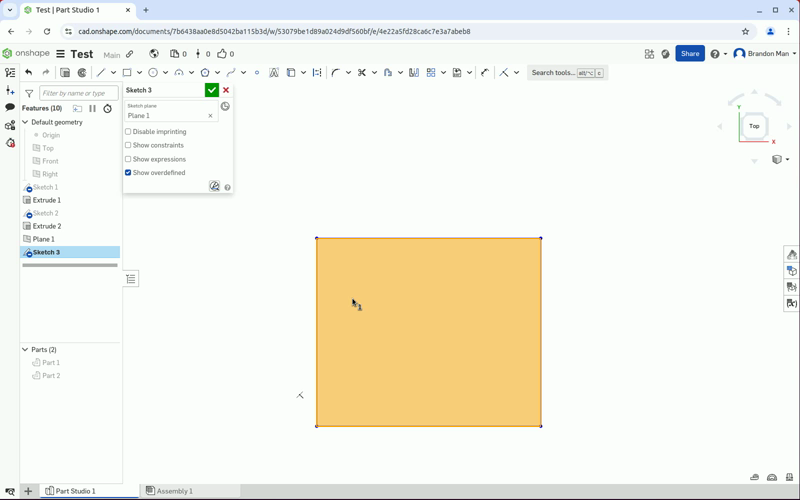
scroll(-6)
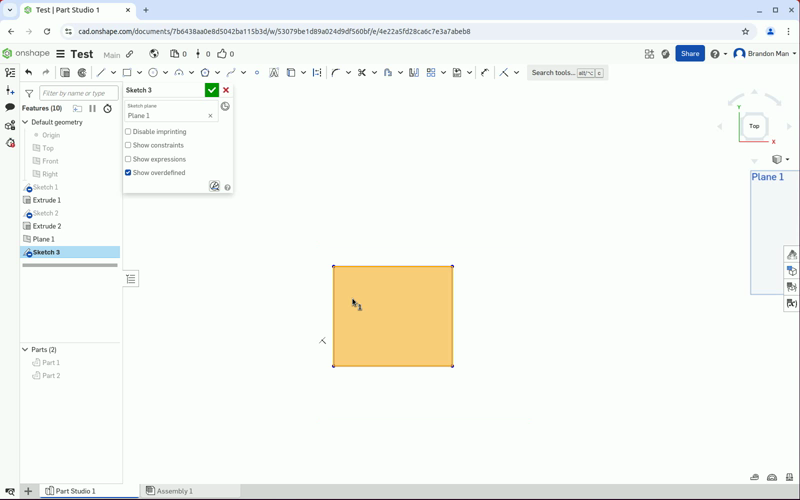
scroll(-6)
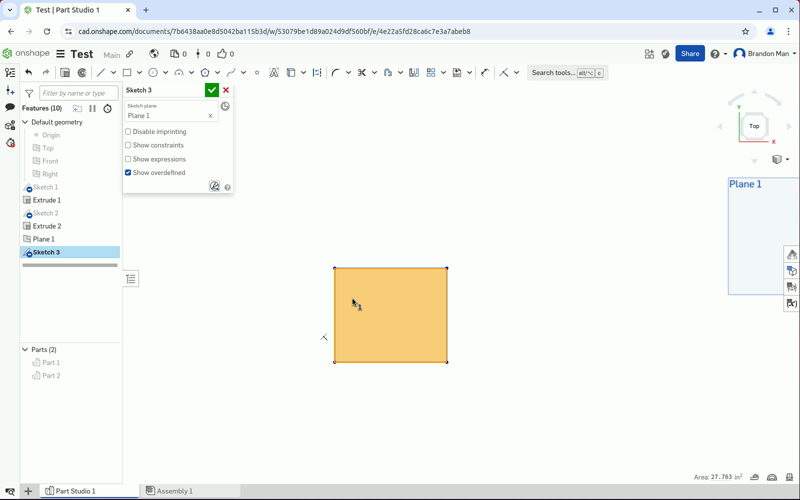
scroll(-6)
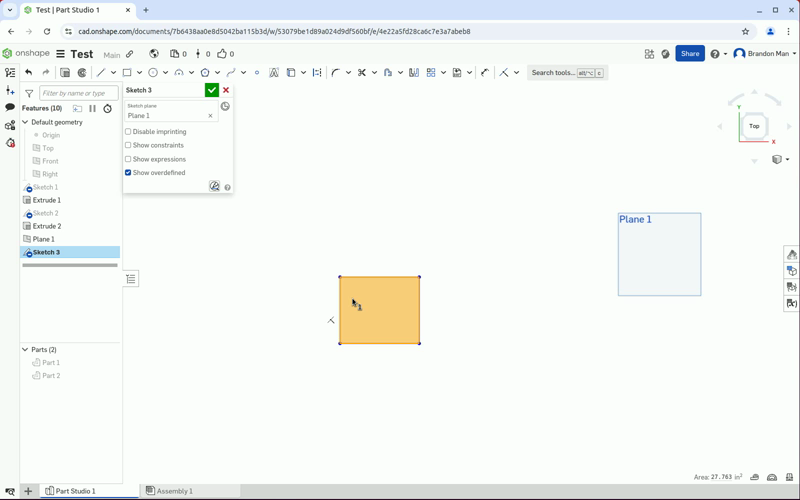
scroll(-6)
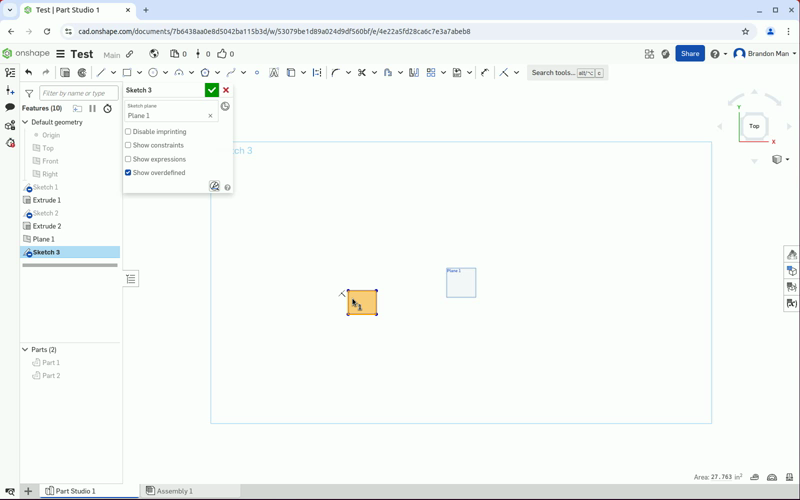
mouse_move(73, 352)
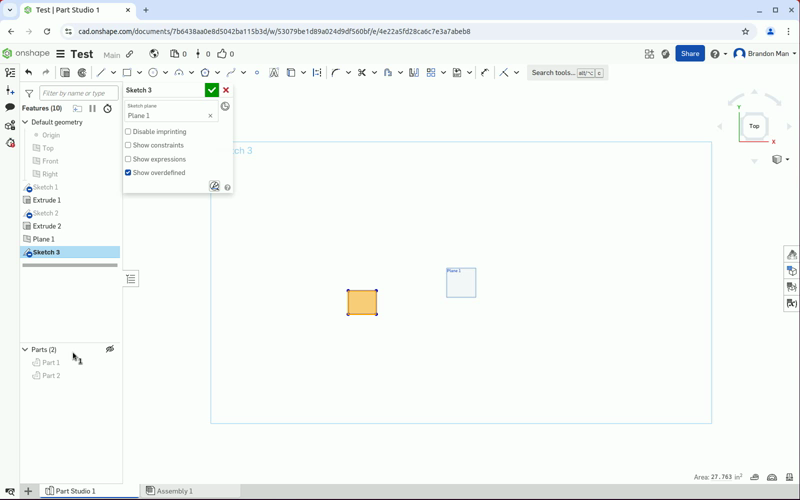
key(shift+y)
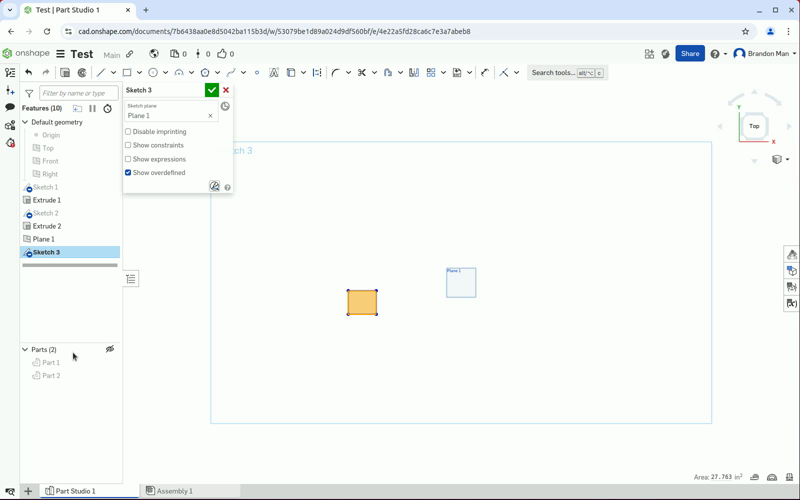
key(shift+e)
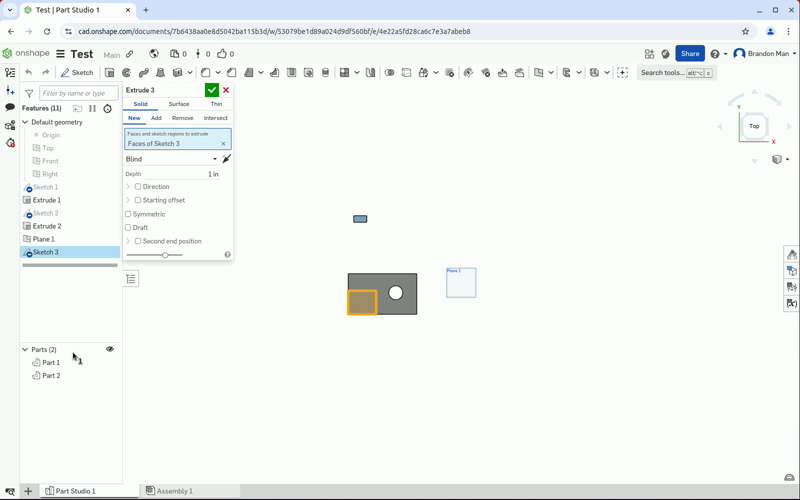
mouse_move(143, 106)
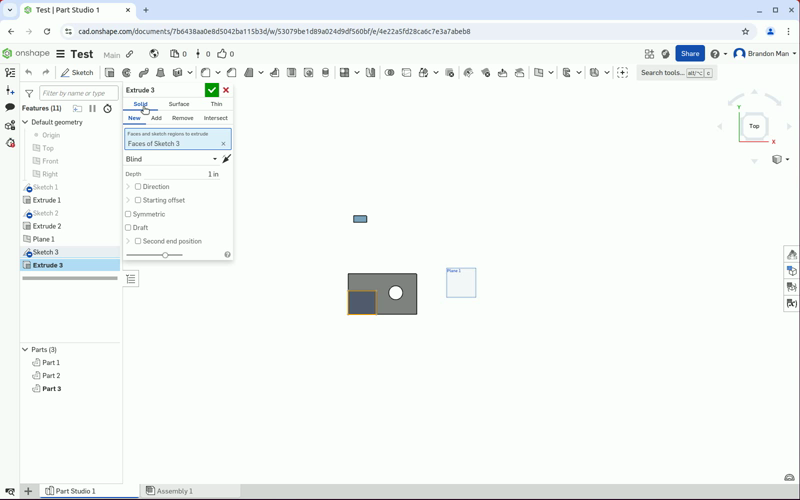
click(143, 106)
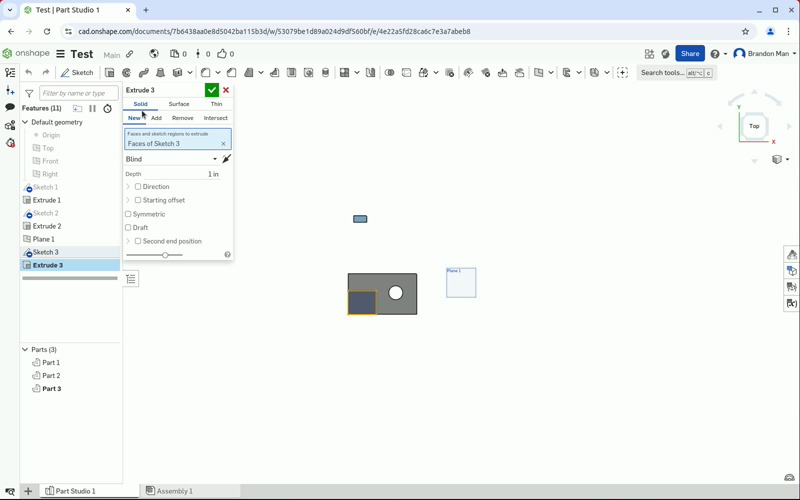
mouse_move(137, 120)
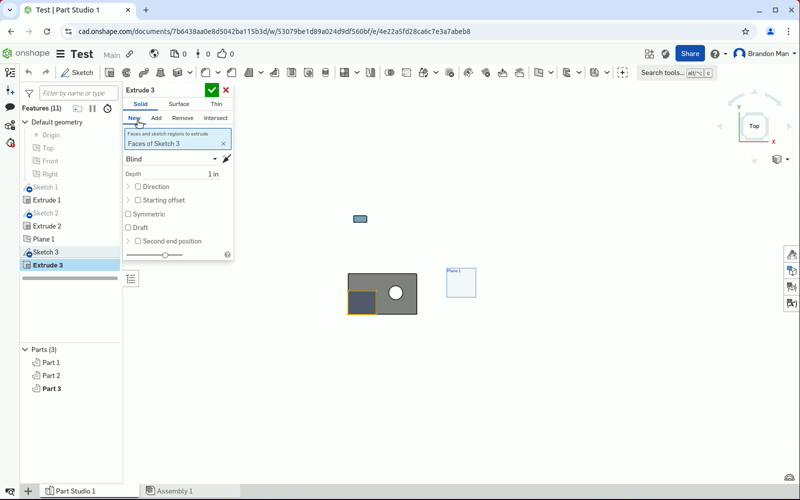
click(137, 120)
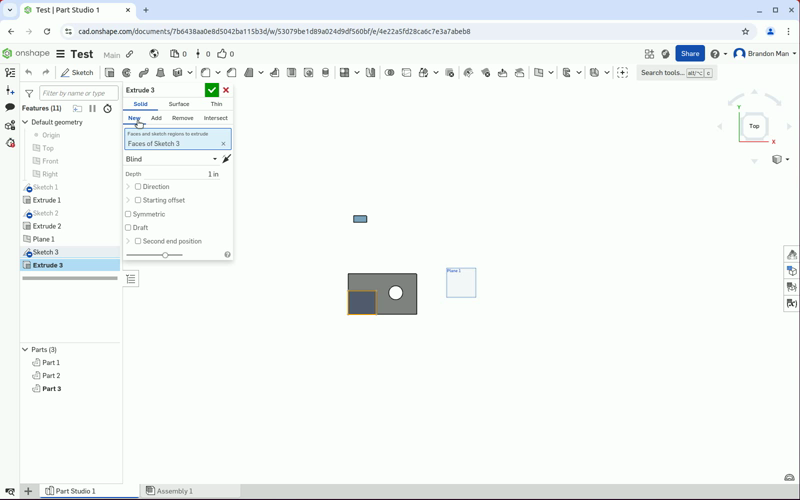
key(tab, 4)
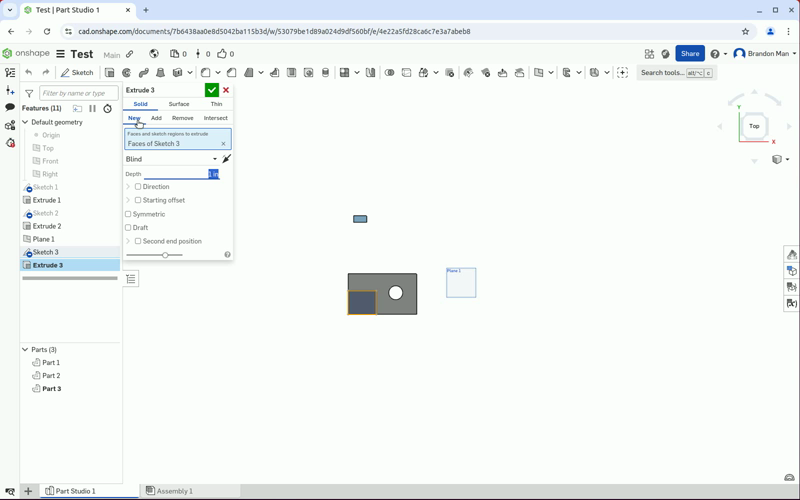
text(2.889)
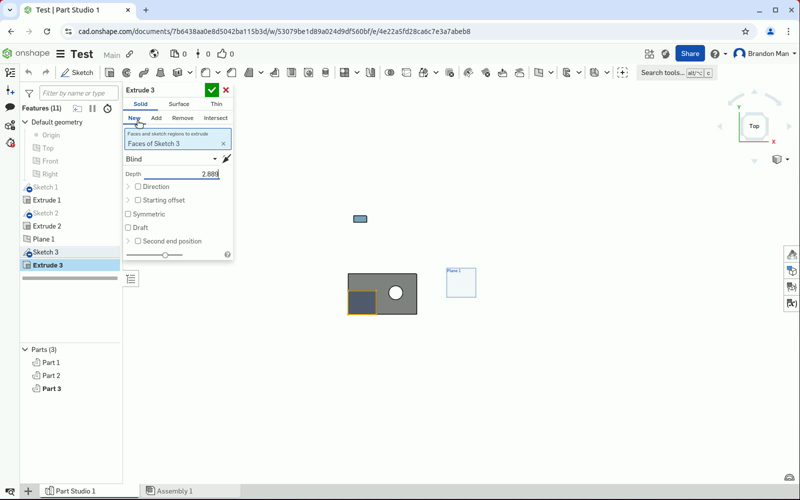
key(enter)
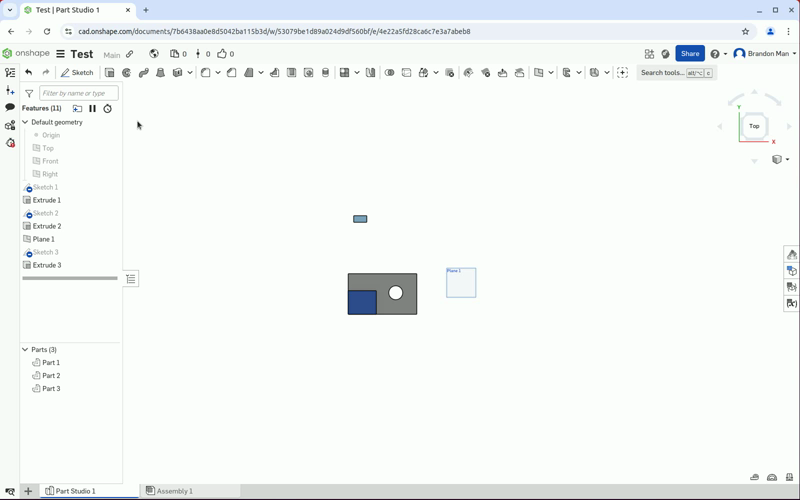
key(shift+h)
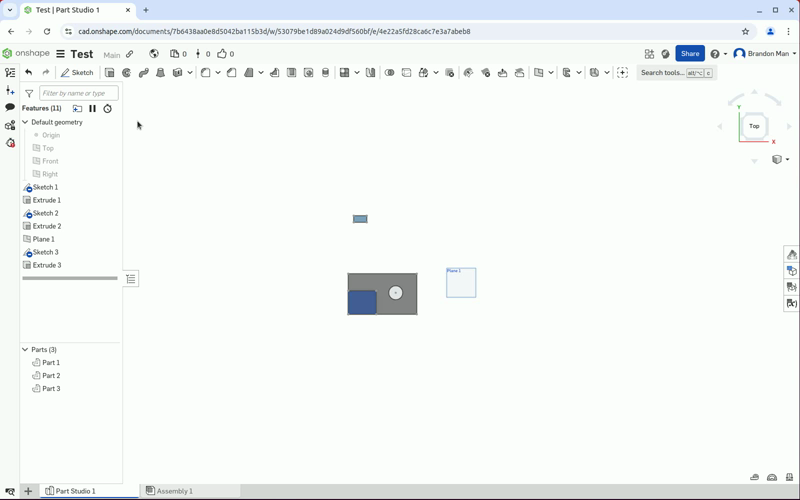
key(shift+h)
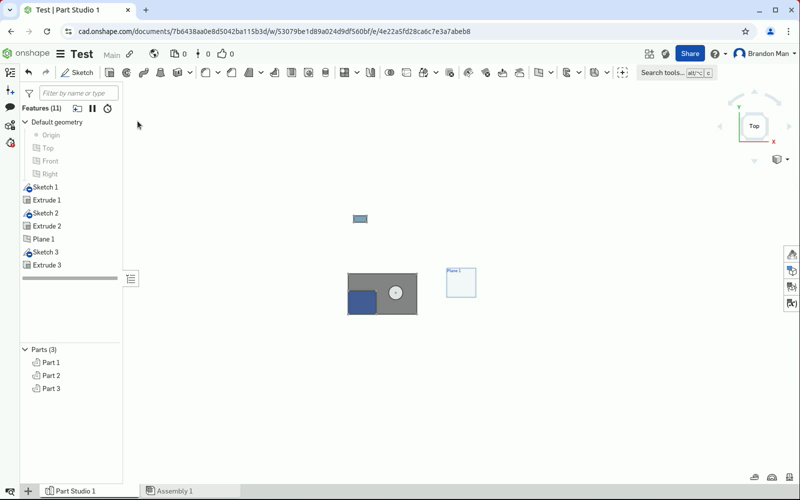
key(shift+7)
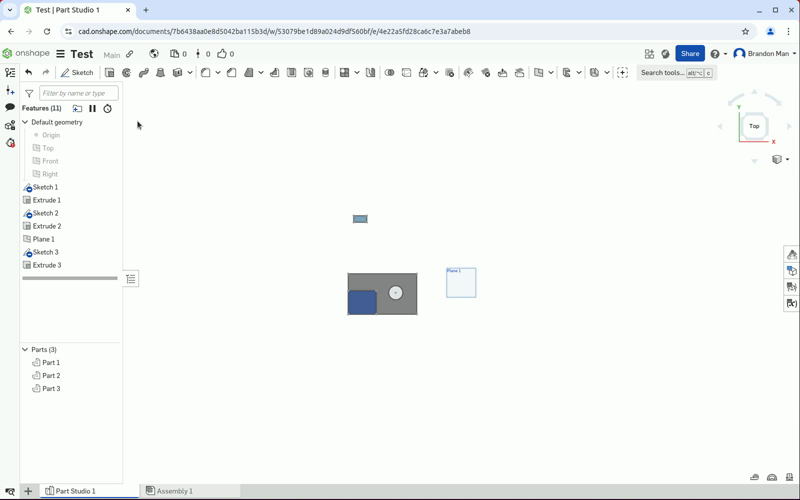
key(up, 3)
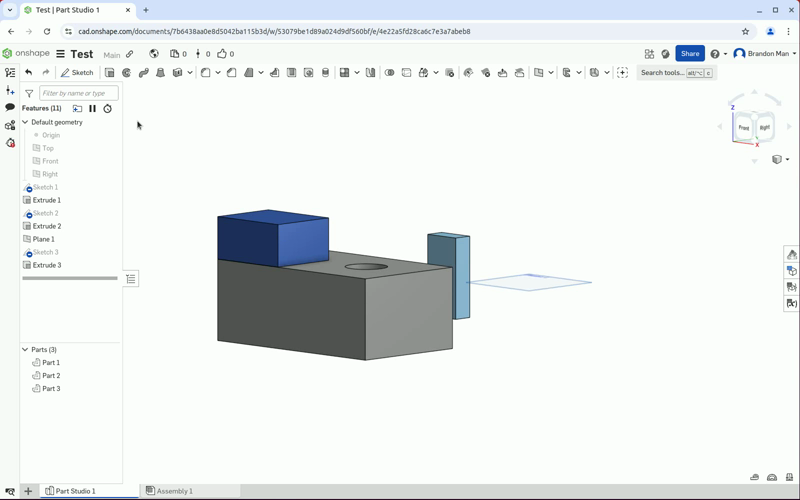
key(left, 3)
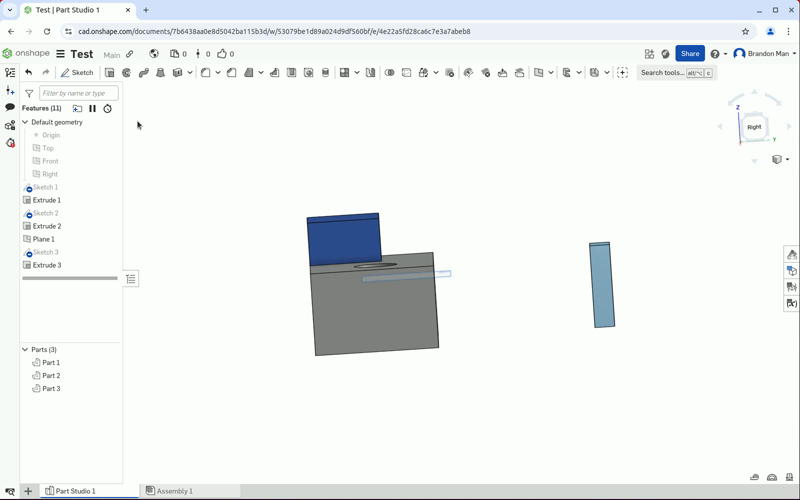
key(right, 3)
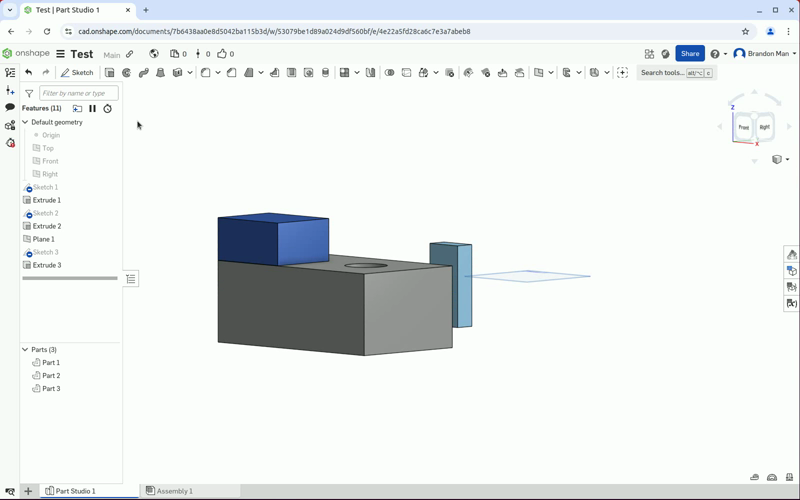
key(down, 3)
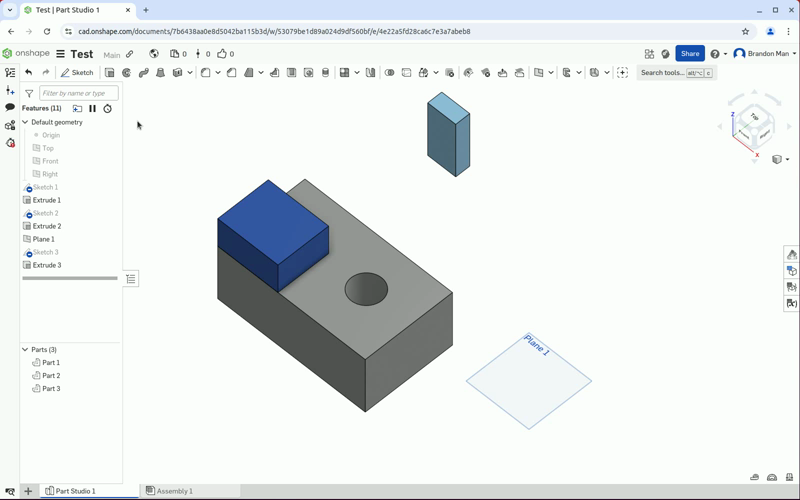
mouse_move(73, 189)
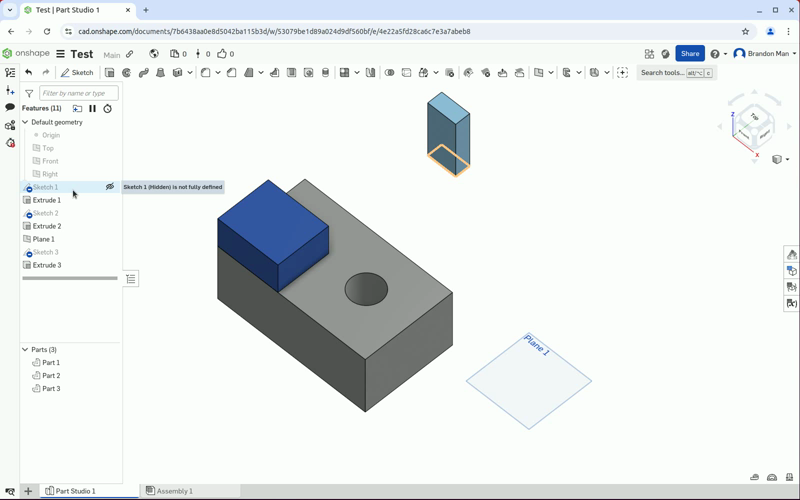
click(73, 189)